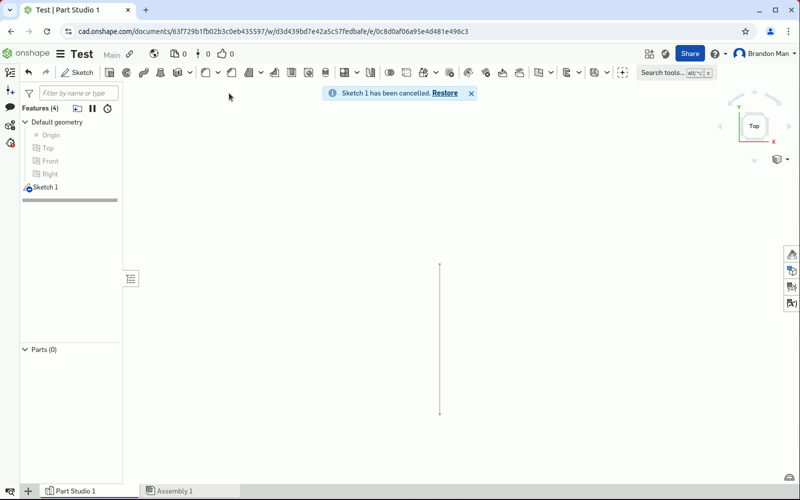
key(shift+h)
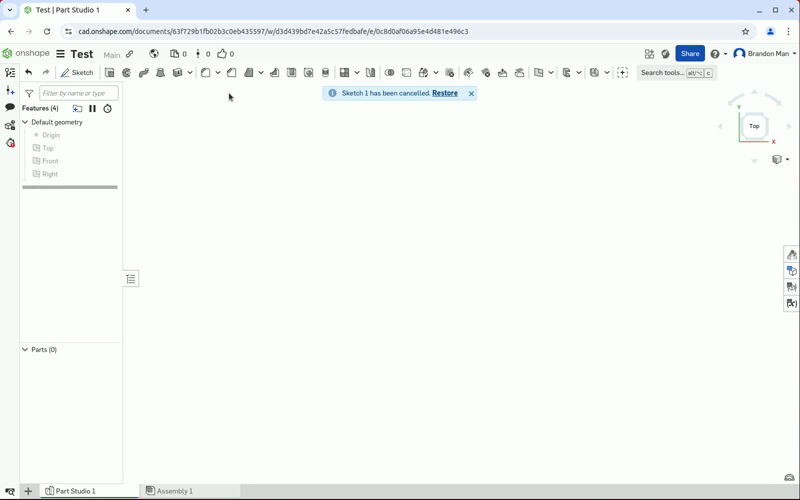
key(shift+s)
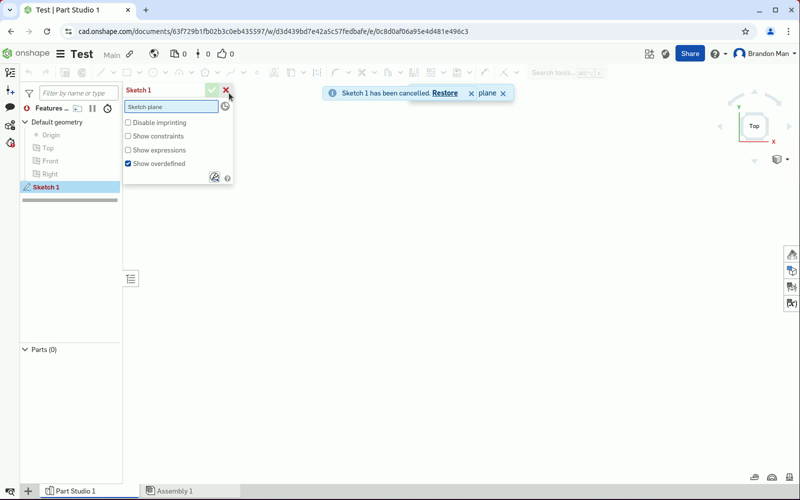
mouse_move(73, 150)
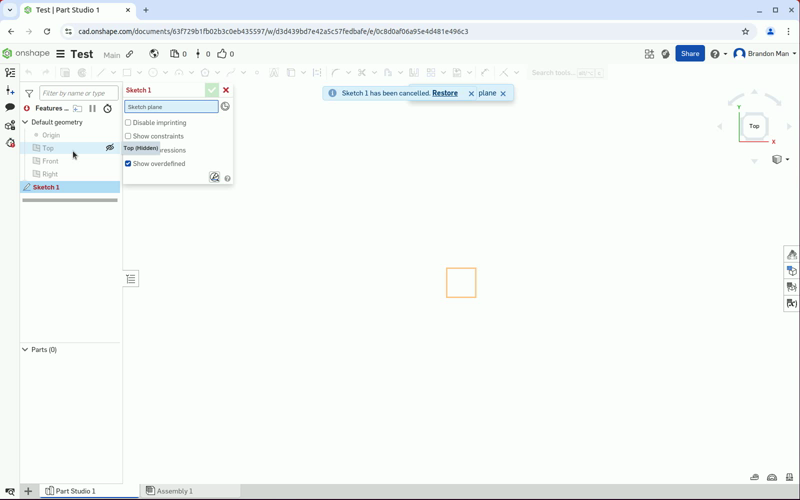
click(73, 150)
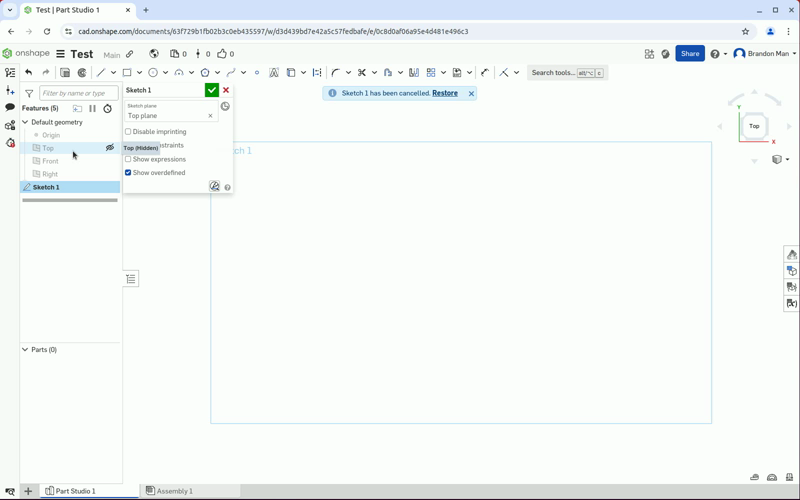
mouse_move(73, 352)
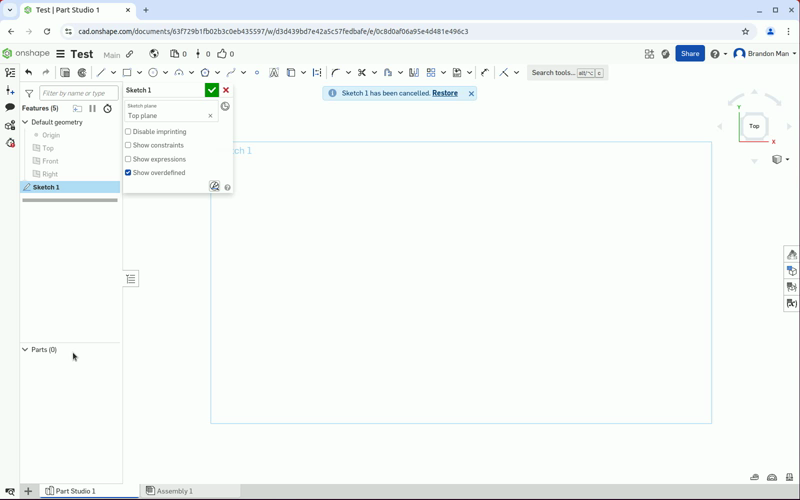
key(y)
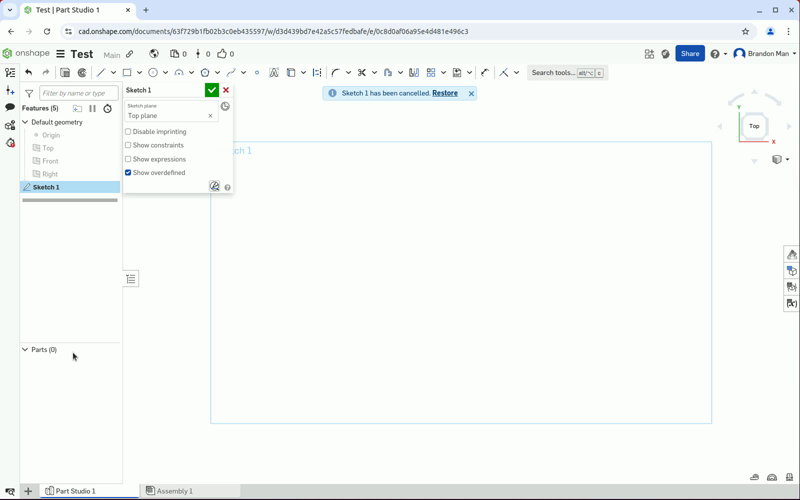
key(c)
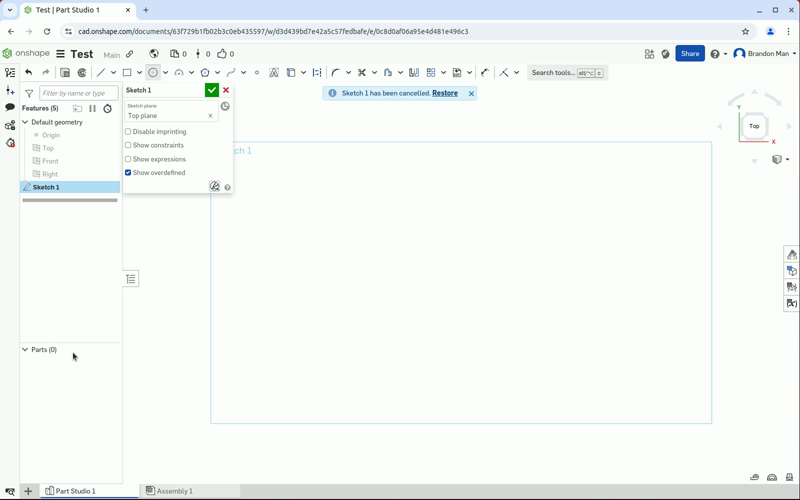
key_down(shift)
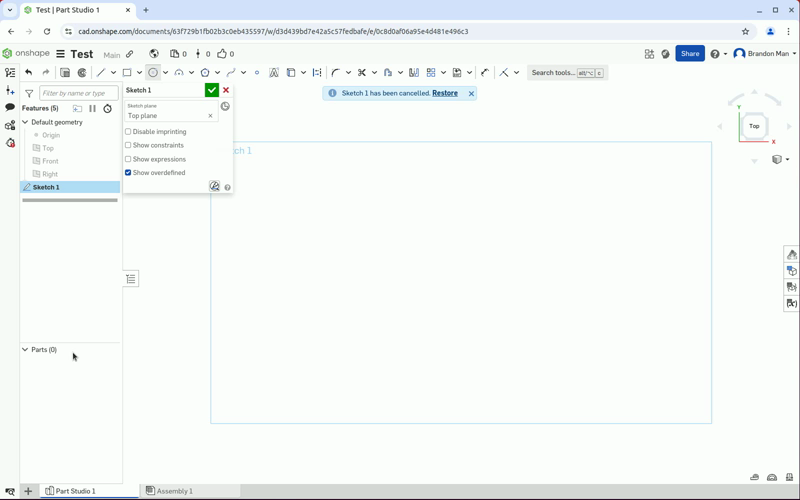
mouse_move(460, 282)
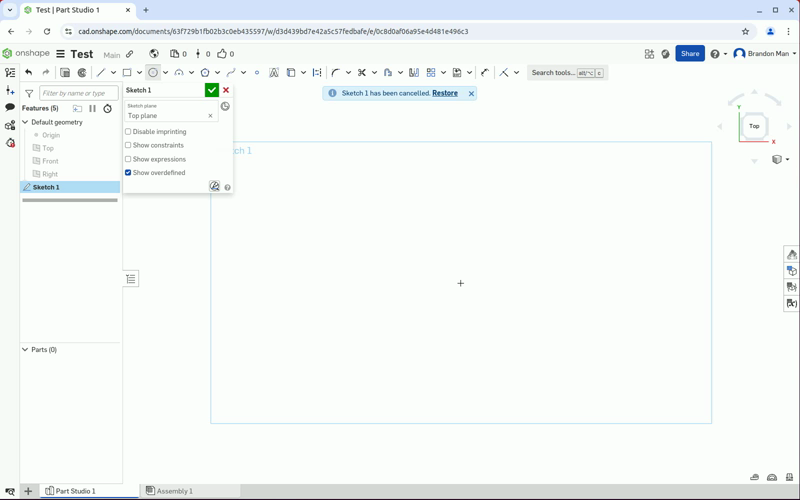
click(460, 282)
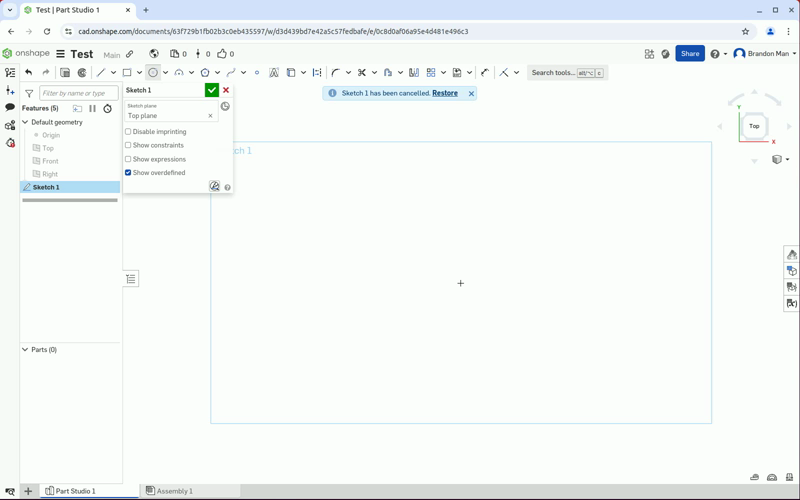
key_up(shift)
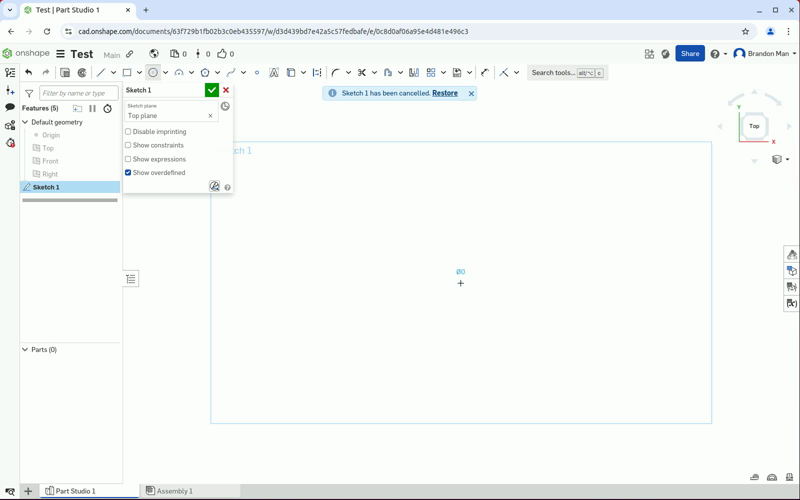
mouse_move(491, 282)
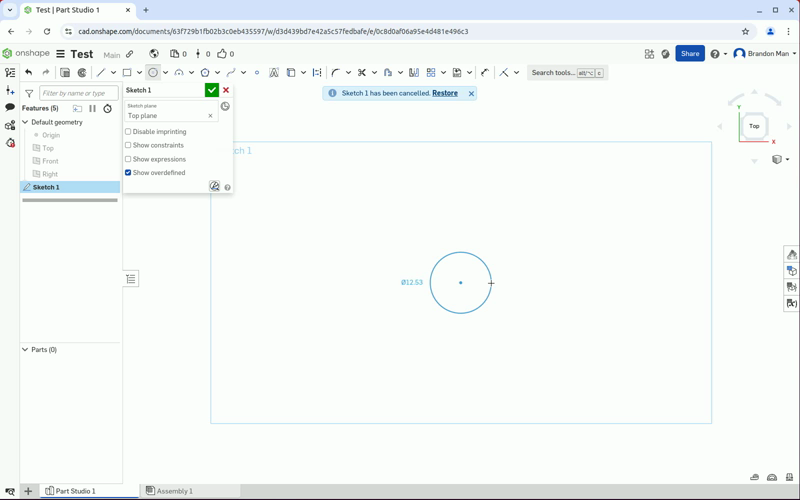
click(491, 282)
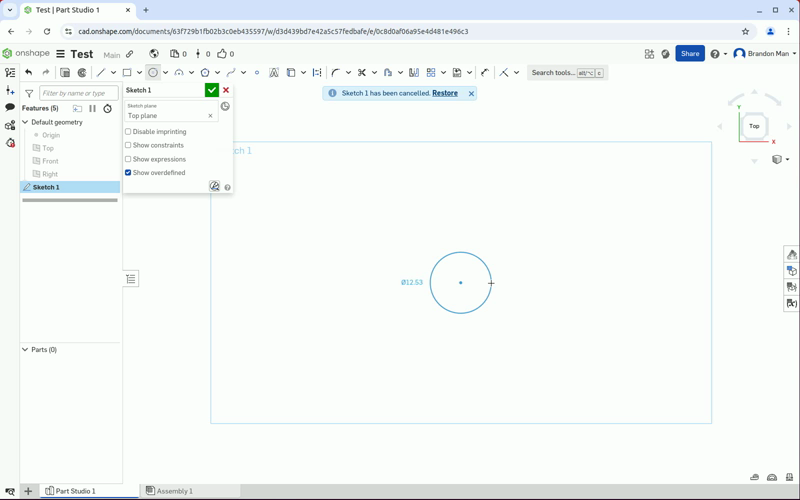
key(esc)
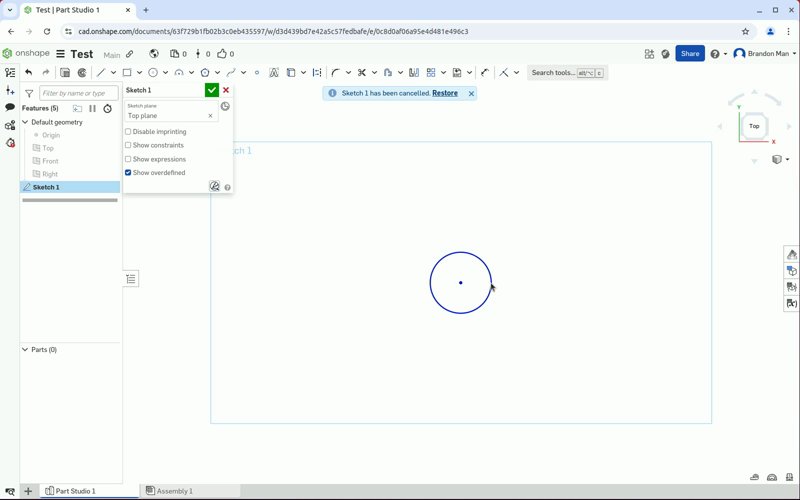
mouse_move(465, 293)
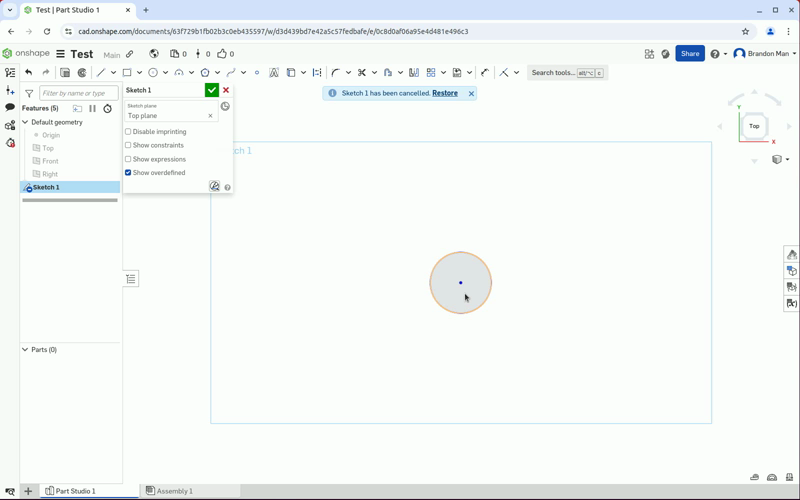
click(465, 293)
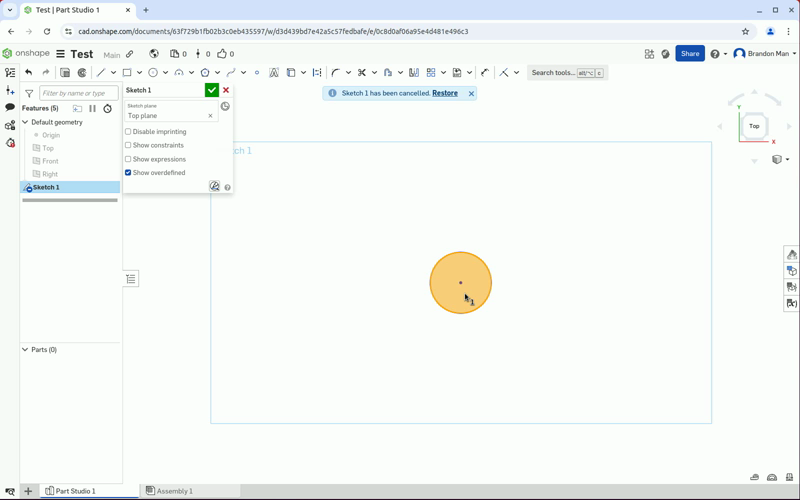
mouse_move(73, 352)
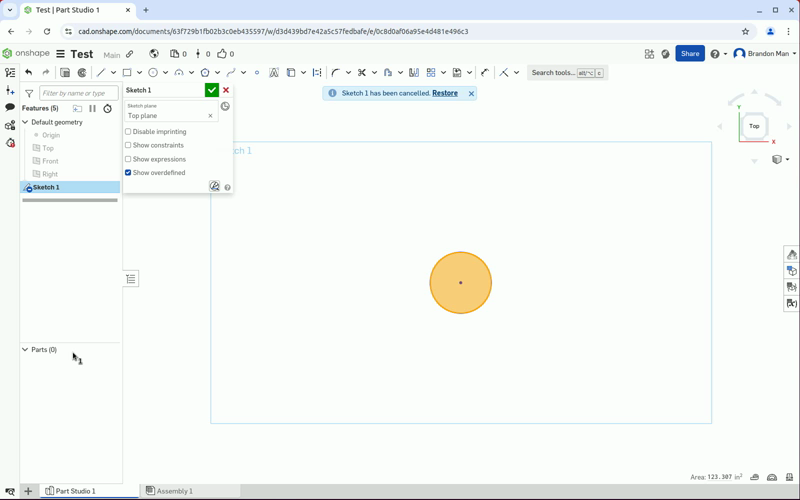
key(shift+y)
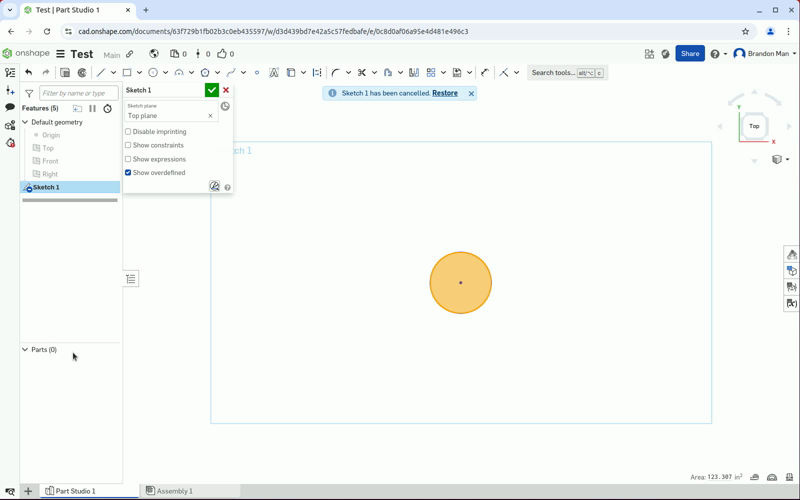
key(shift+e)
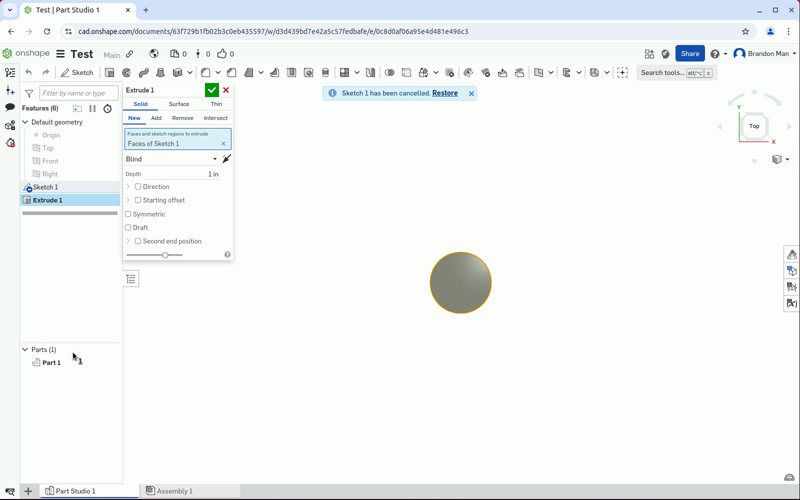
mouse_move(143, 106)
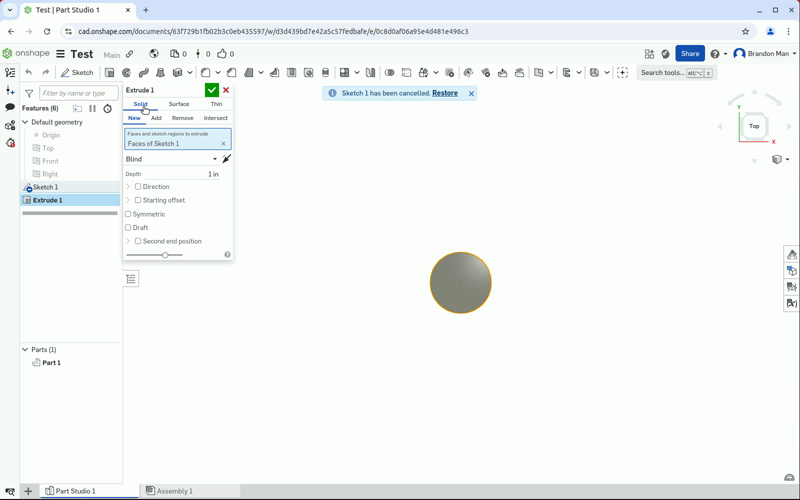
click(143, 106)
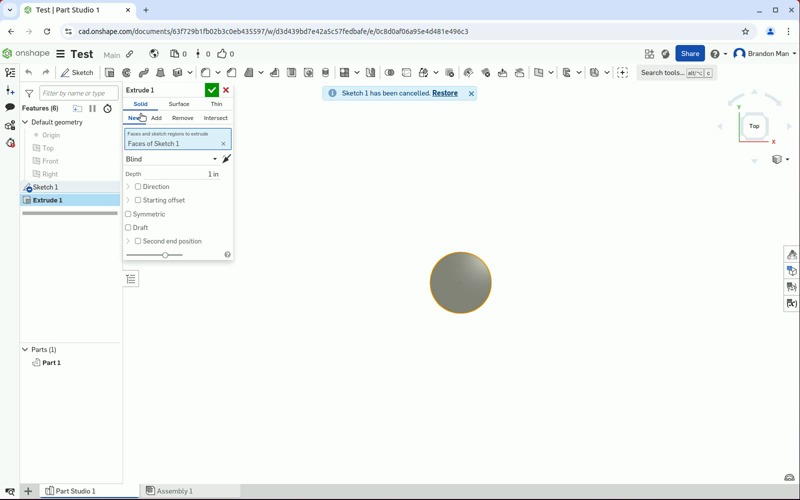
mouse_move(137, 120)
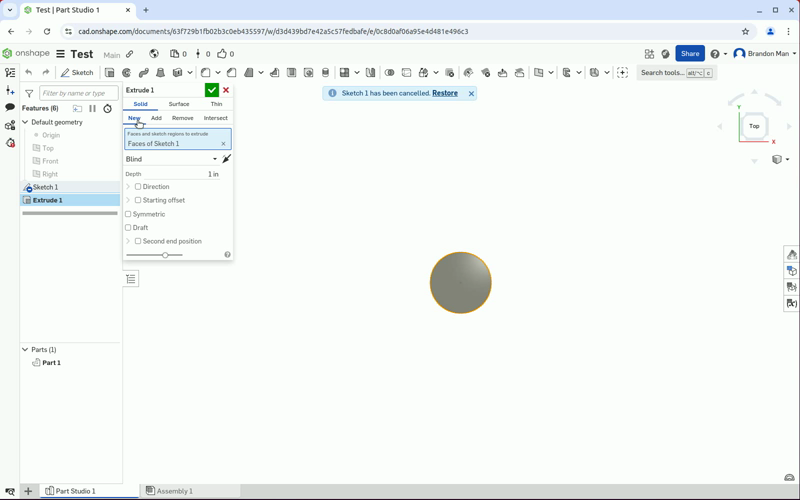
click(137, 120)
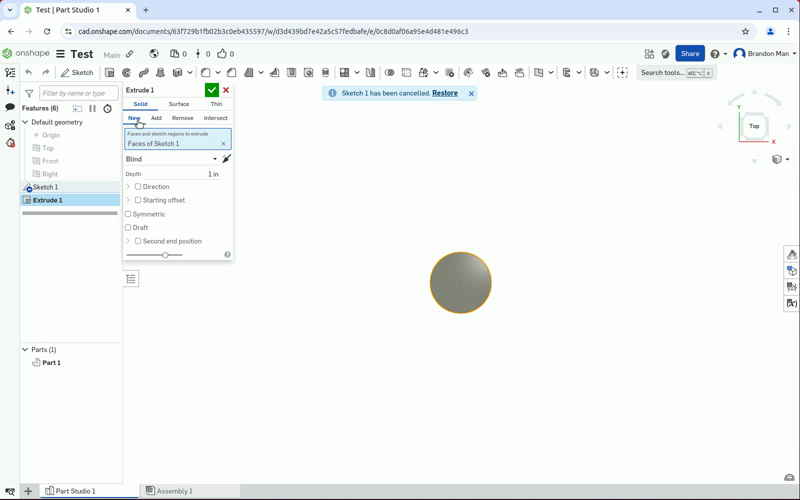
key(tab, 4)
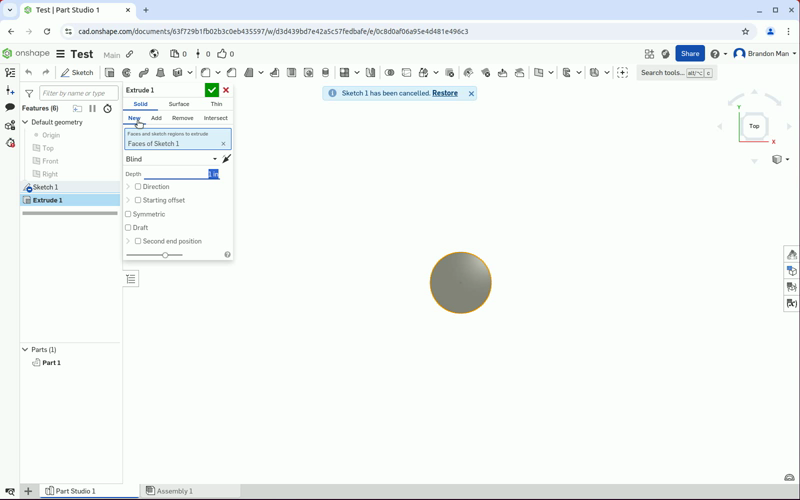
text(-6.258)
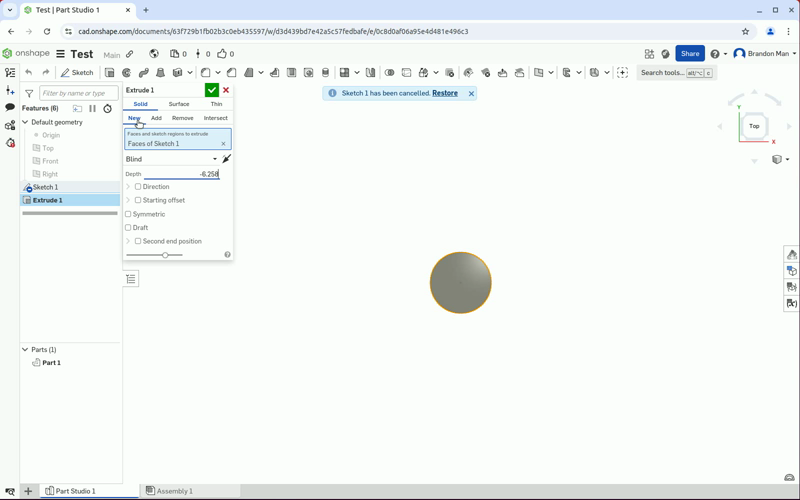
key(enter)
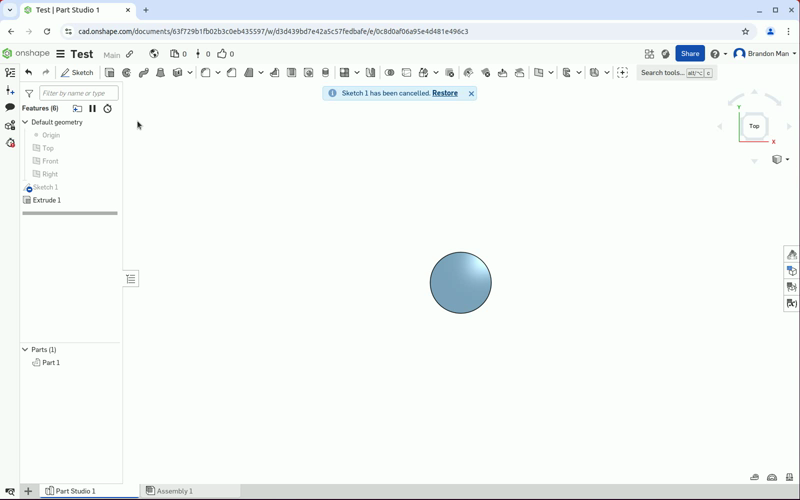
key(shift+h)
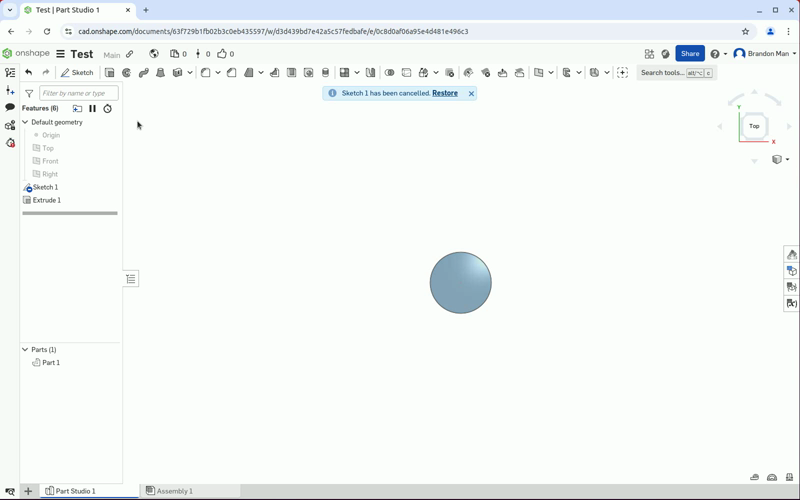
key(shift+h)
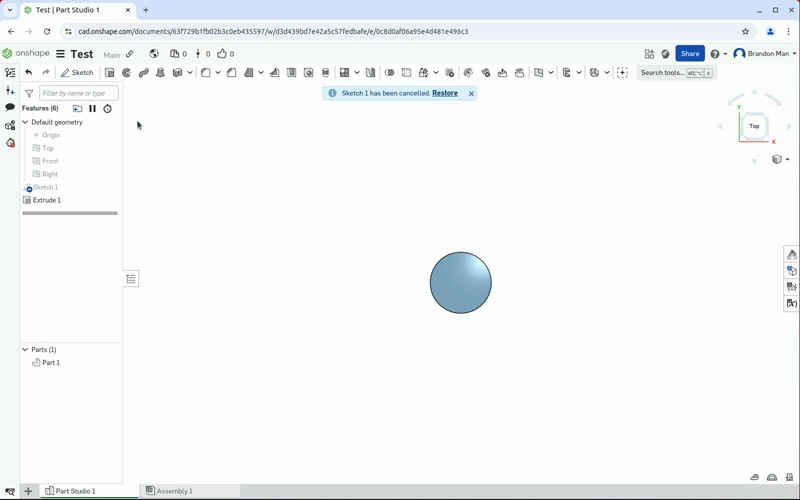
mouse_move(73, 189)
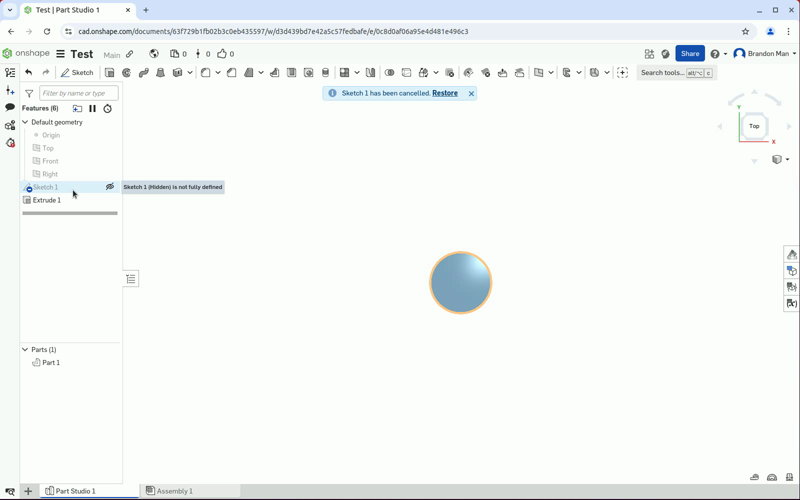
click(73, 189)
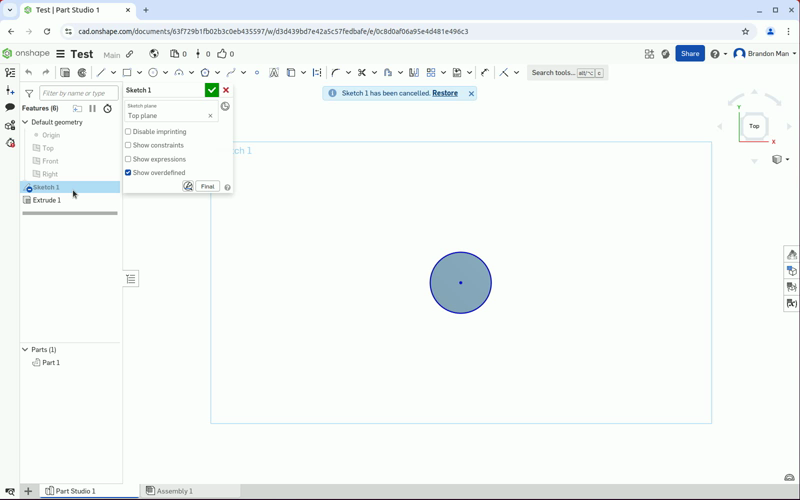
mouse_move(229, 92)
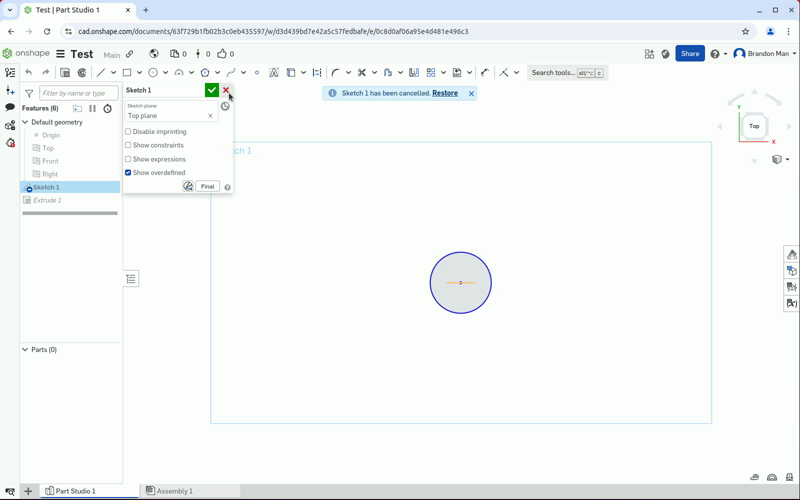
click(229, 92)
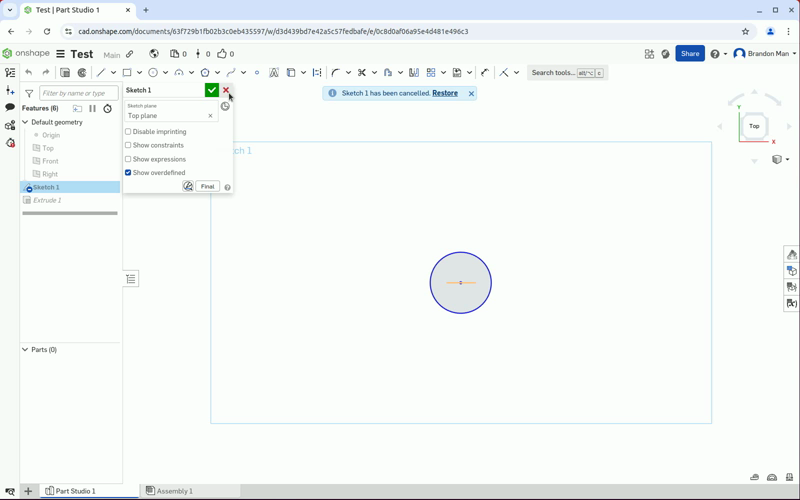
key(shift+s)
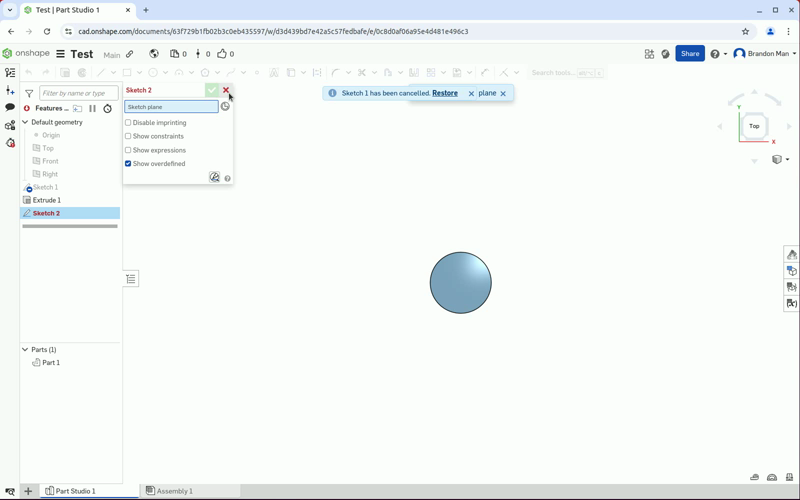
mouse_move(73, 150)
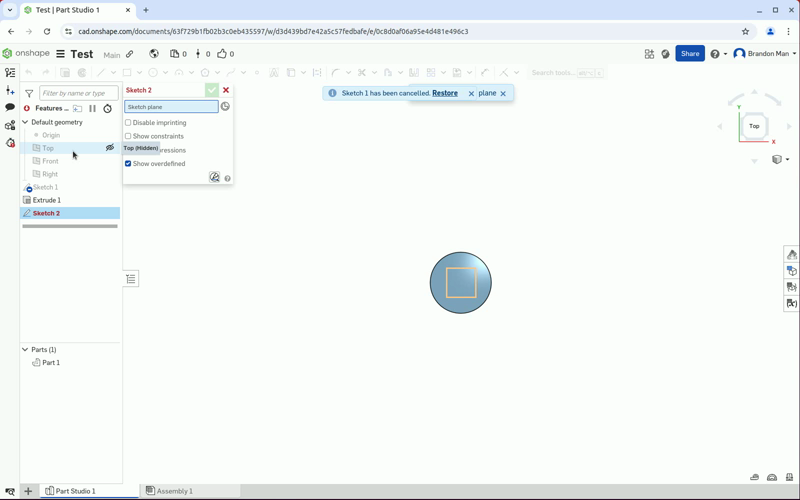
click(73, 150)
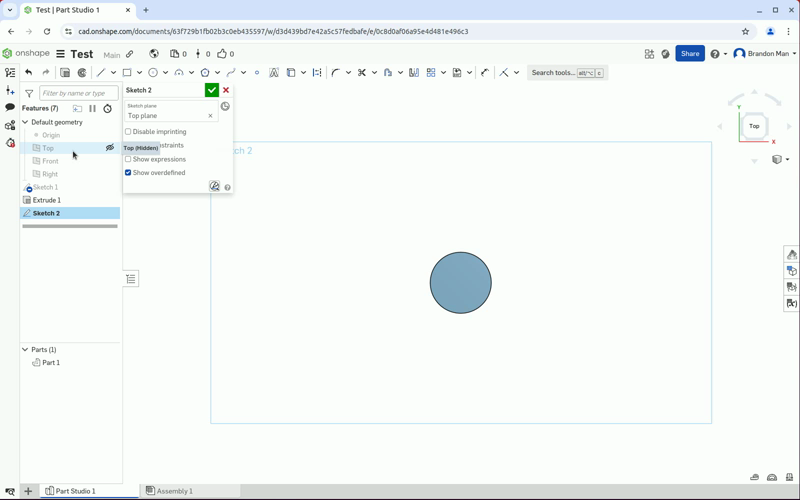
mouse_move(73, 352)
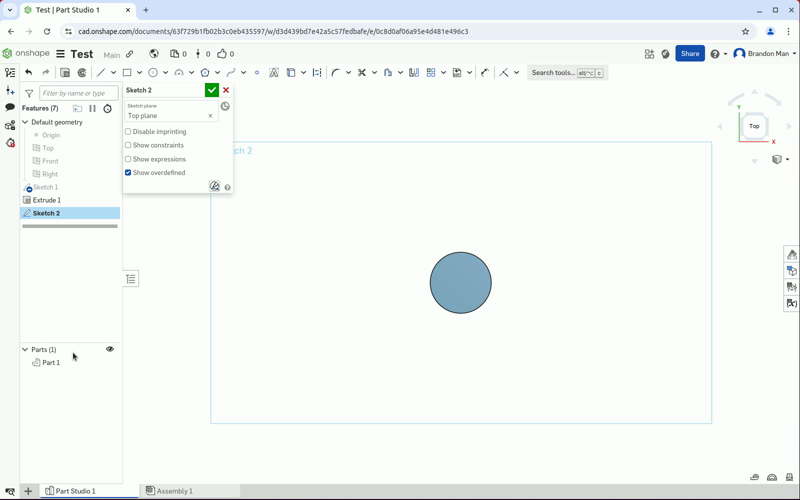
key(y)
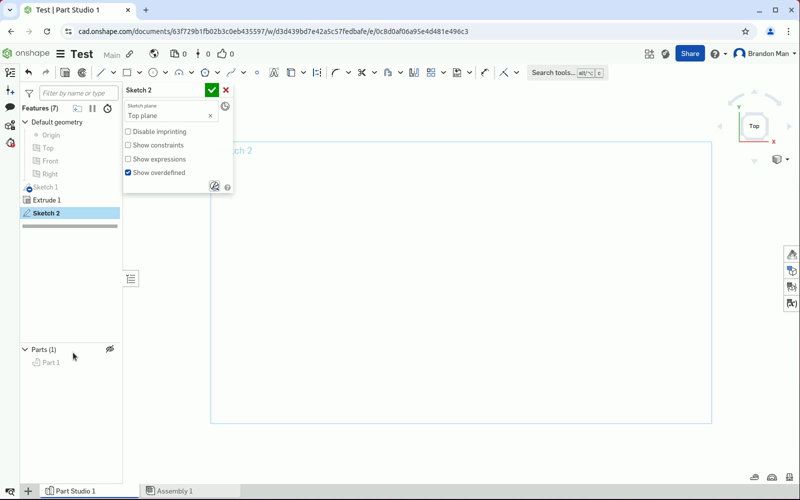
key(c)
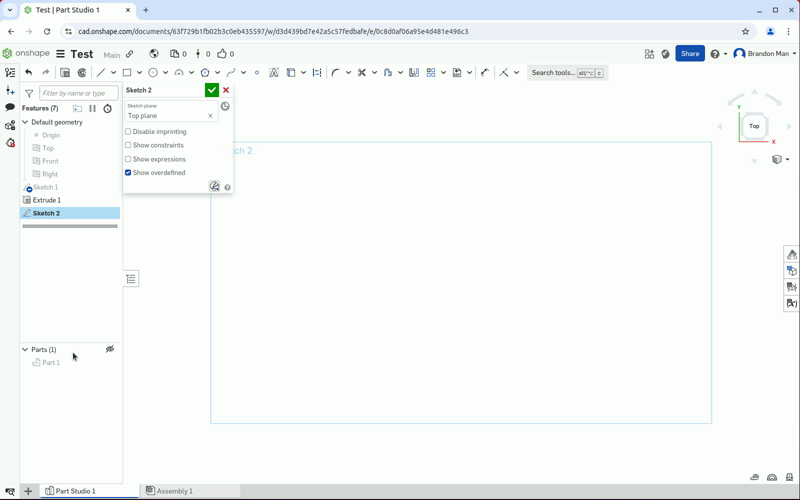
key_down(shift)
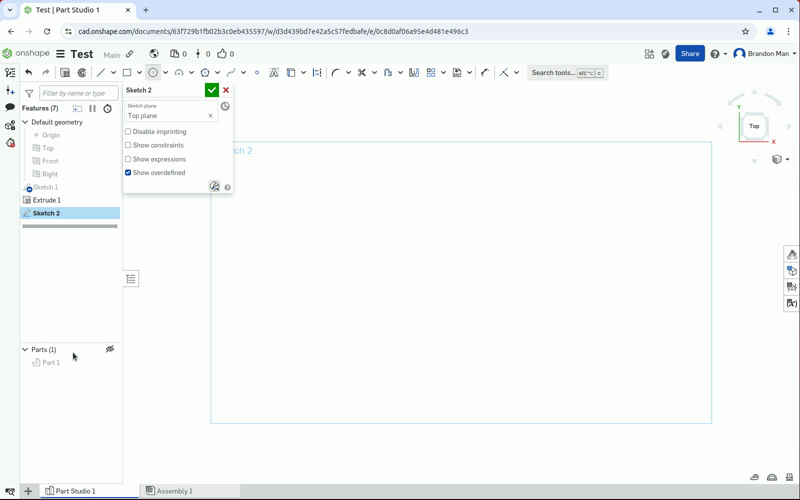
mouse_move(461, 282)
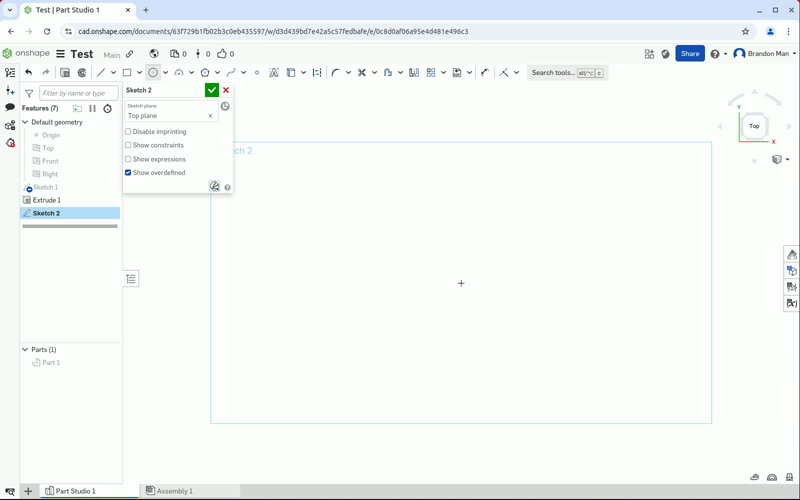
click(461, 282)
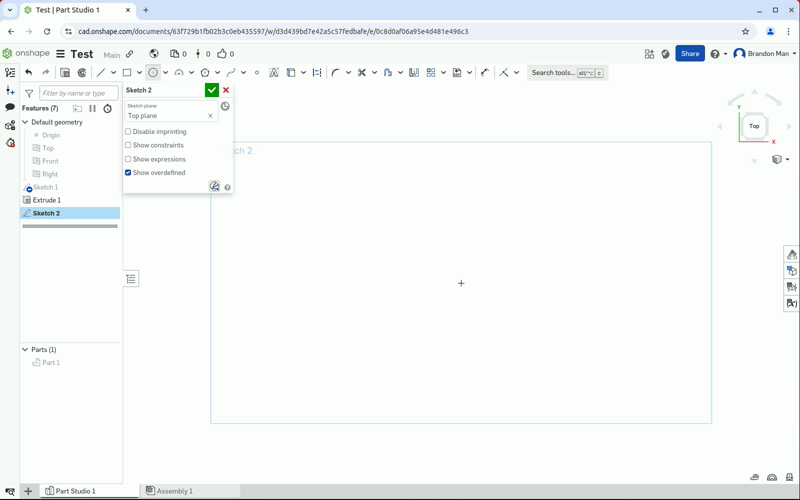
key_up(shift)
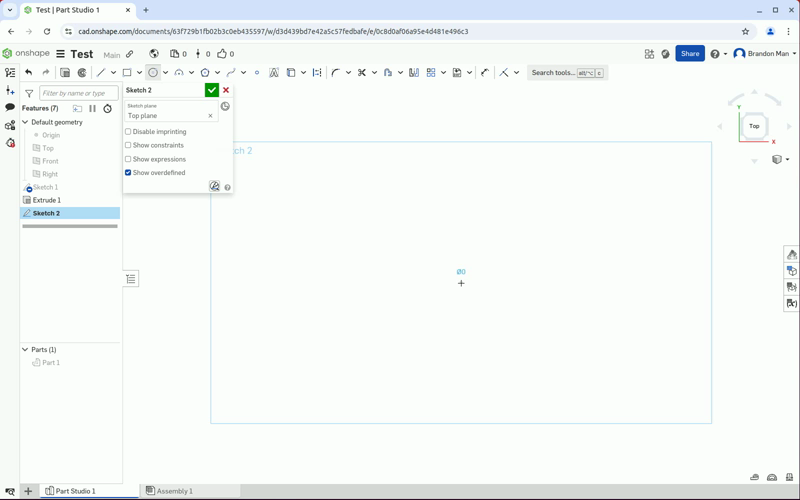
mouse_move(492, 282)
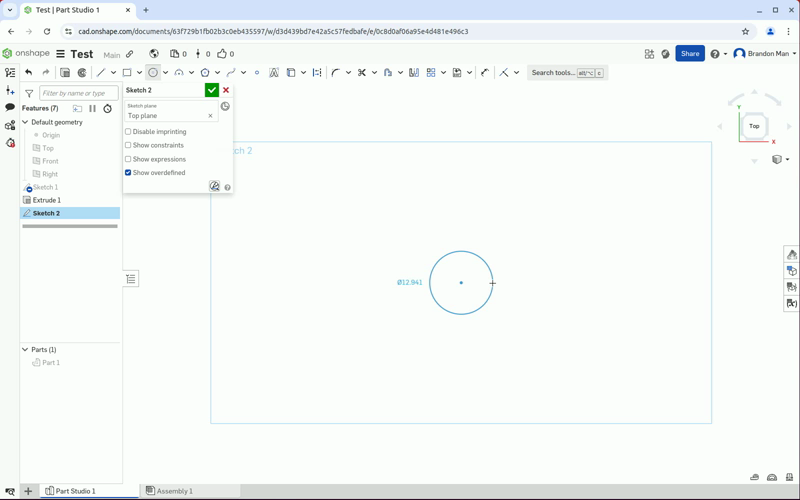
click(492, 282)
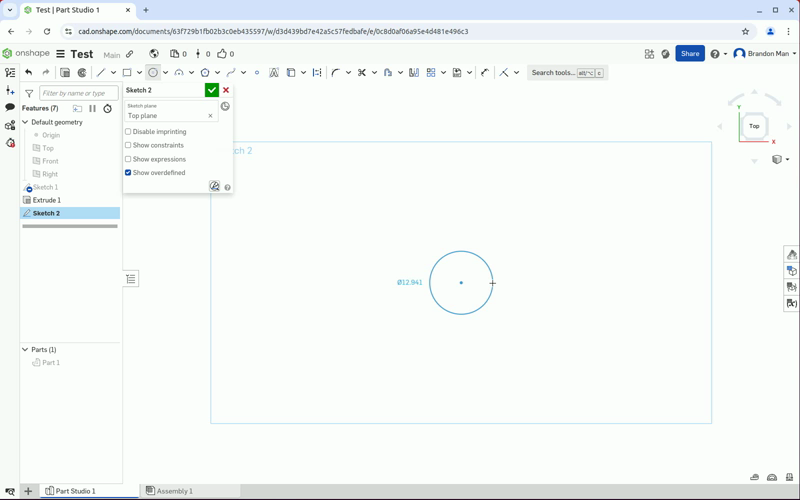
key(esc)
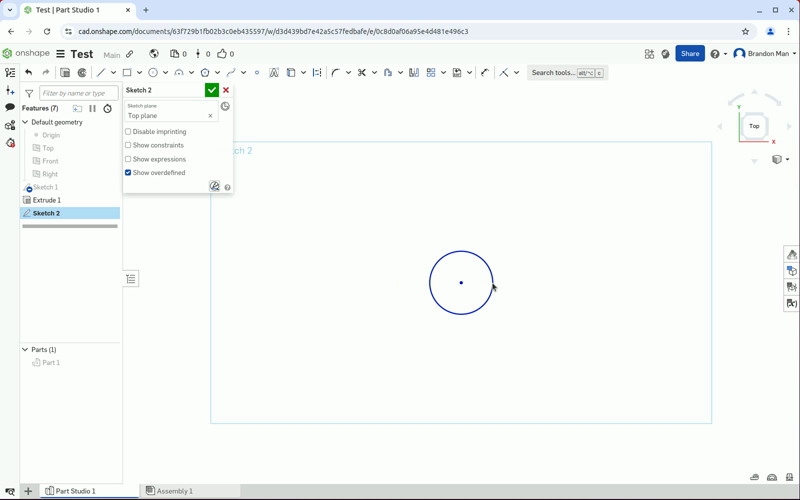
key(c)
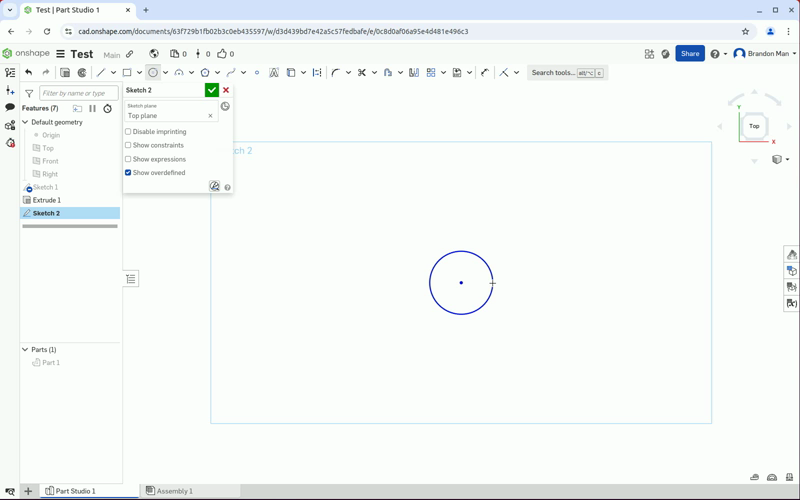
key_down(shift)
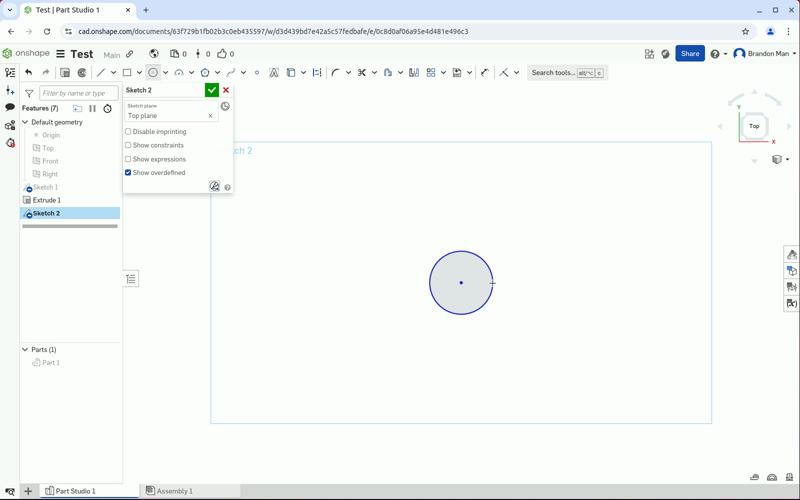
mouse_move(461, 282)
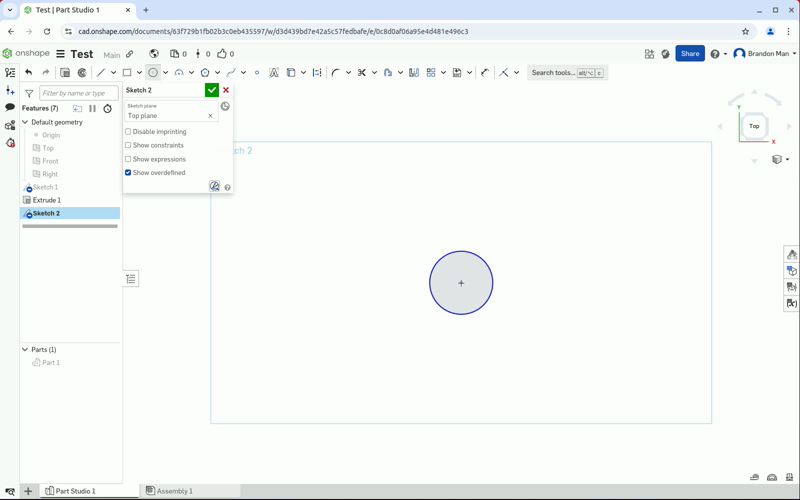
click(461, 282)
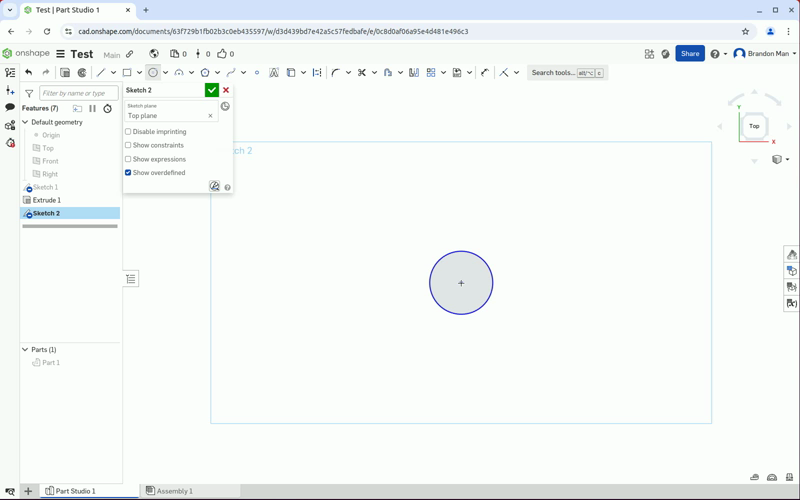
key_up(shift)
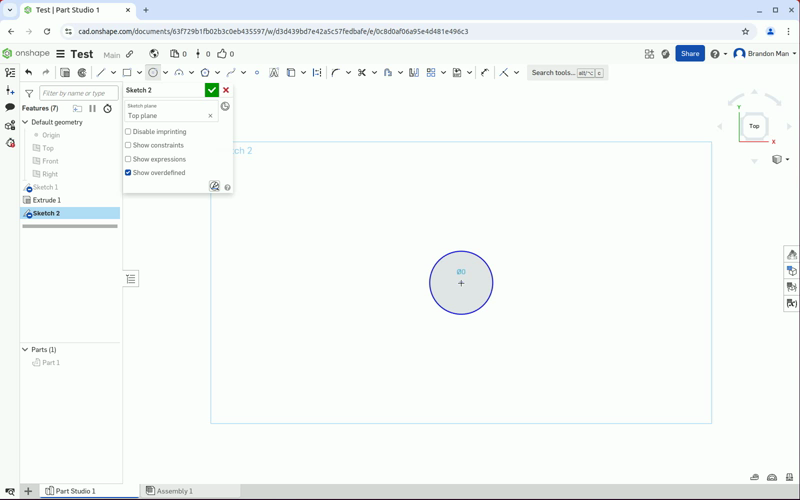
mouse_move(491, 282)
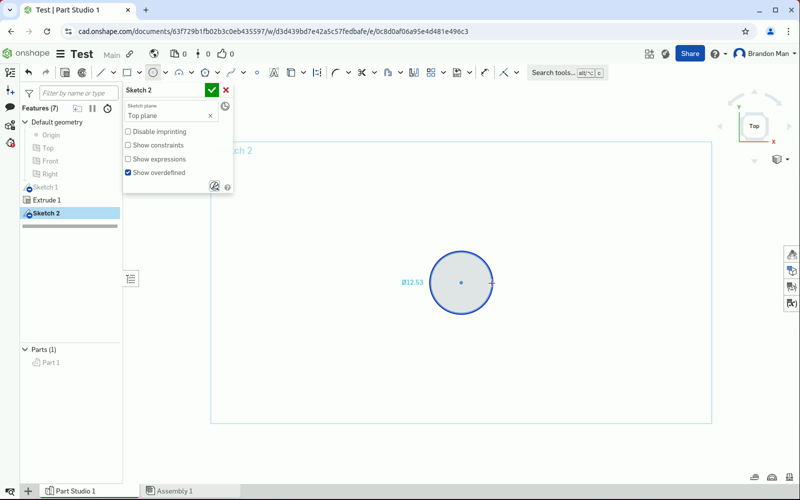
scroll(6)
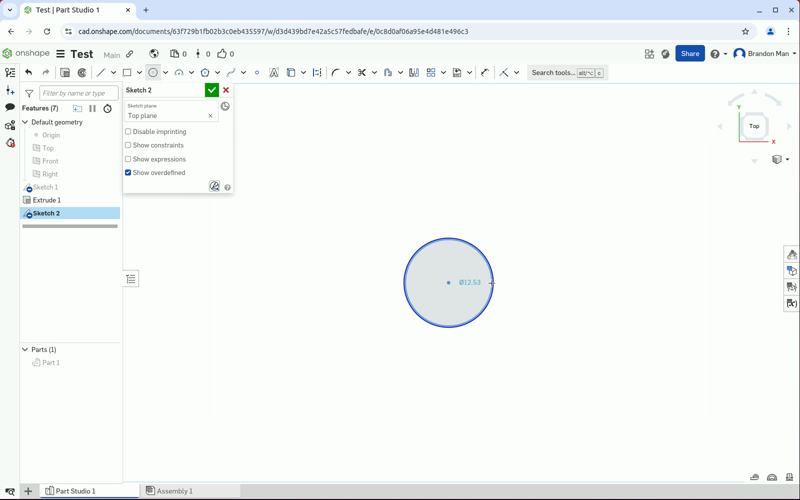
scroll(6)
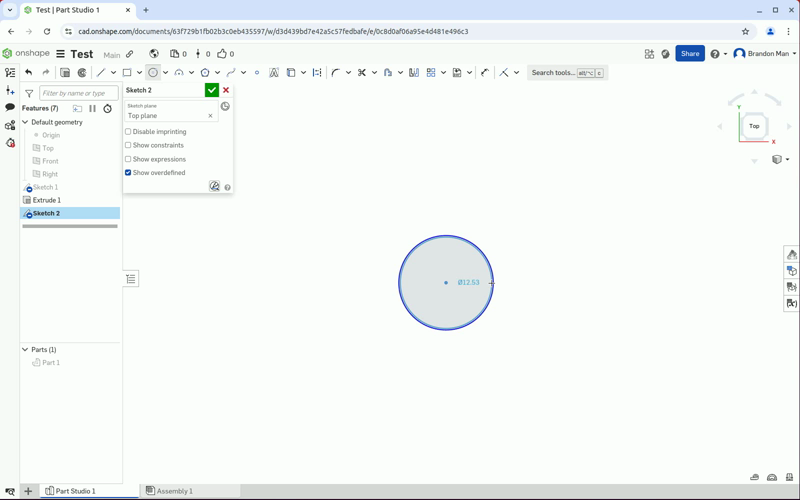
scroll(6)
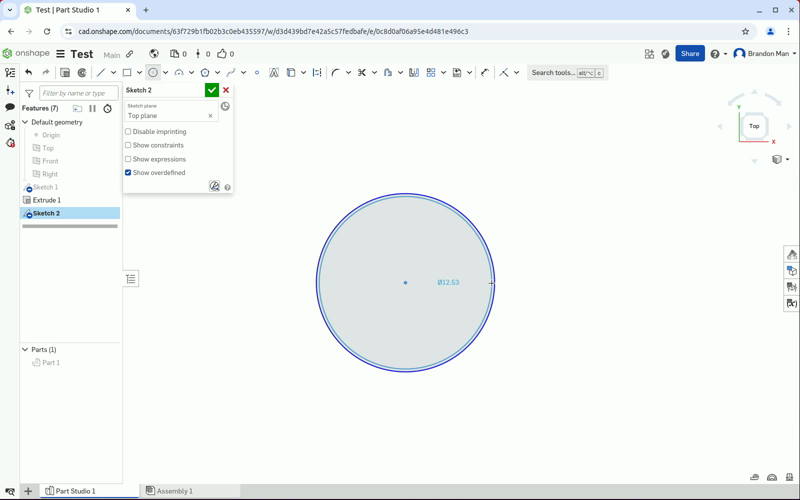
scroll(6)
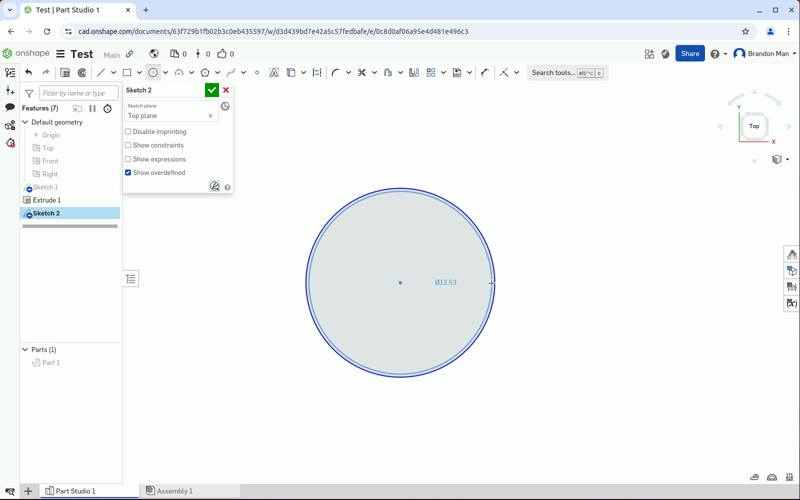
scroll(6)
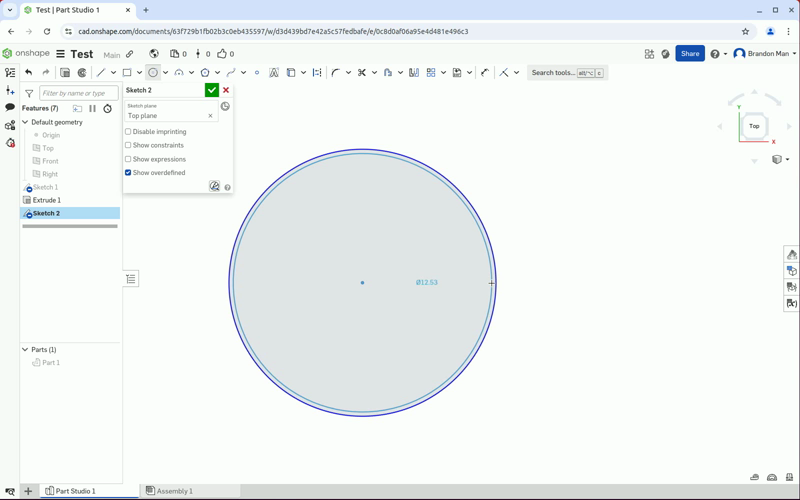
scroll(6)
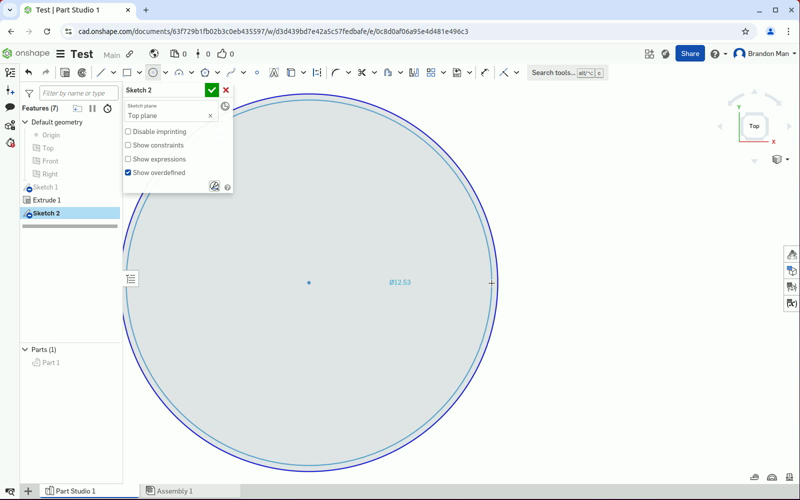
scroll(6)
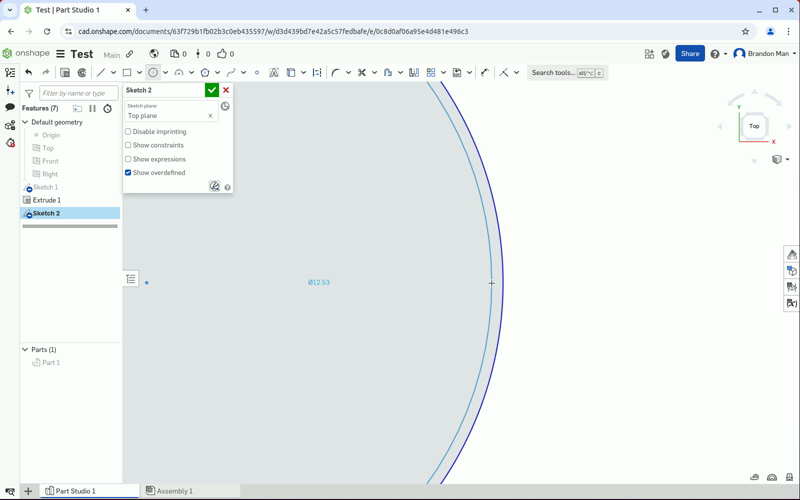
click(491, 282)
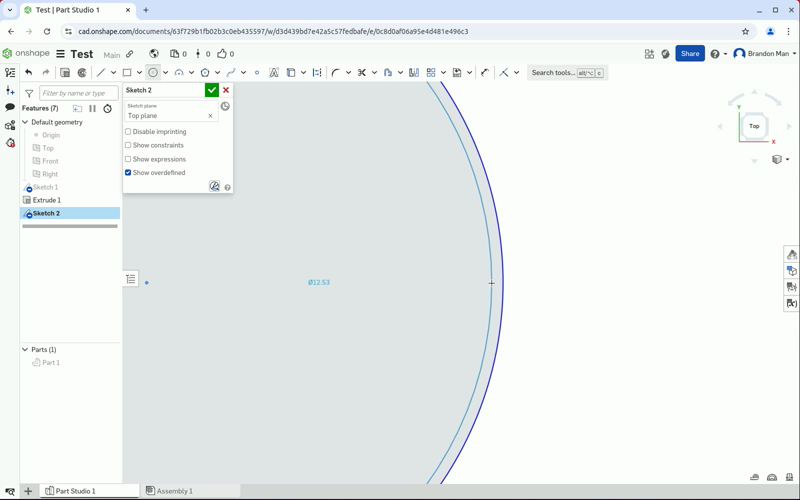
scroll(-6)
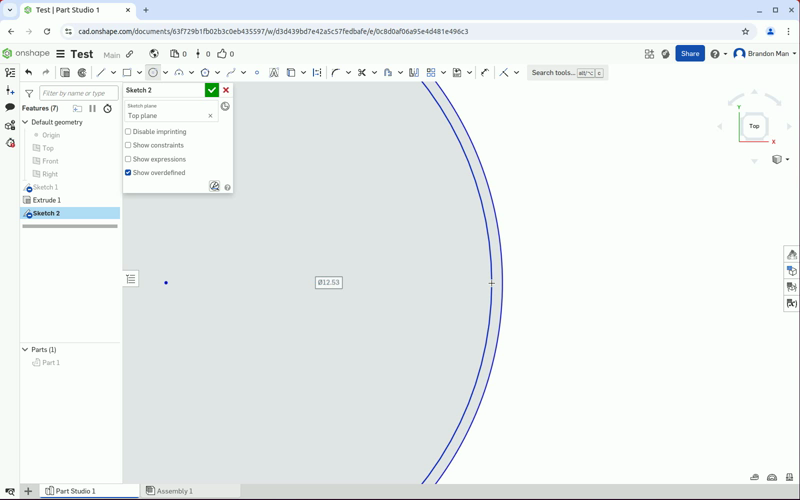
scroll(-6)
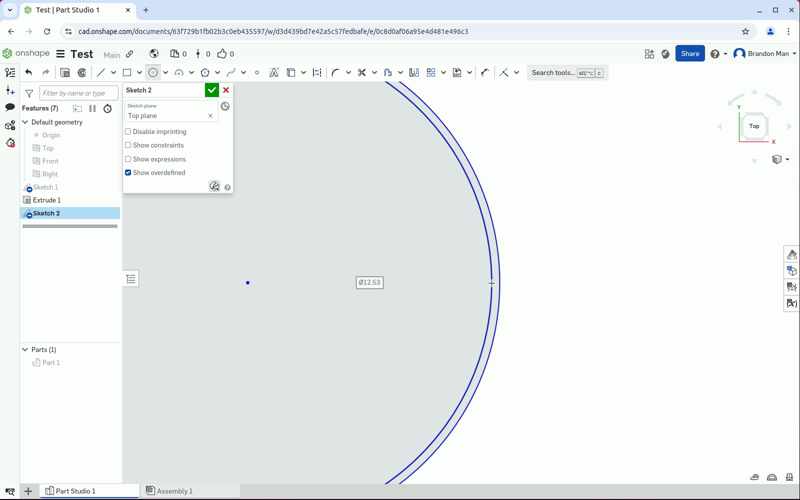
scroll(-6)
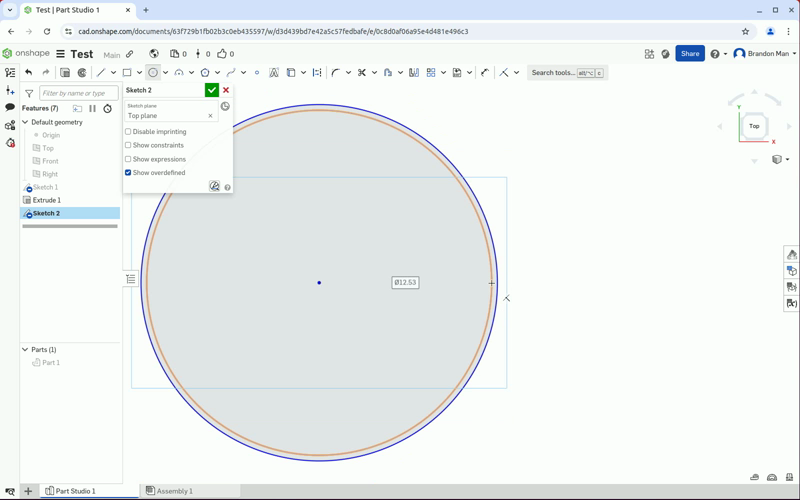
scroll(-6)
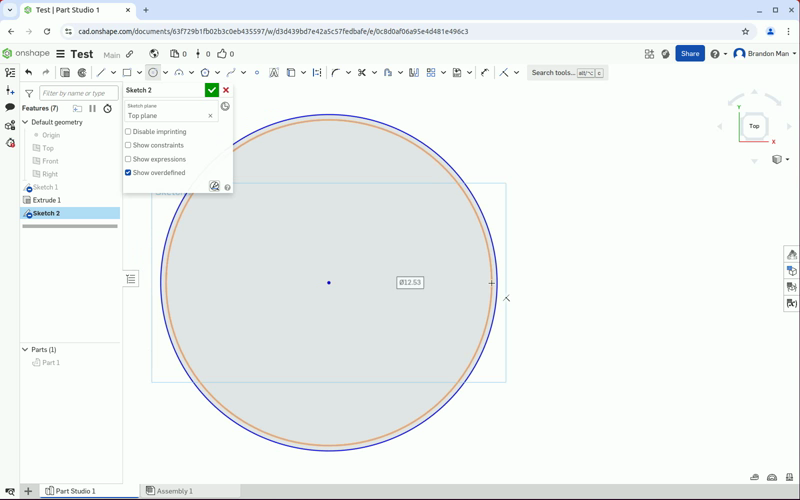
scroll(-6)
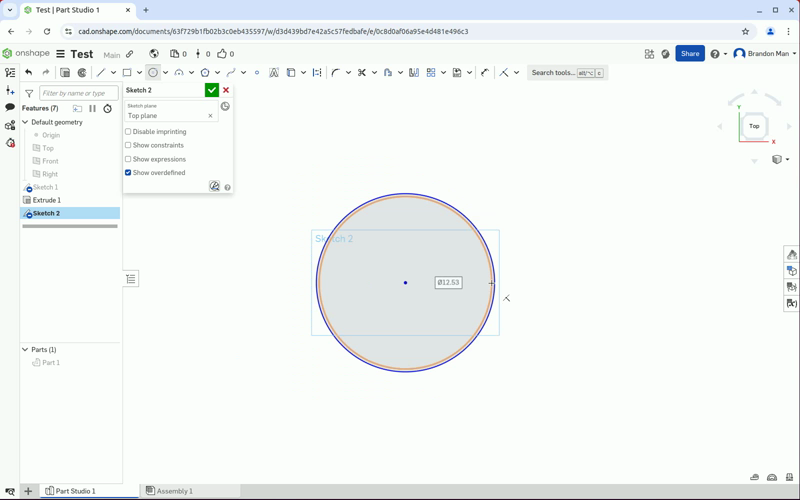
scroll(-6)
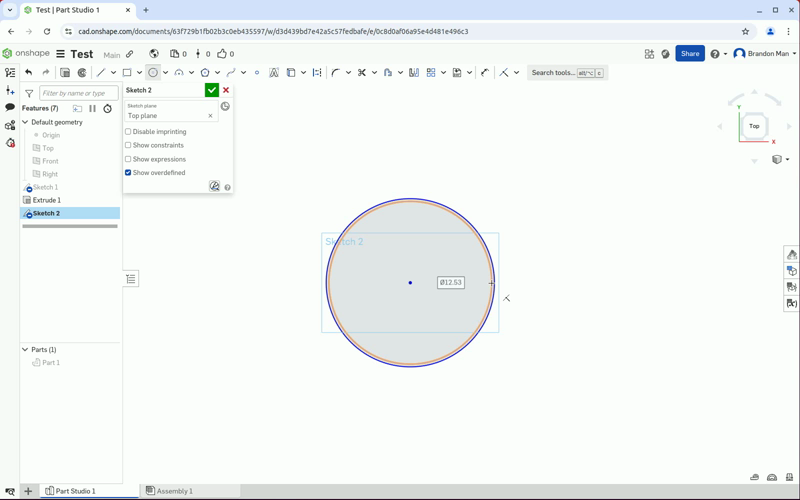
scroll(-6)
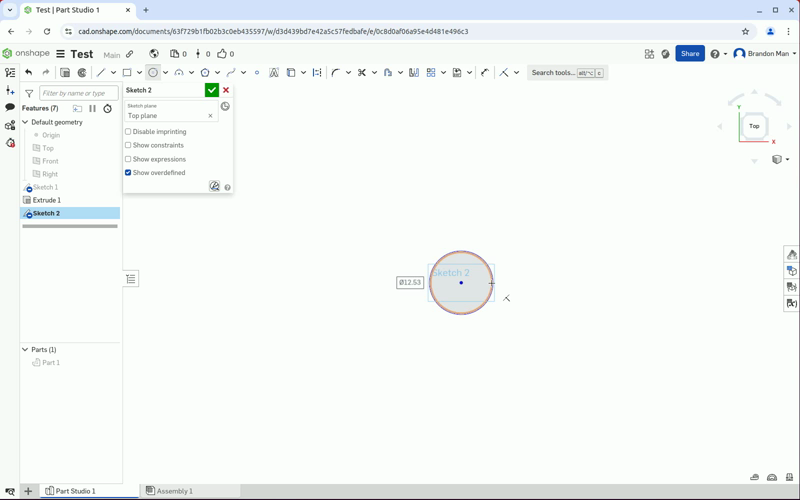
key(esc)
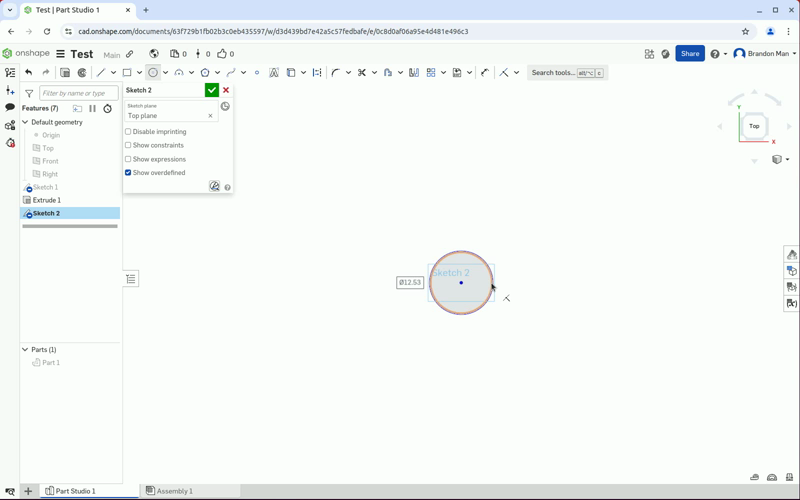
mouse_move(492, 277)
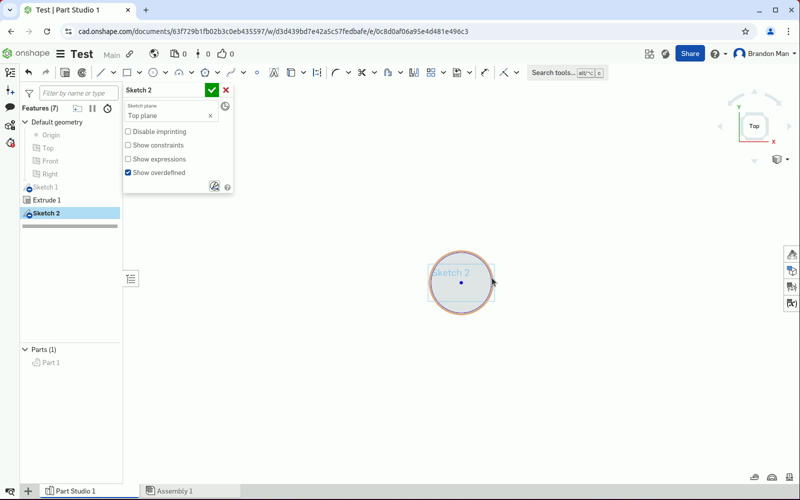
scroll(6)
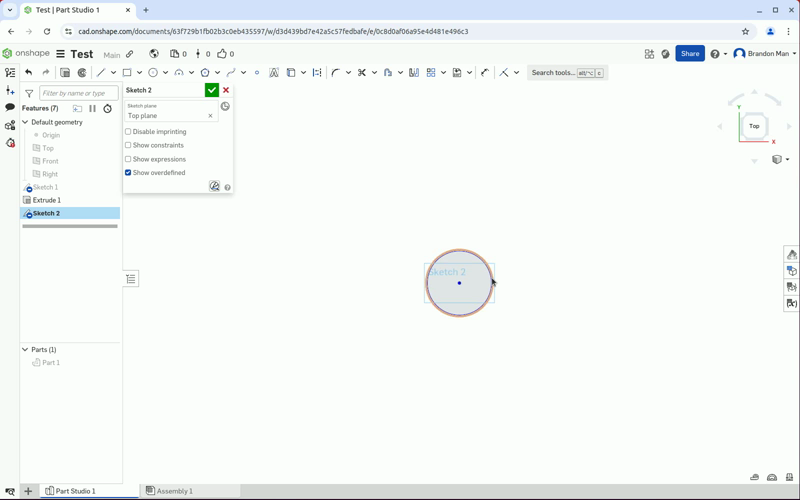
scroll(6)
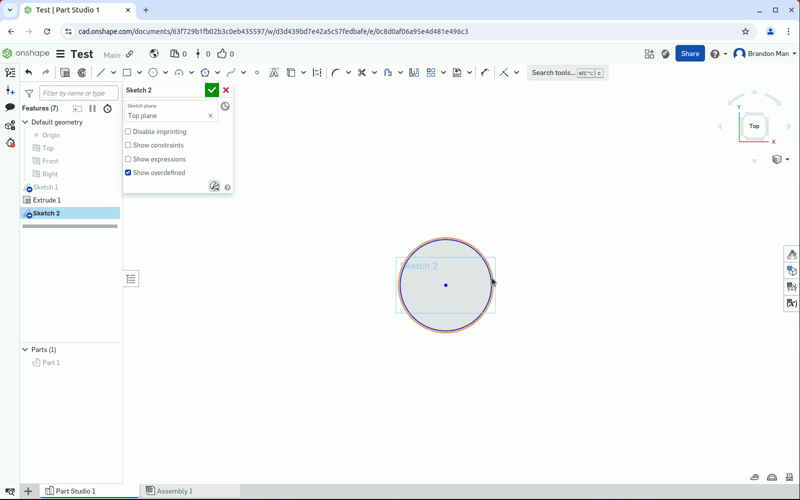
scroll(6)
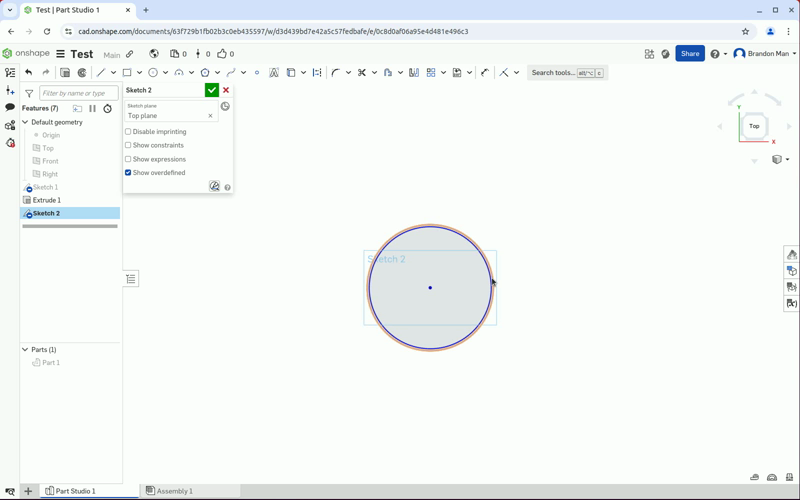
scroll(6)
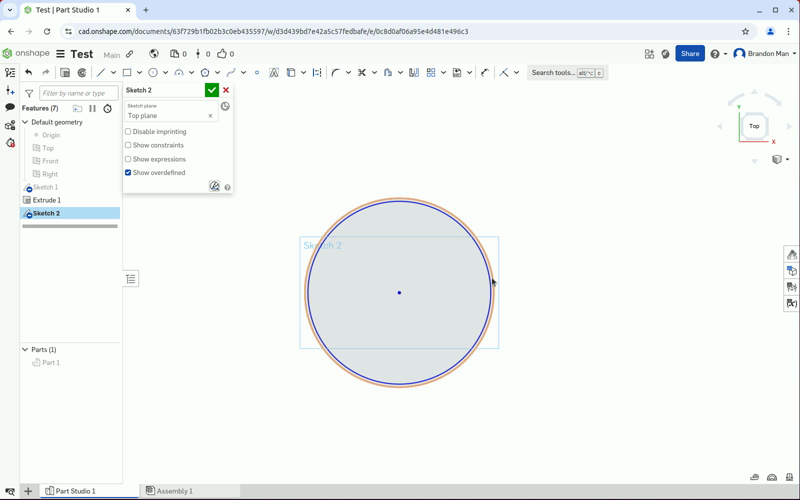
scroll(6)
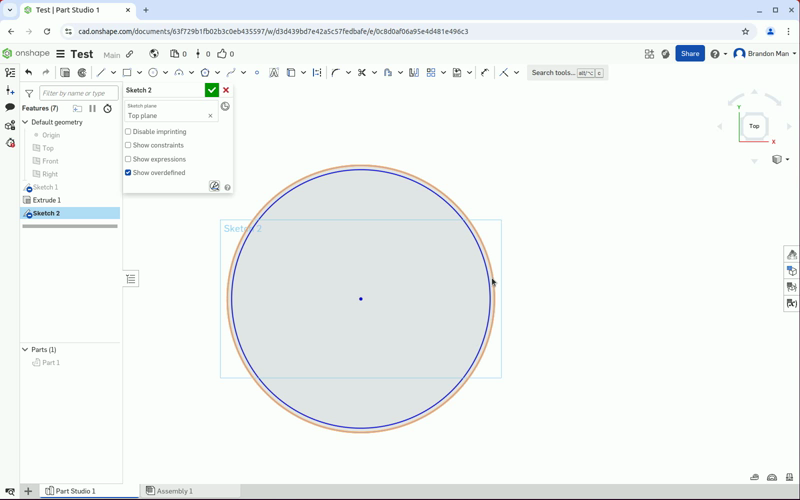
scroll(6)
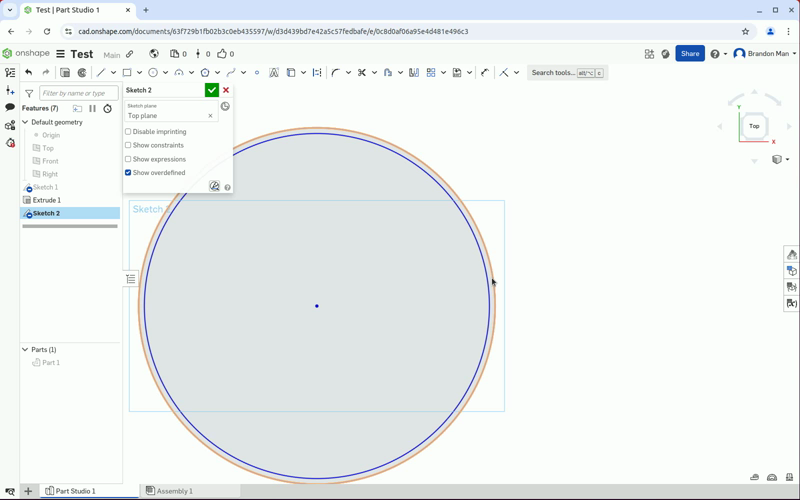
scroll(6)
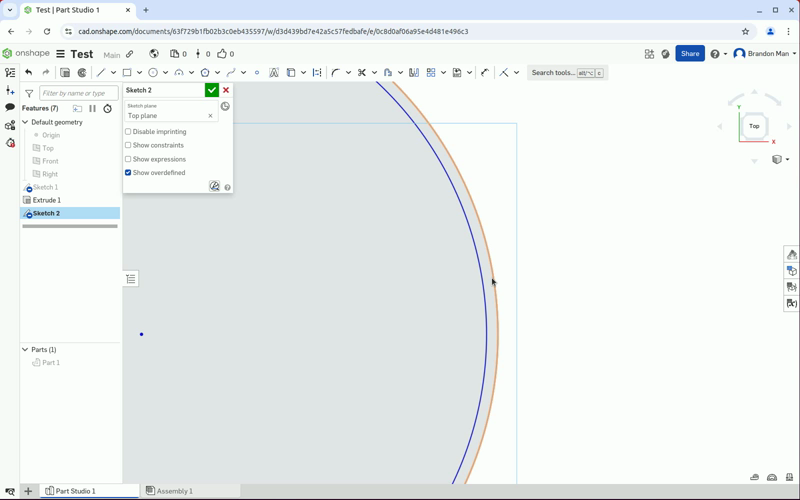
click(492, 277)
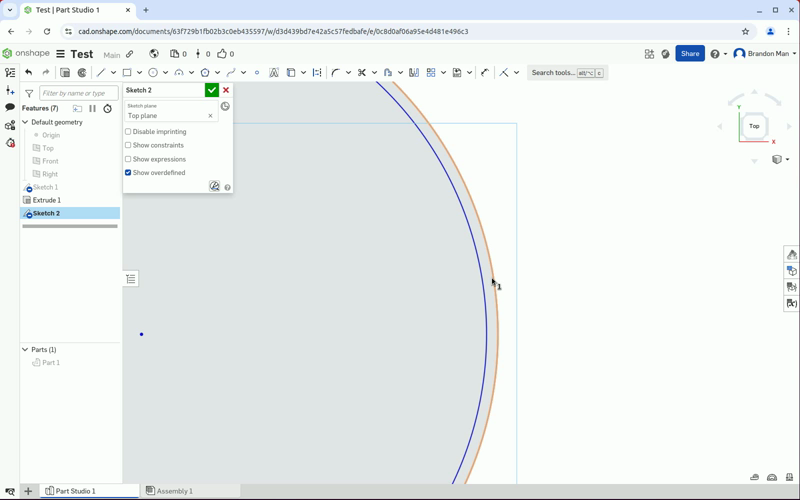
scroll(-6)
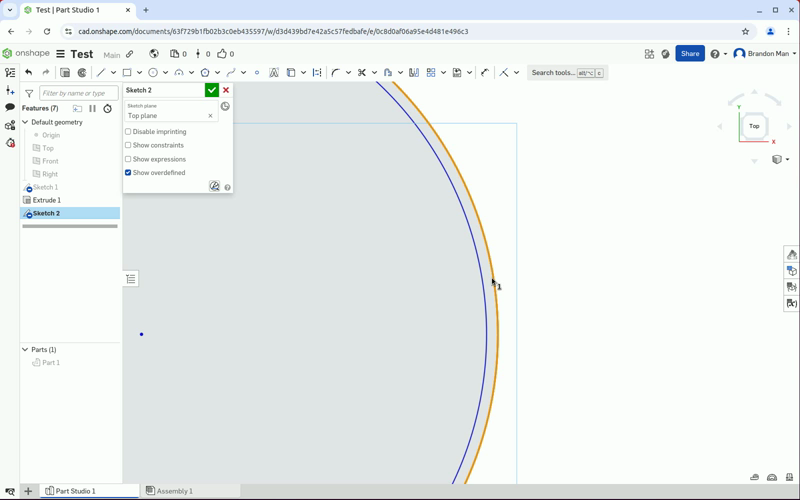
scroll(-6)
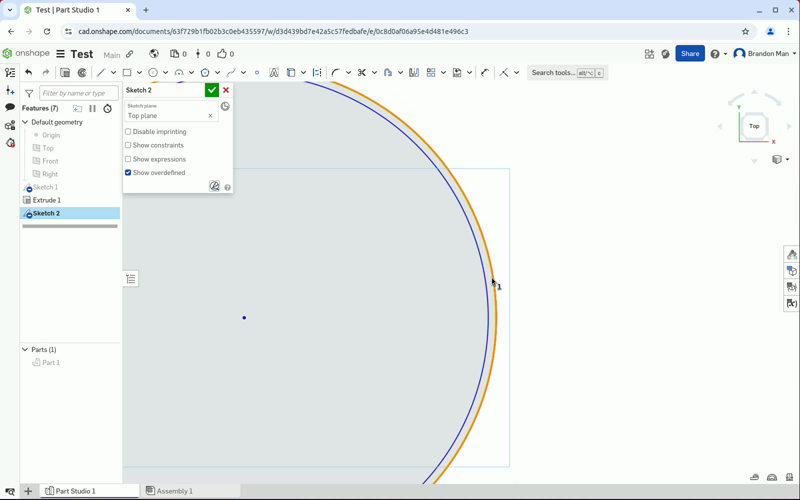
scroll(-6)
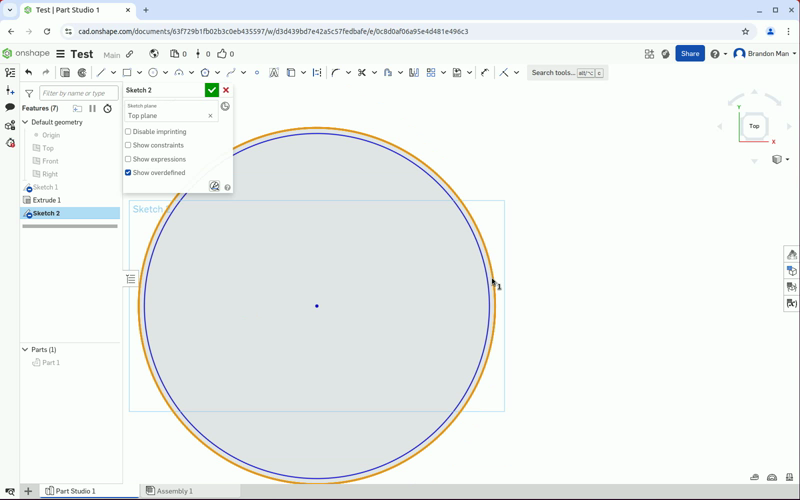
scroll(-6)
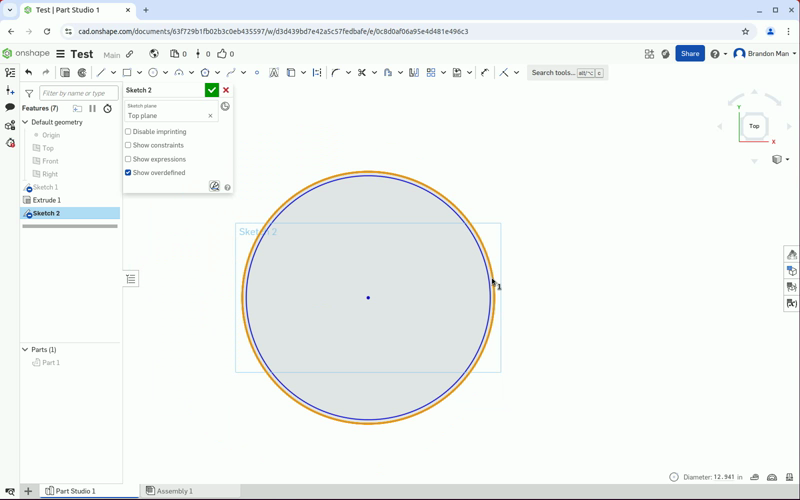
scroll(-6)
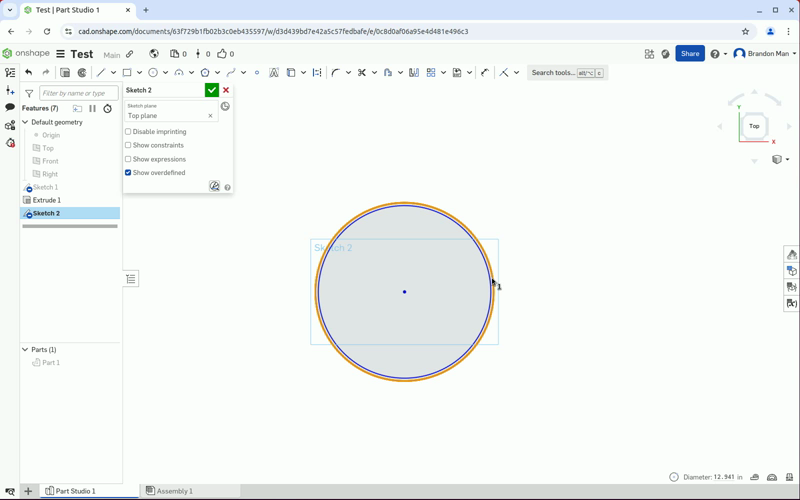
scroll(-6)
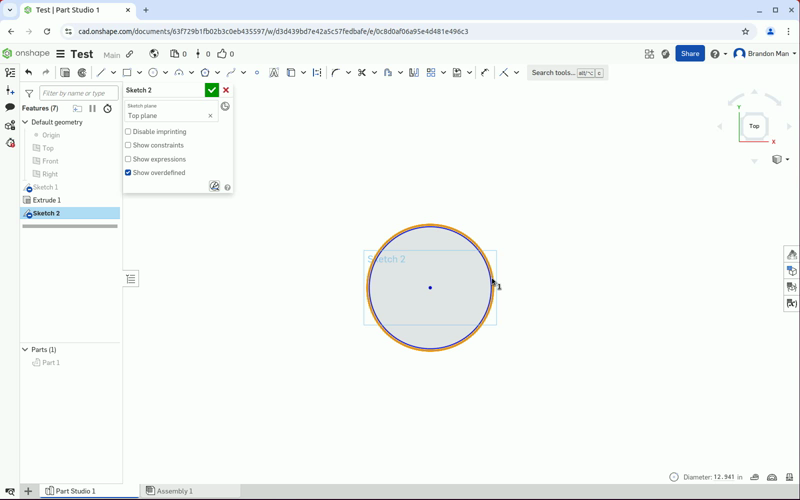
scroll(-6)
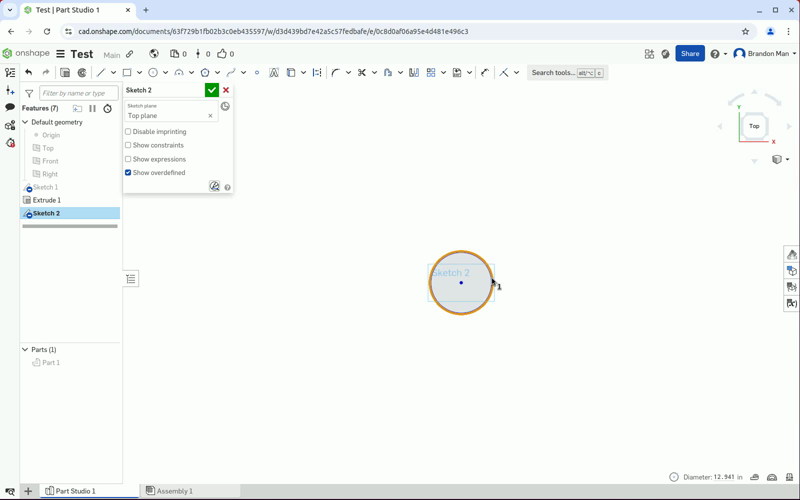
mouse_move(73, 352)
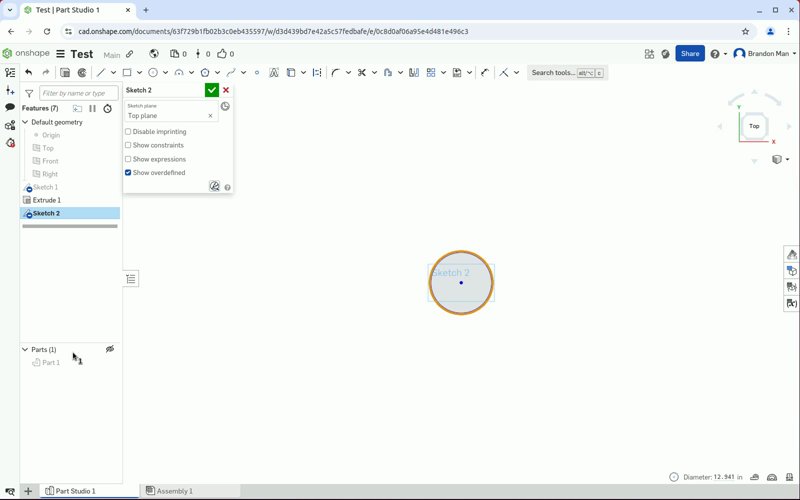
key(shift+y)
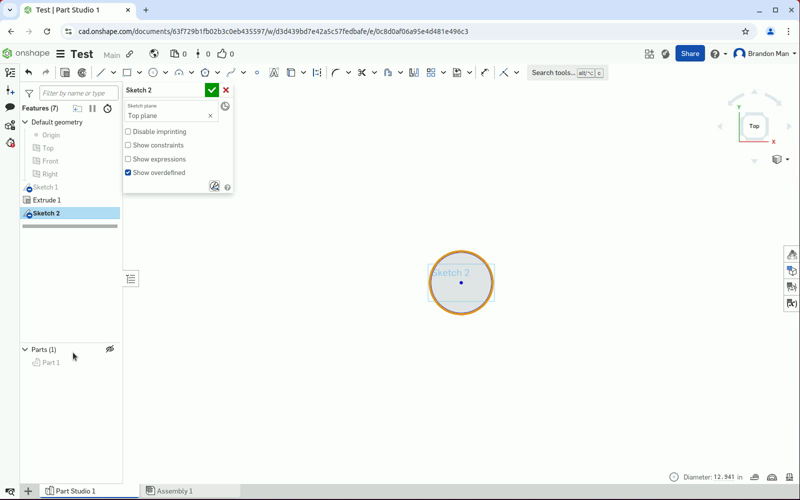
key(shift+e)
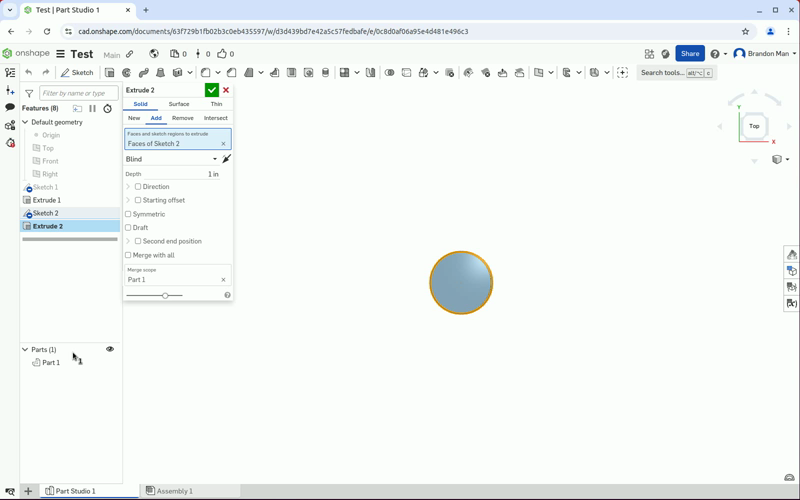
mouse_move(143, 106)
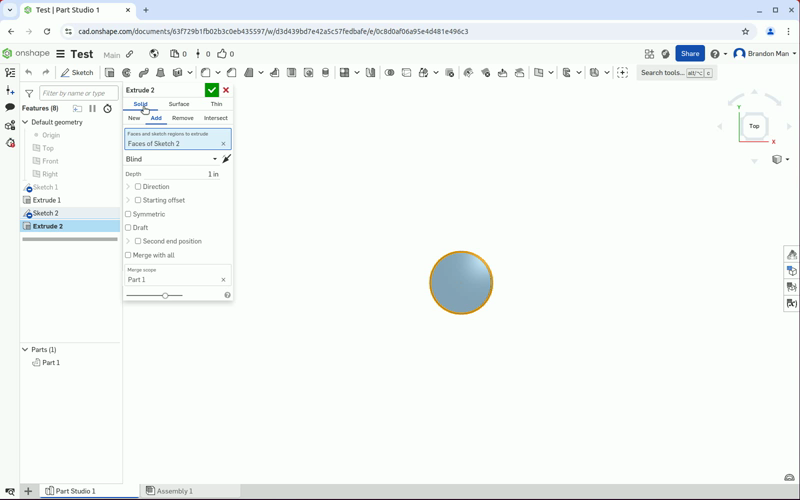
click(143, 106)
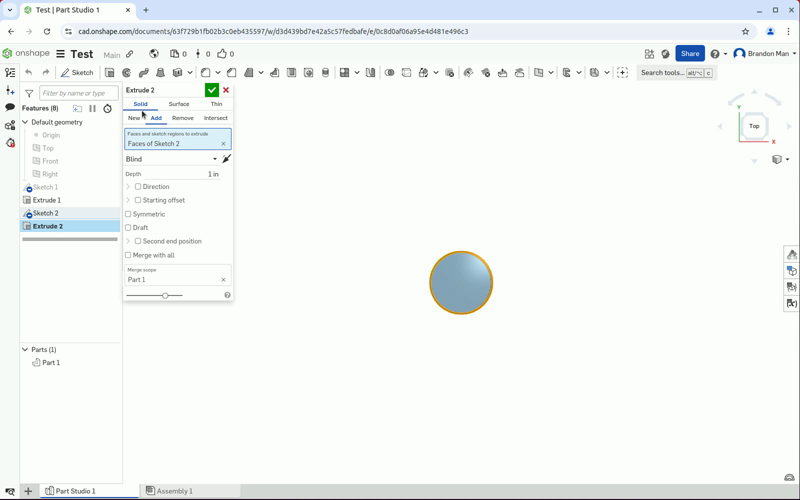
mouse_move(137, 120)
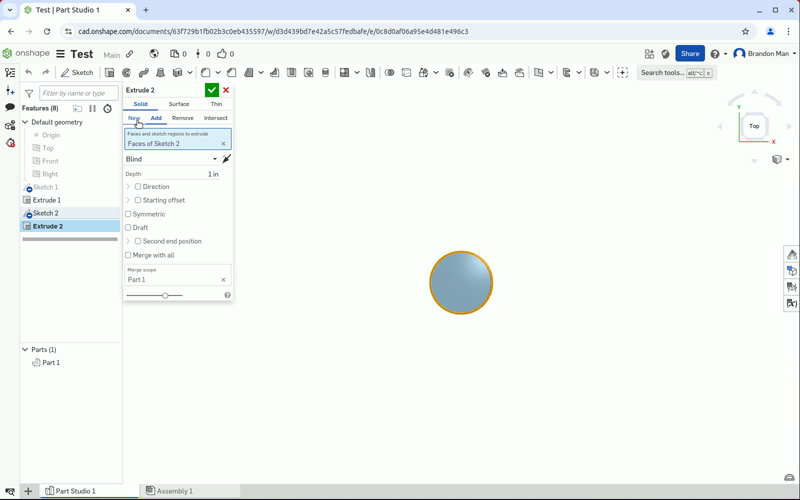
click(137, 120)
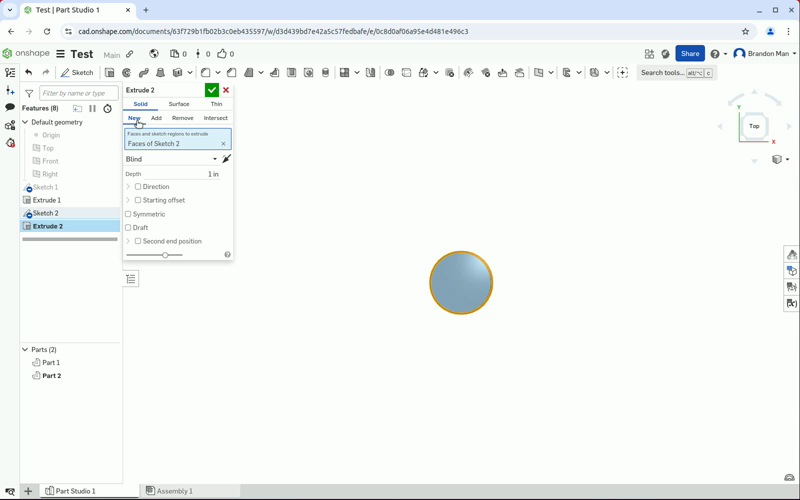
key(tab, 4)
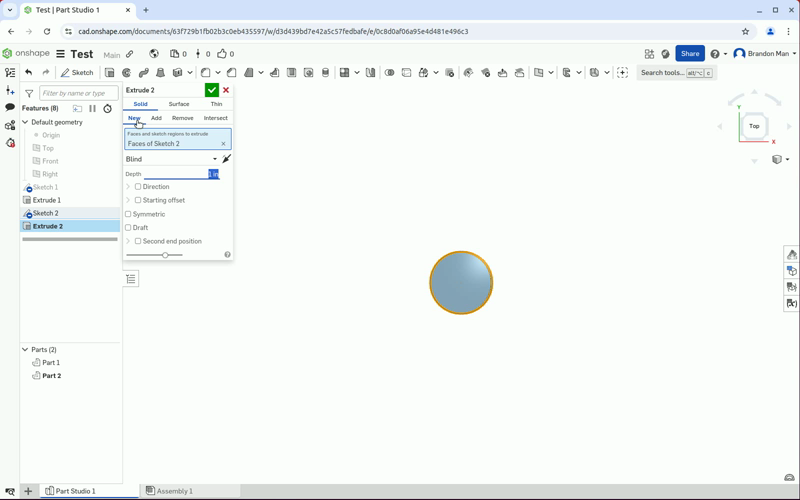
text(-1.444)
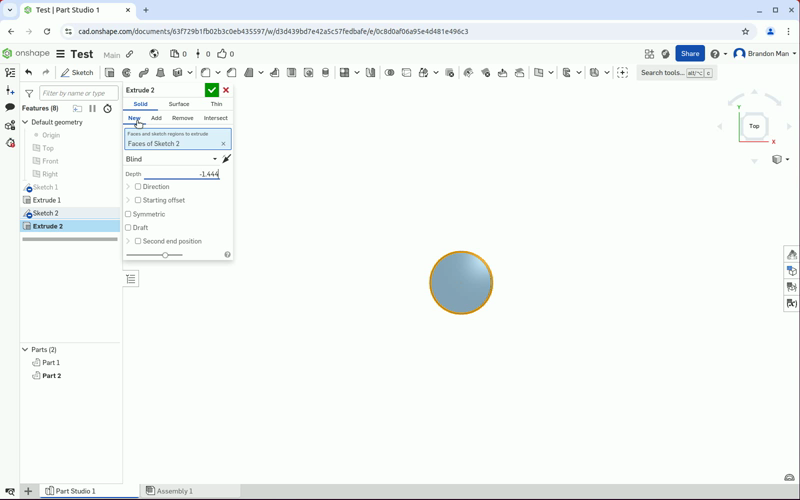
key(enter)
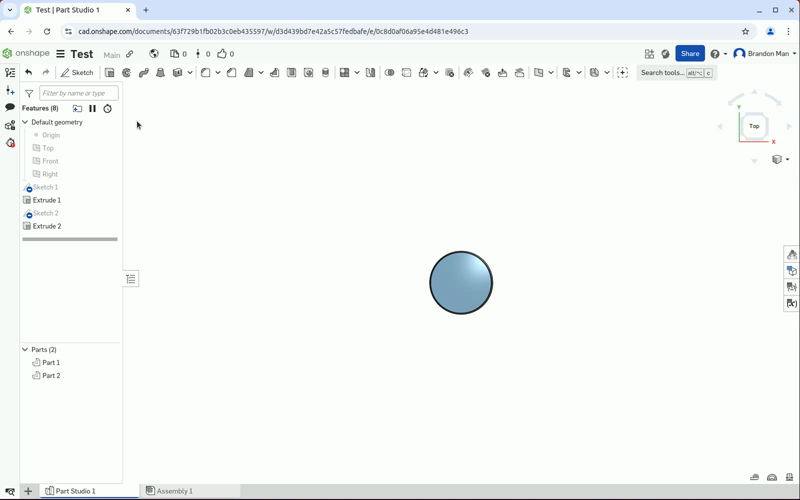
key(shift+h)
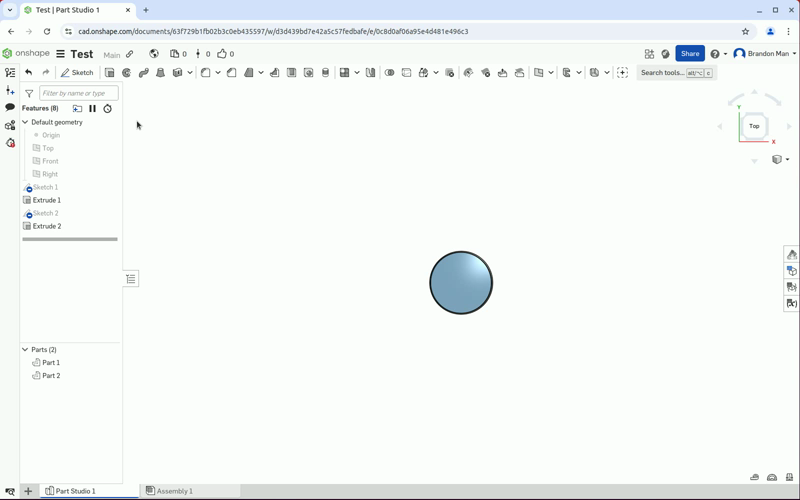
key(shift+h)
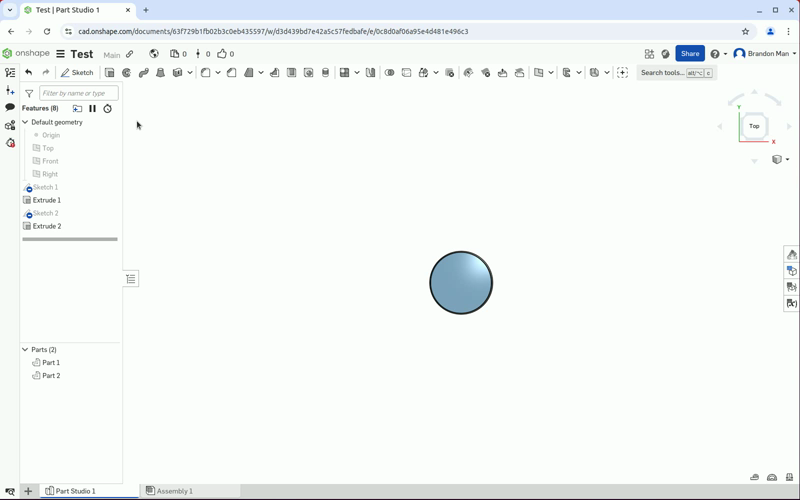
mouse_move(73, 189)
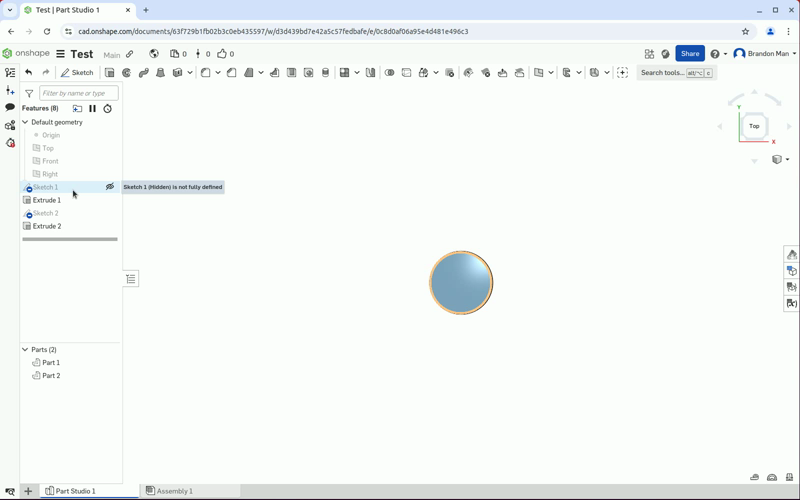
click(73, 189)
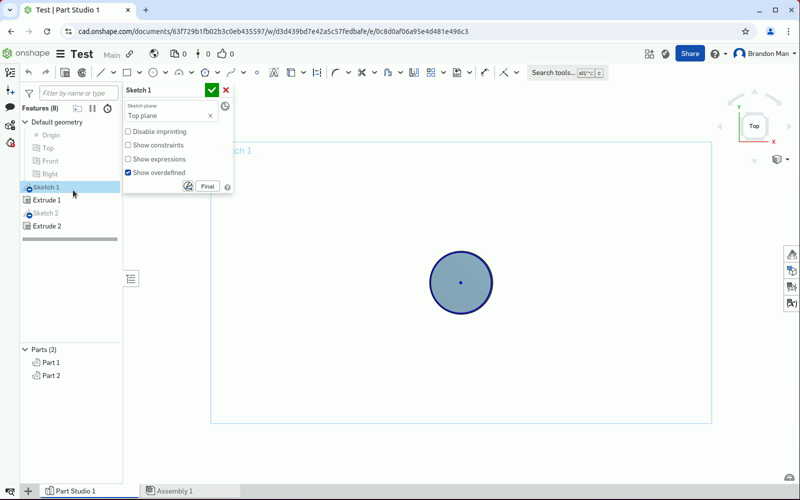
mouse_move(229, 92)
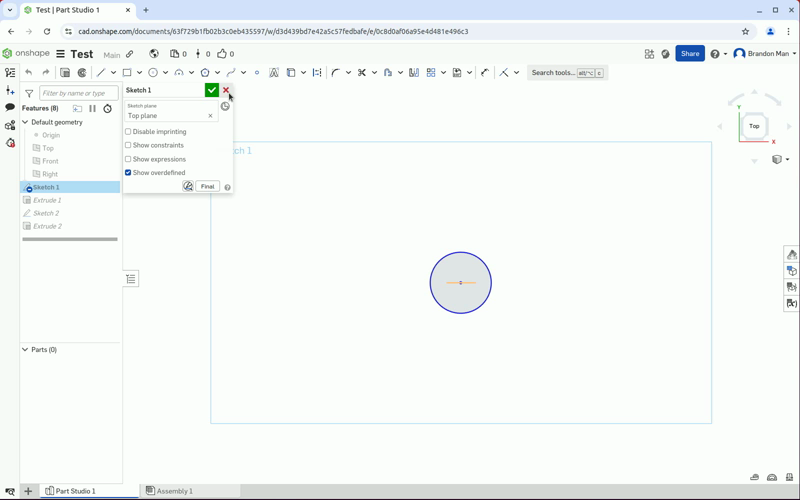
click(229, 92)
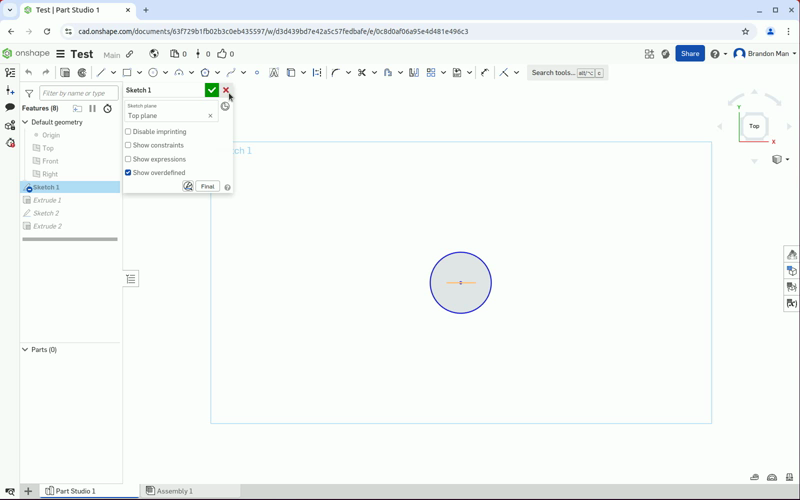
key(shift+s)
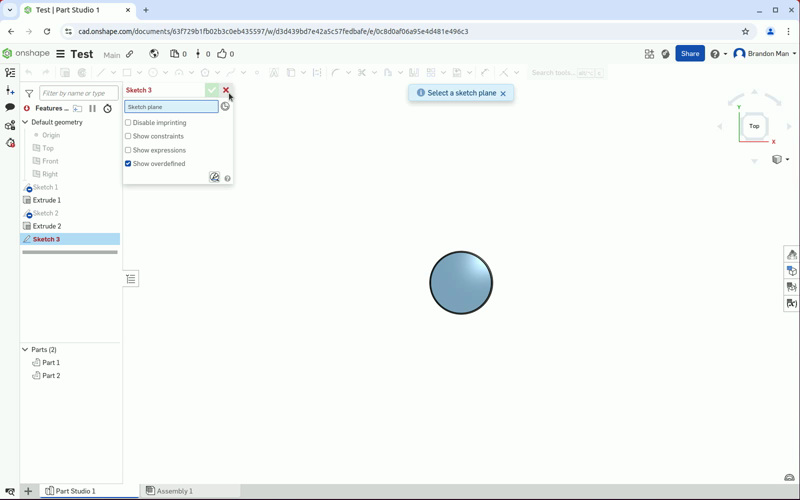
mouse_move(73, 150)
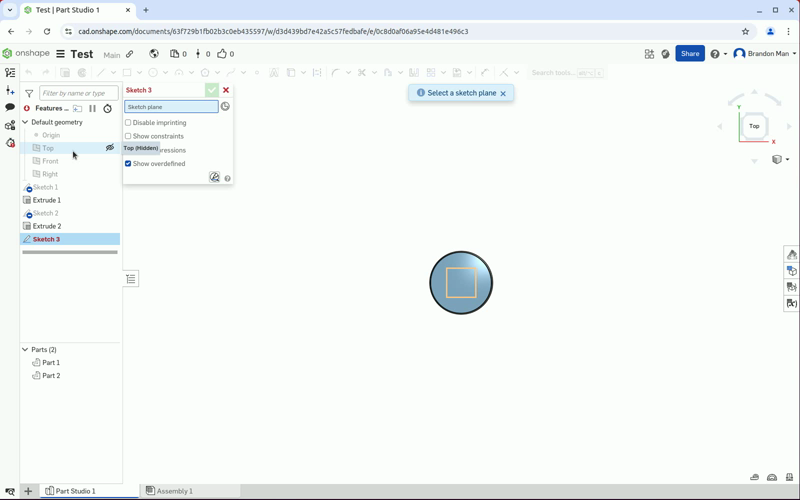
click(73, 150)
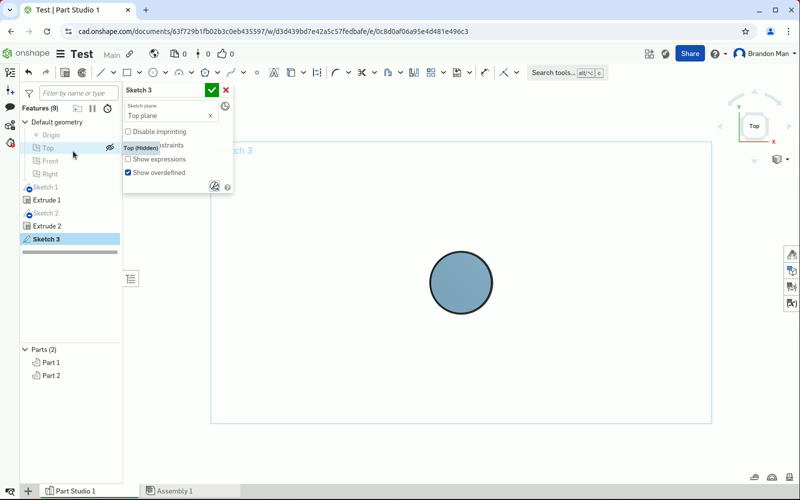
mouse_move(73, 352)
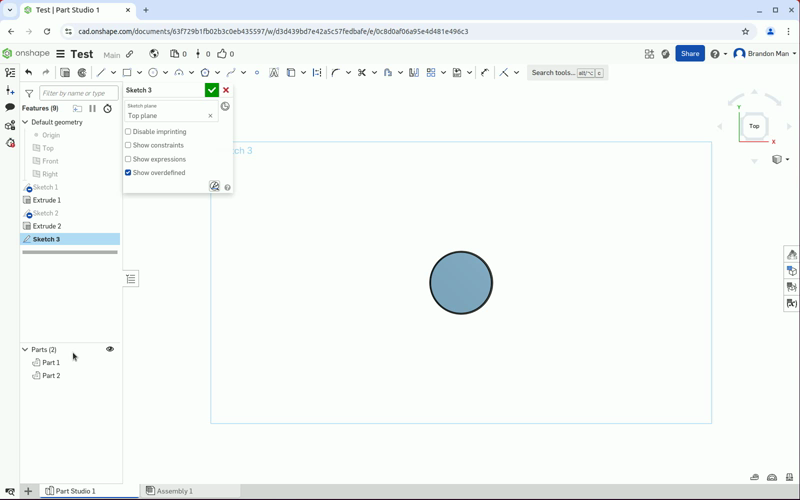
key(y)
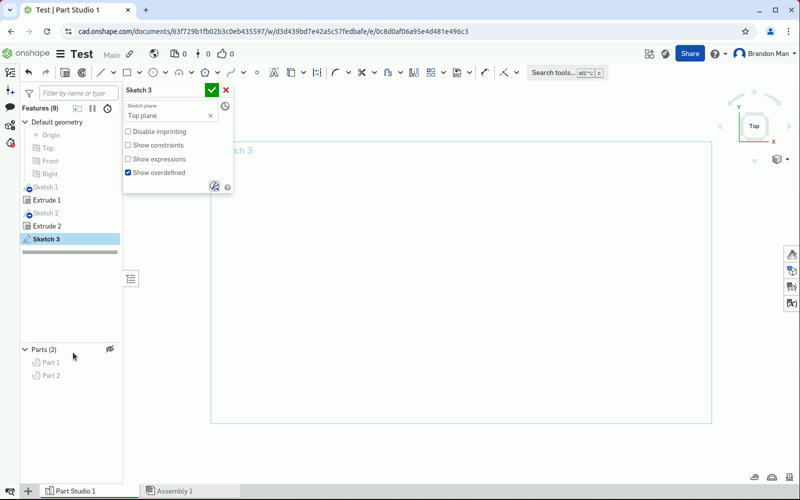
key(c)
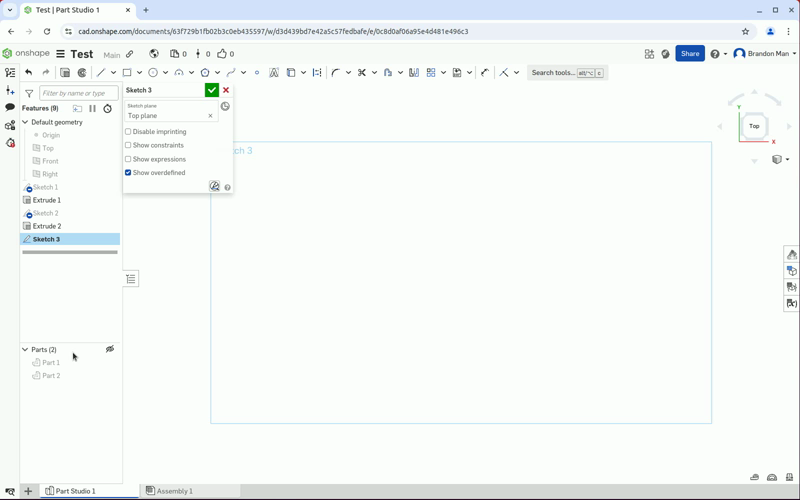
key_down(shift)
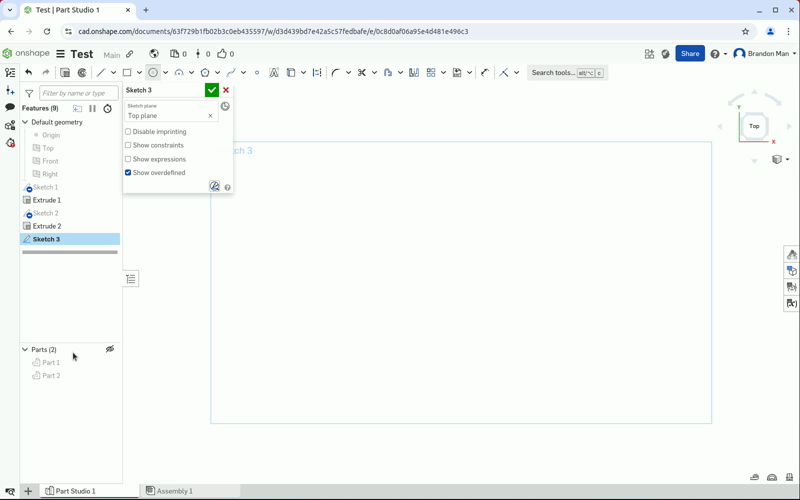
mouse_move(460, 282)
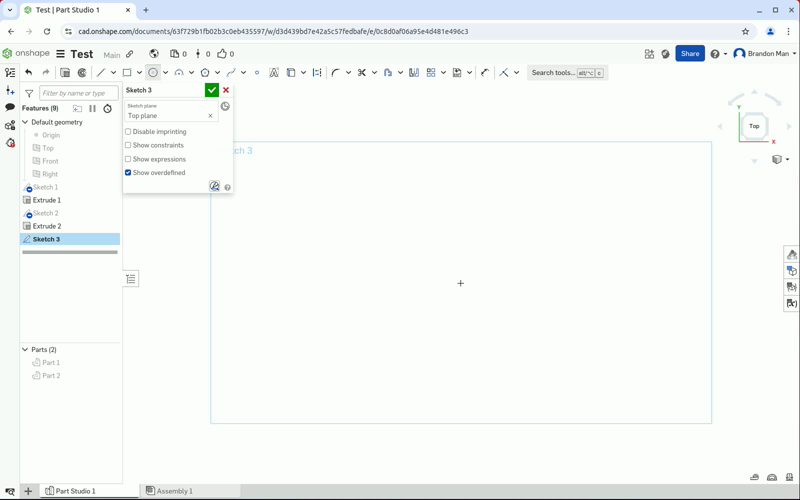
click(460, 282)
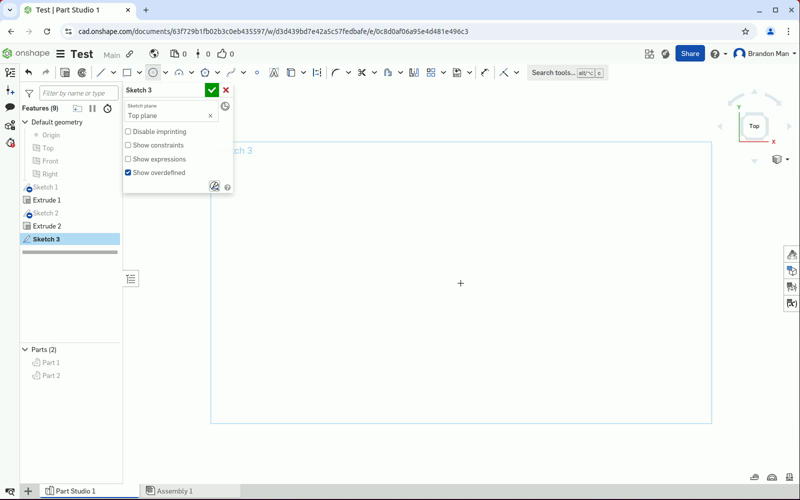
key_up(shift)
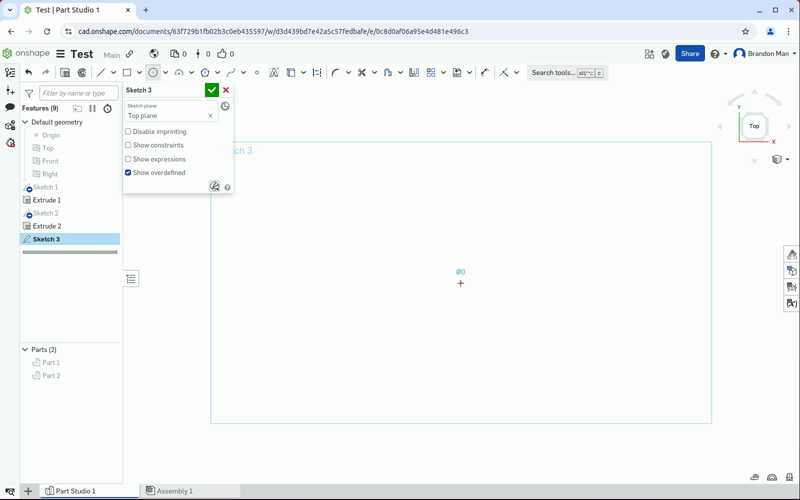
mouse_move(491, 282)
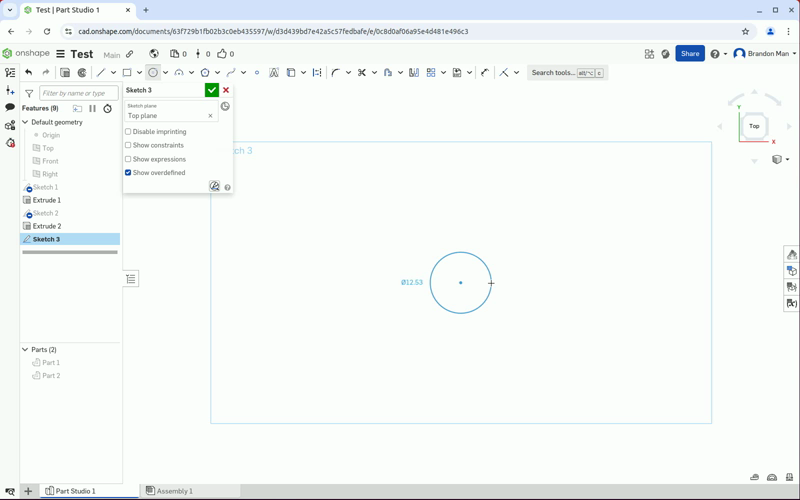
click(491, 282)
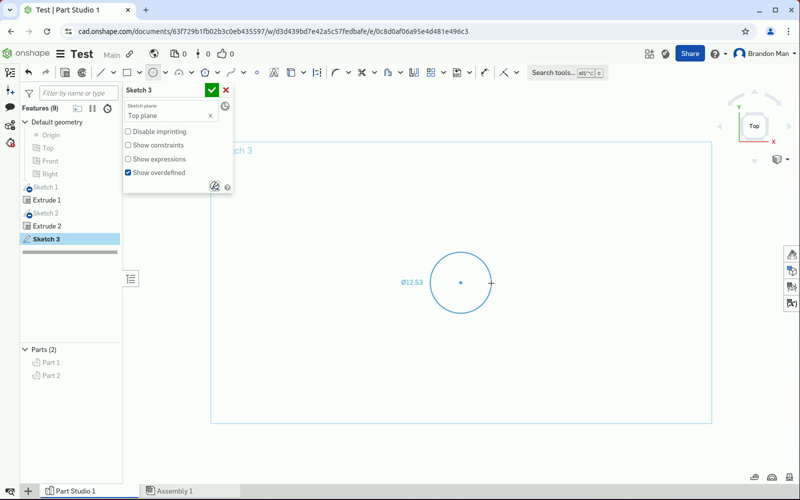
key(esc)
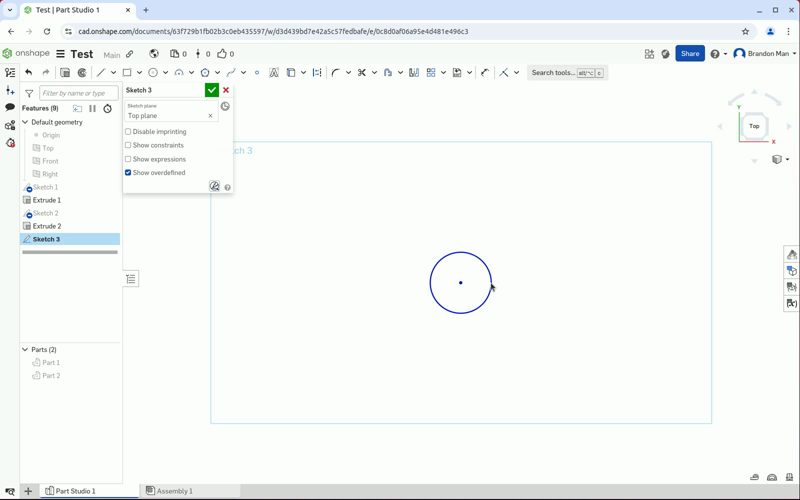
mouse_move(440, 262)
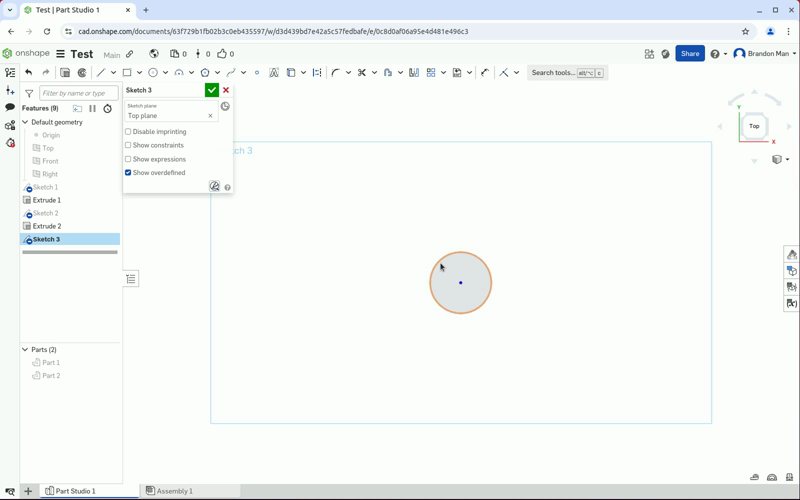
click(440, 262)
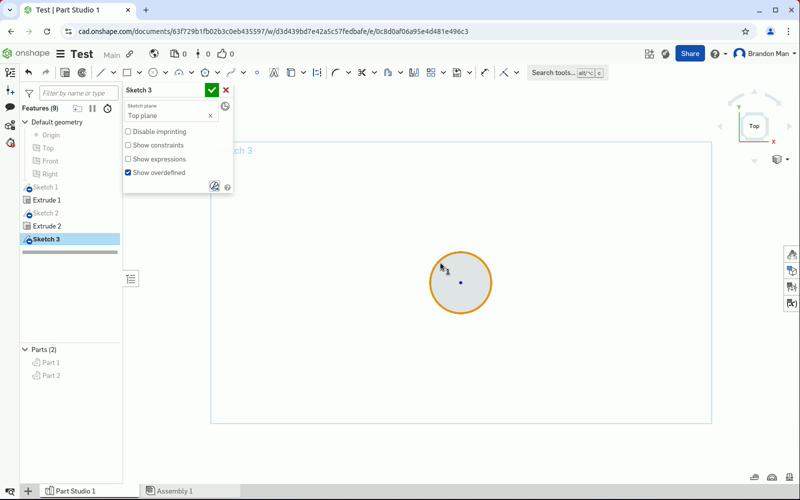
mouse_move(73, 352)
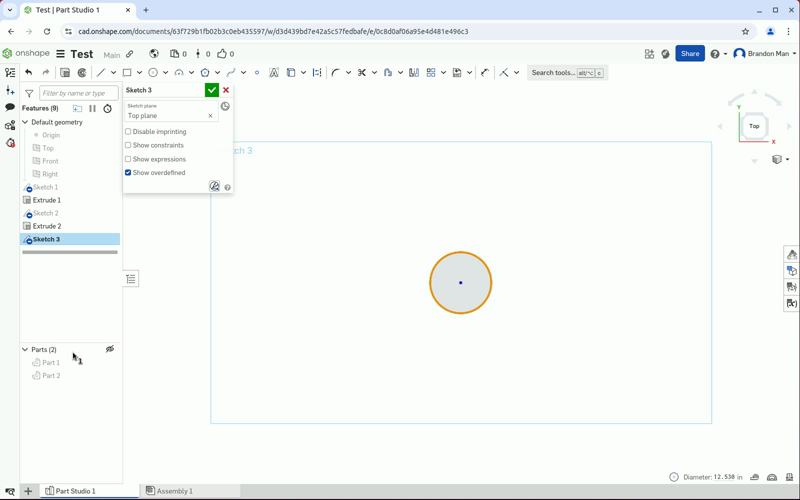
key(shift+y)
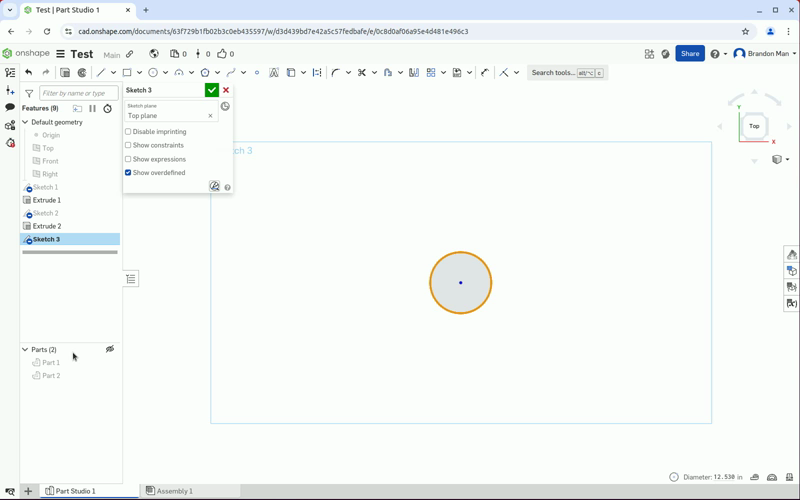
key(shift+e)
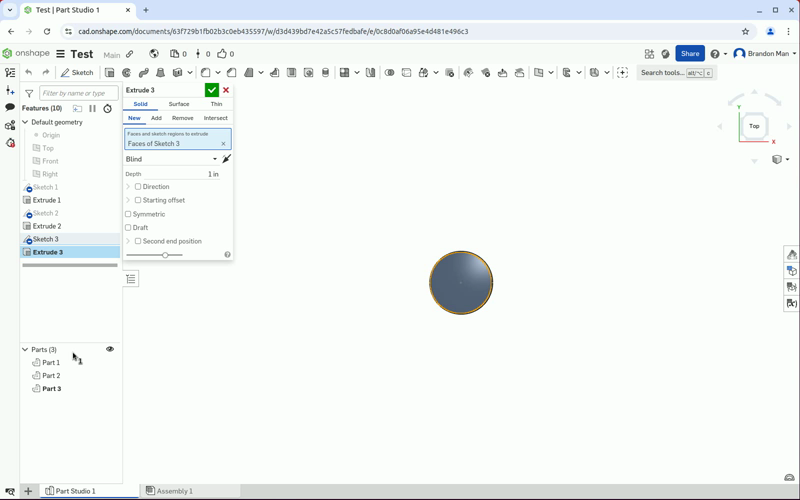
mouse_move(143, 106)
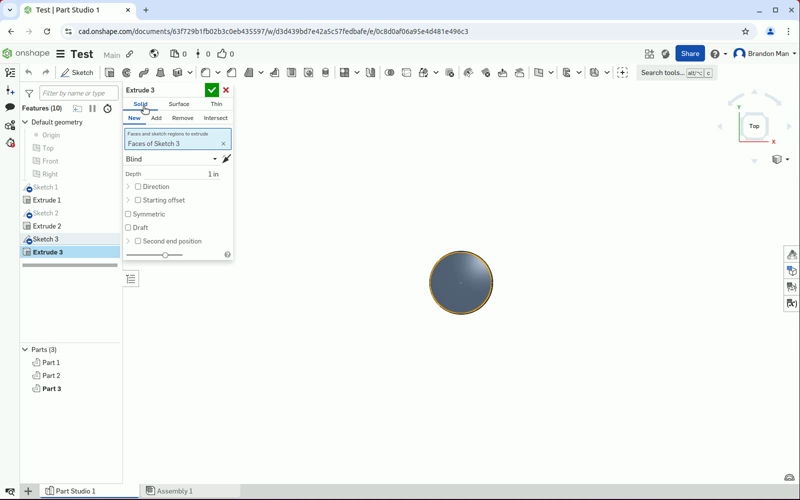
click(143, 106)
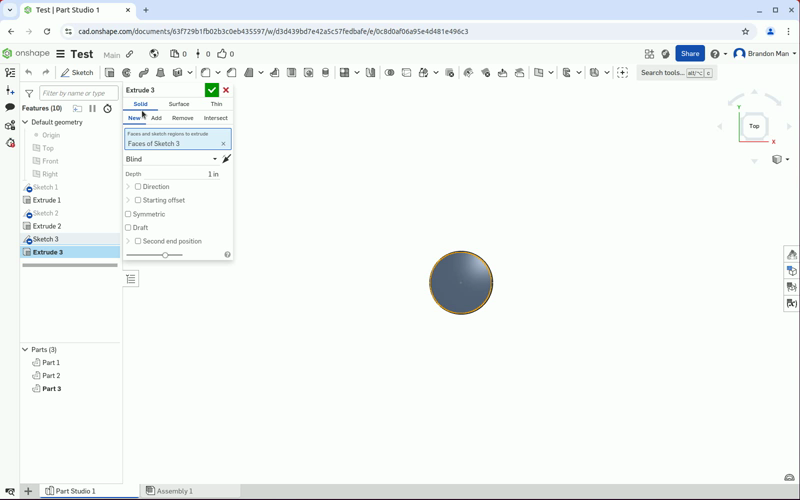
mouse_move(137, 120)
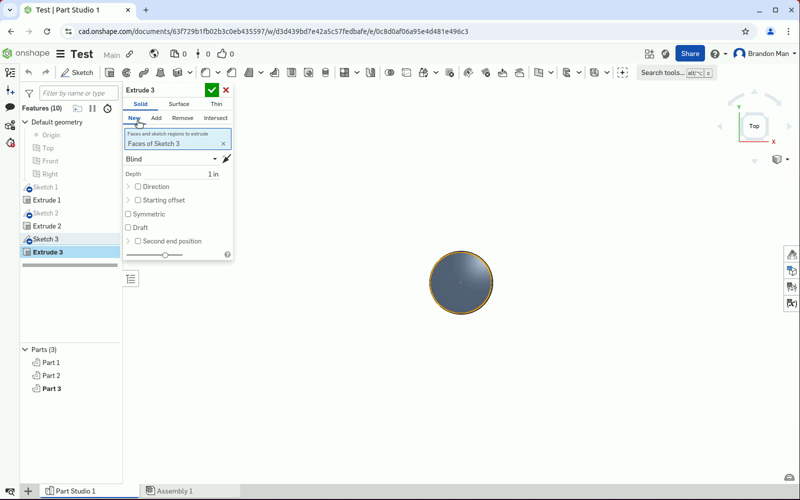
click(137, 120)
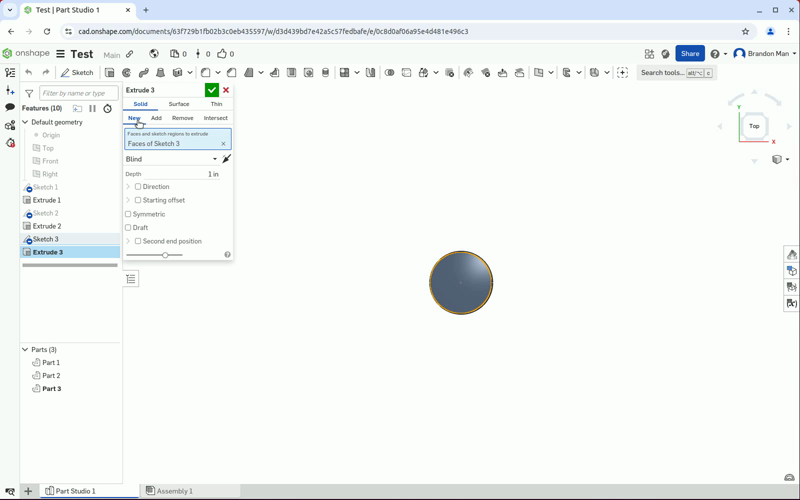
key(tab, 4)
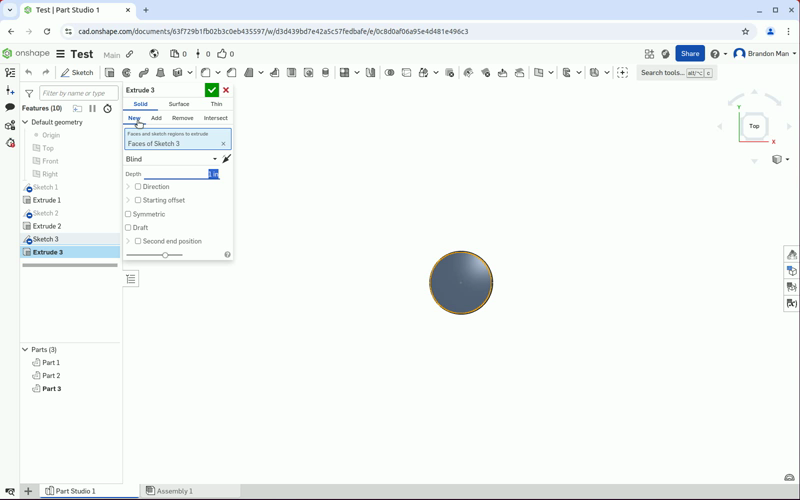
text(3.129)
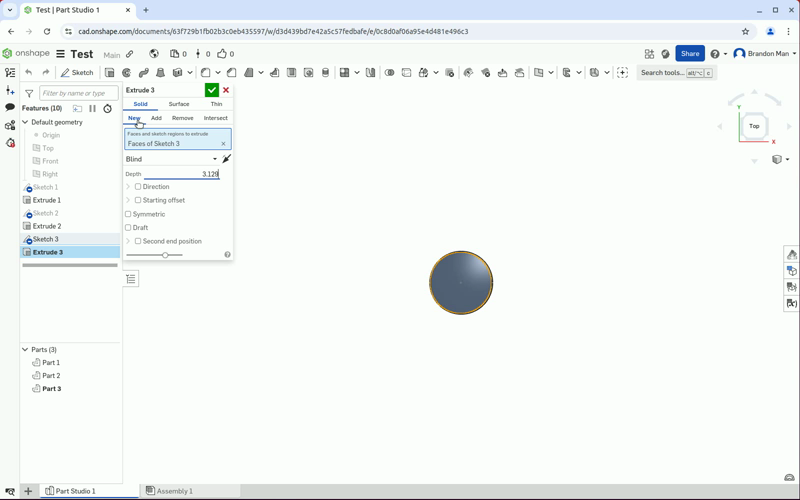
key(enter)
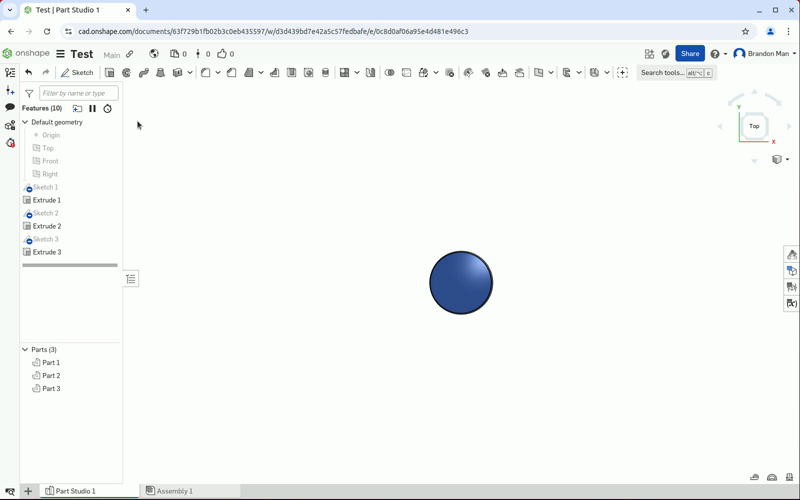
key(shift+h)
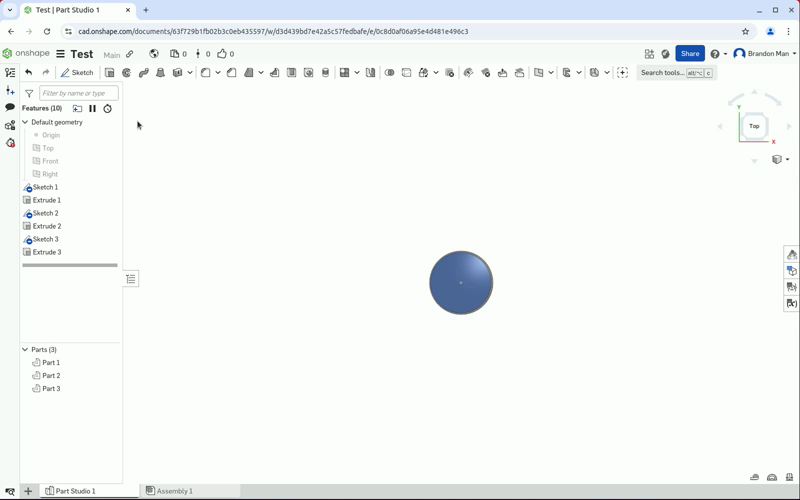
key(shift+h)
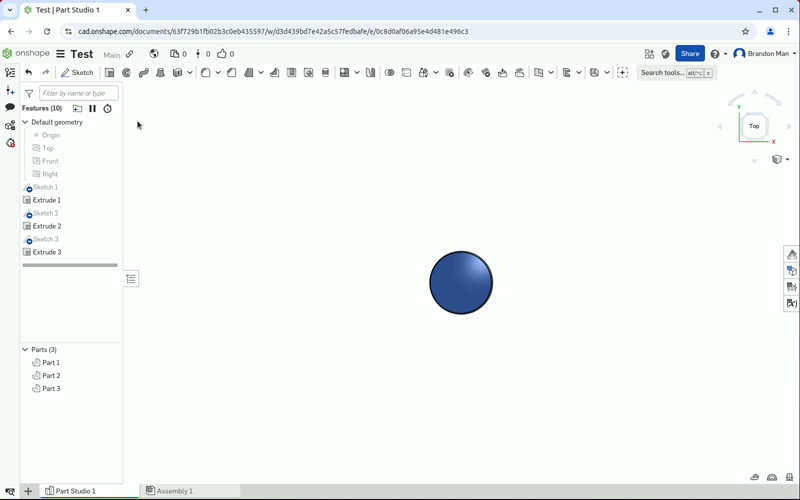
mouse_move(73, 189)
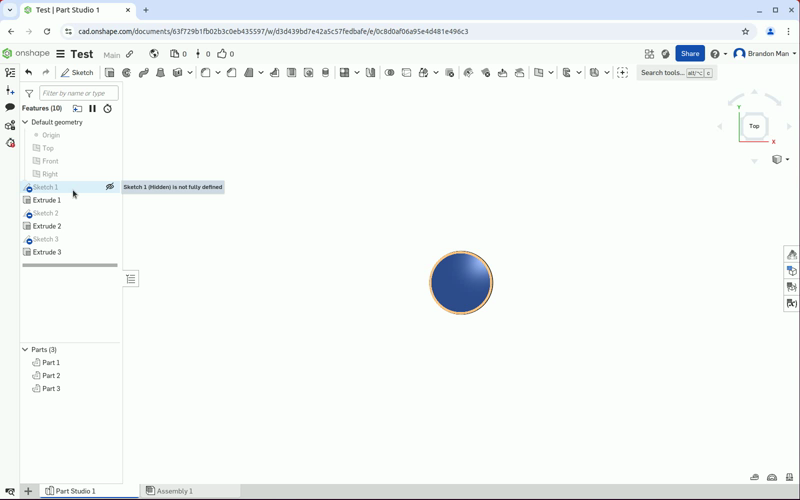
click(73, 189)
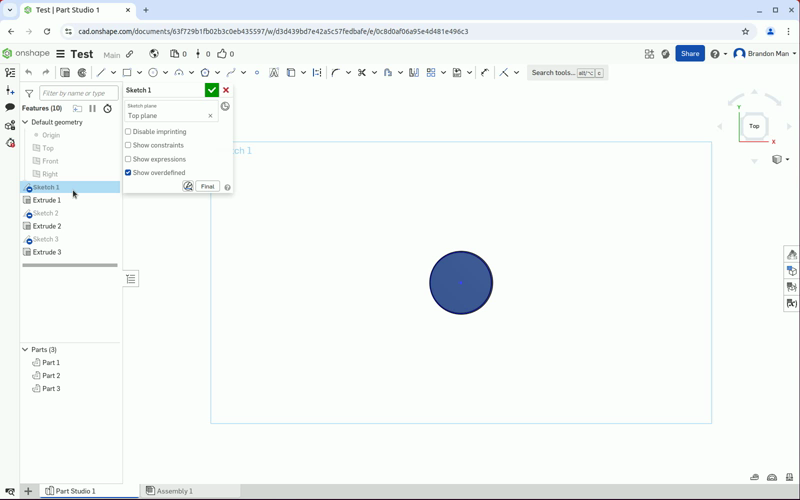
mouse_move(229, 92)
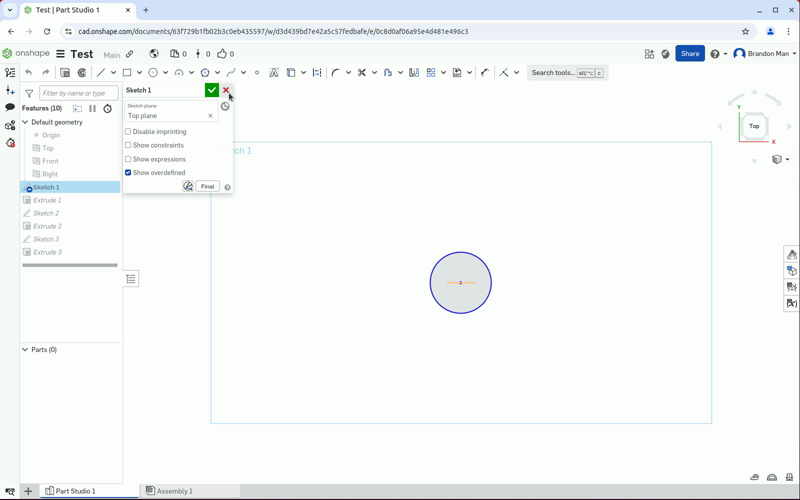
click(229, 92)
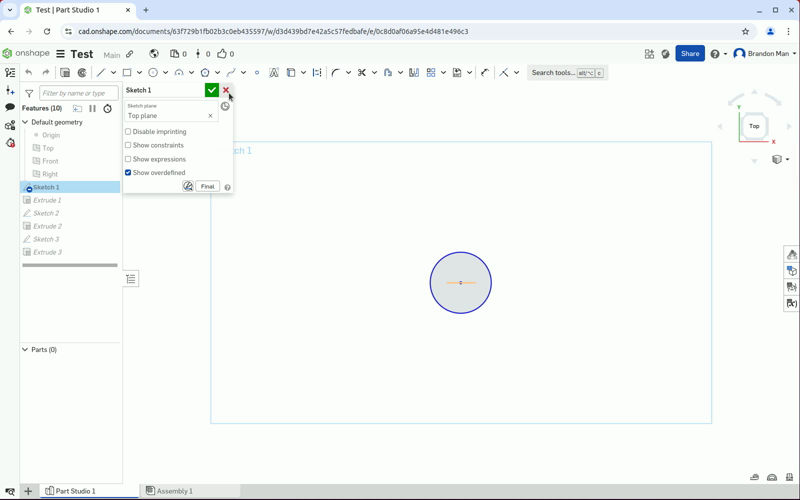
key(shift+s)
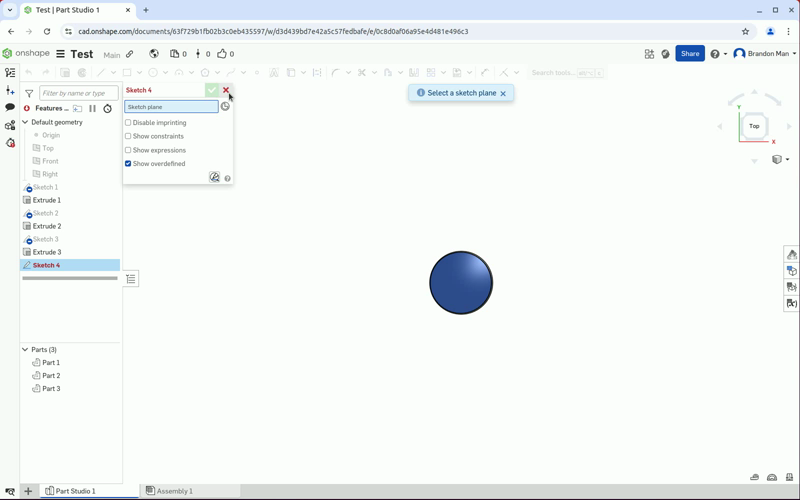
mouse_move(73, 150)
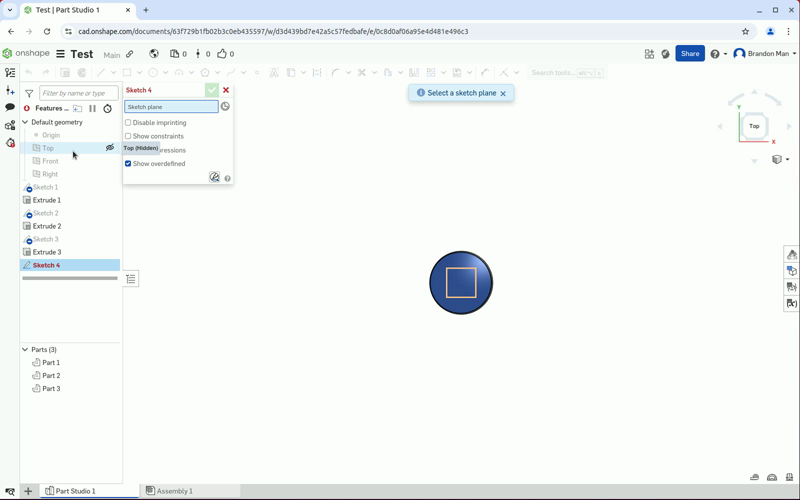
click(73, 150)
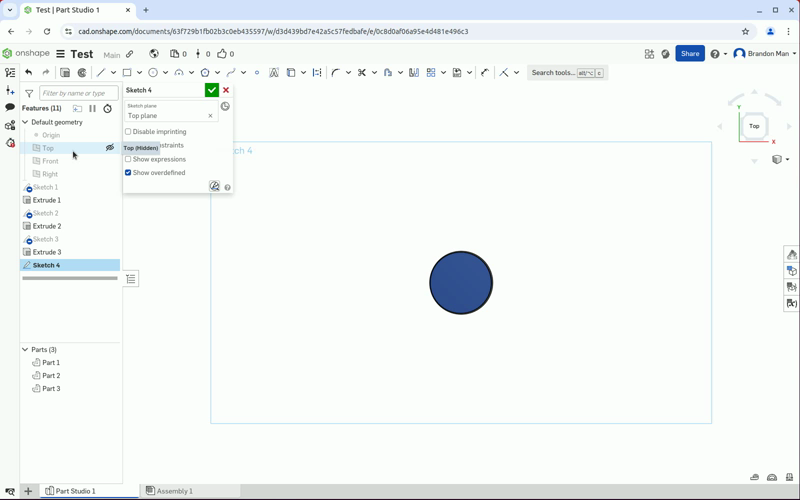
mouse_move(73, 352)
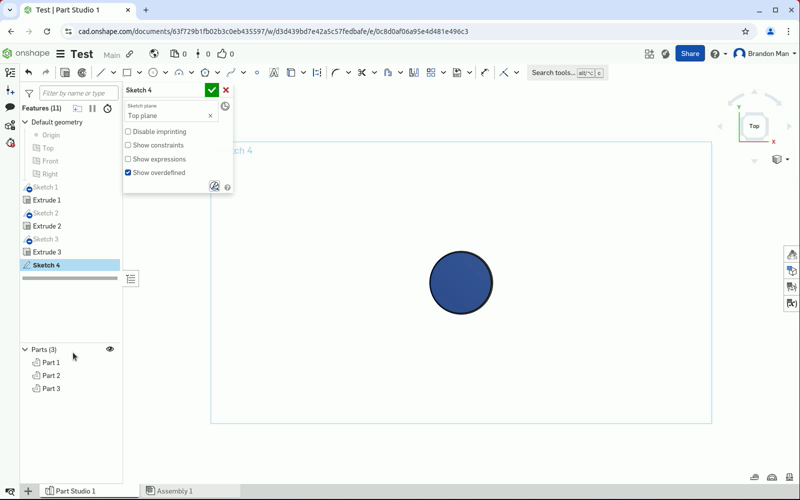
key(y)
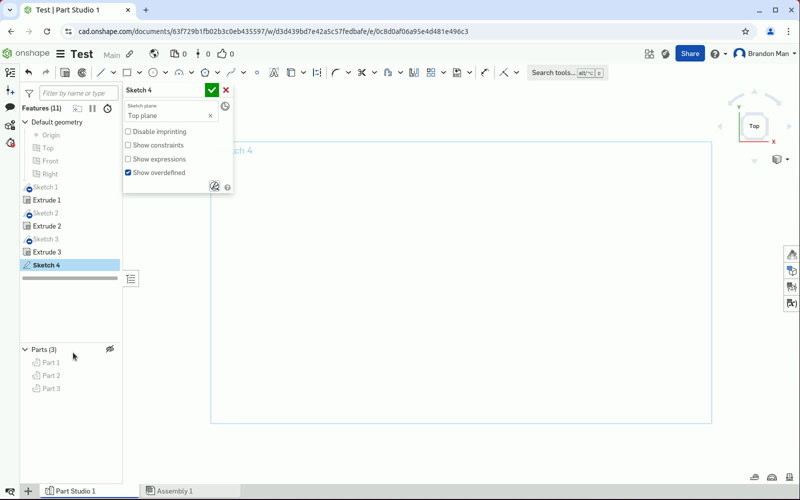
key(c)
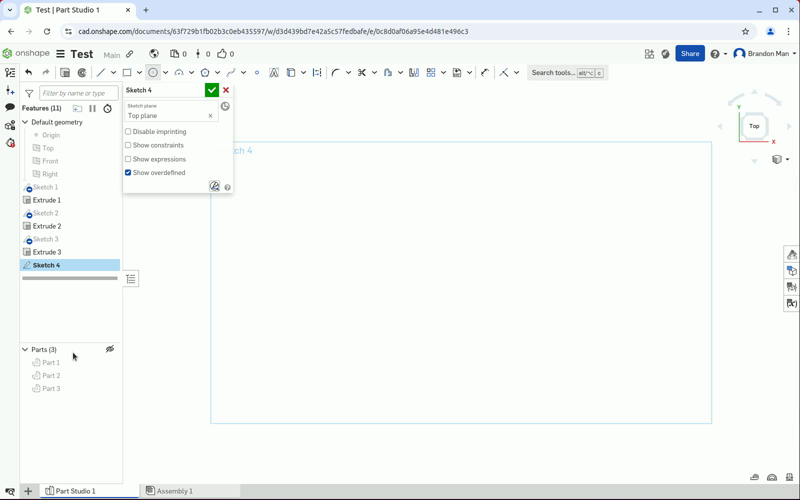
key_down(shift)
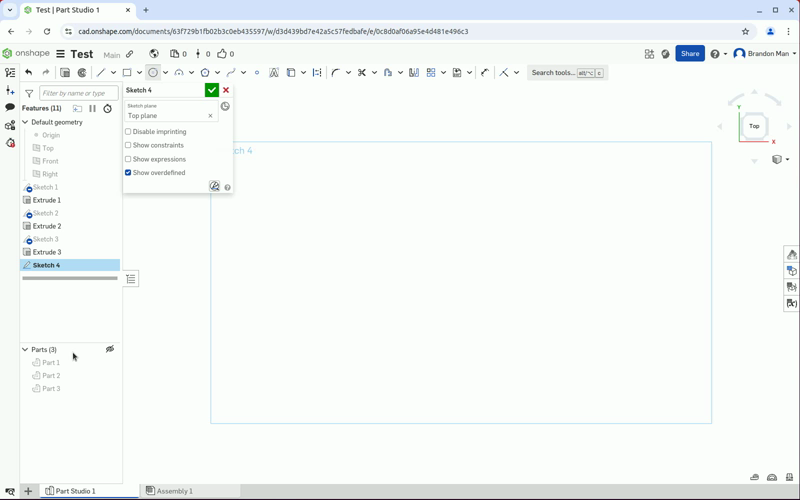
mouse_move(461, 282)
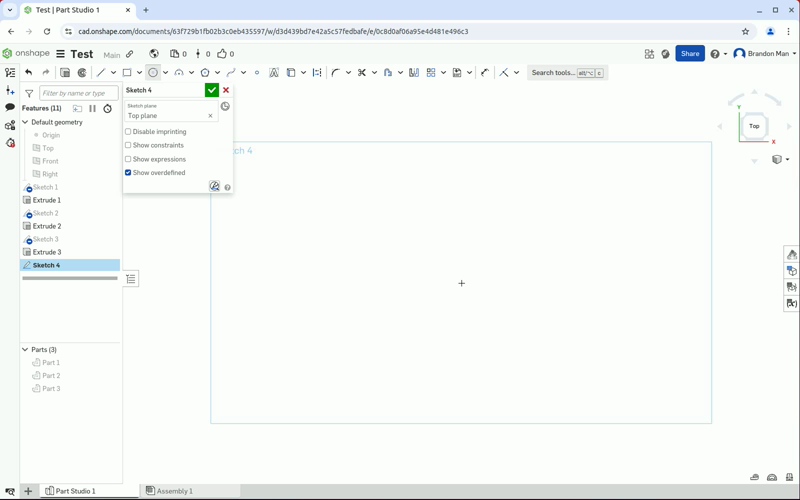
click(461, 282)
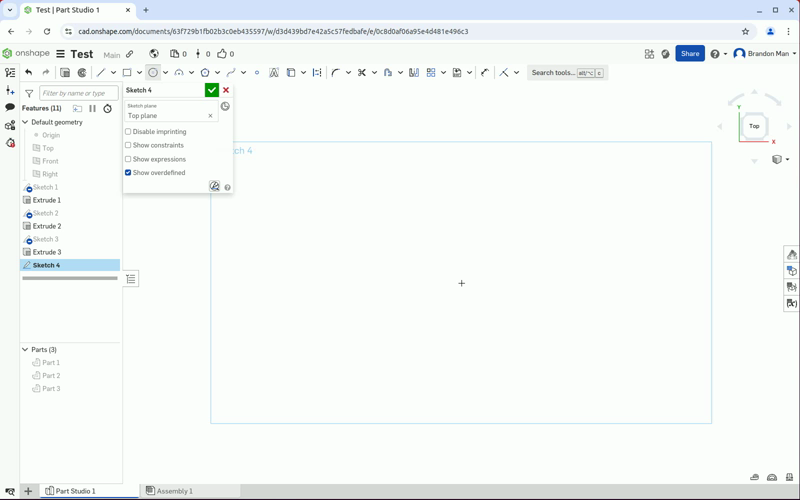
key_up(shift)
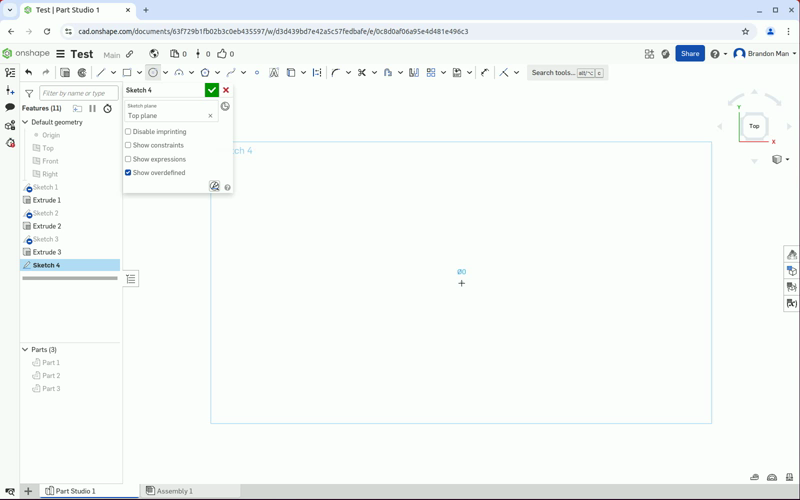
mouse_move(543, 282)
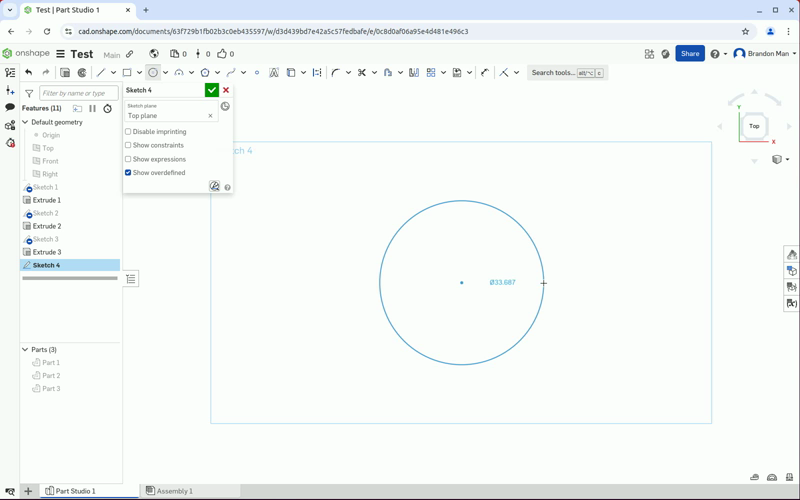
click(543, 282)
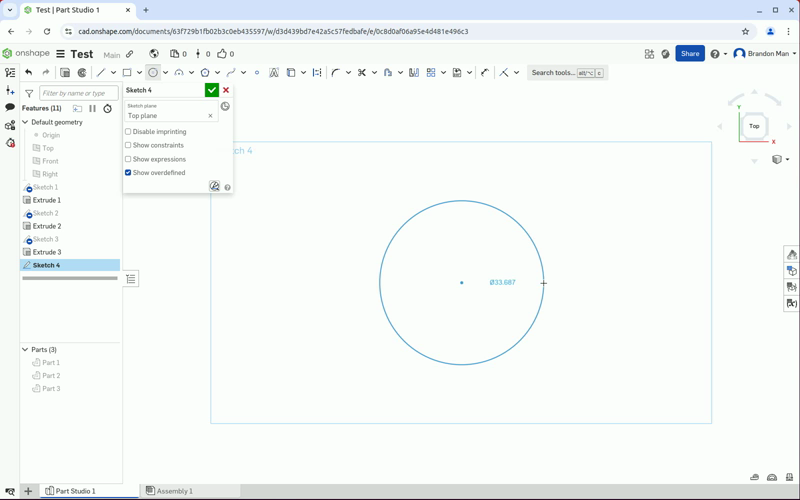
key(esc)
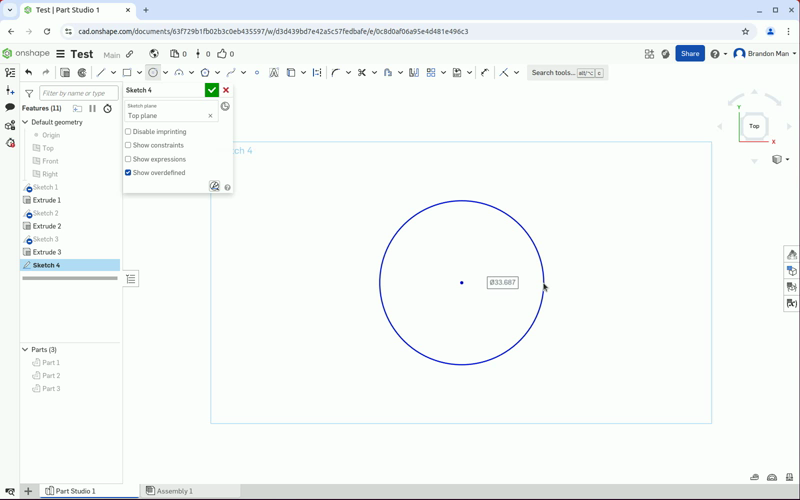
key(c)
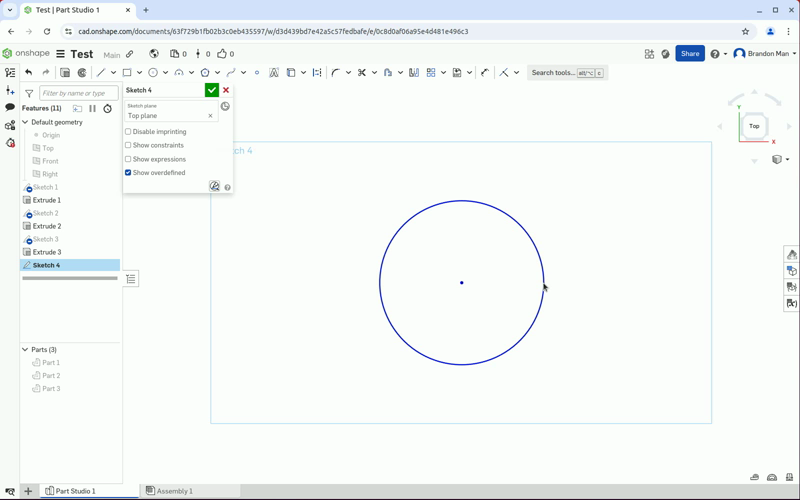
key_down(shift)
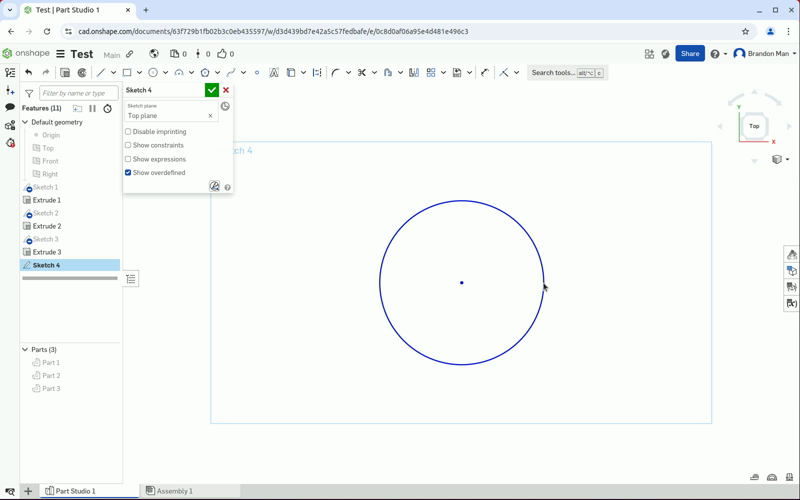
mouse_move(461, 282)
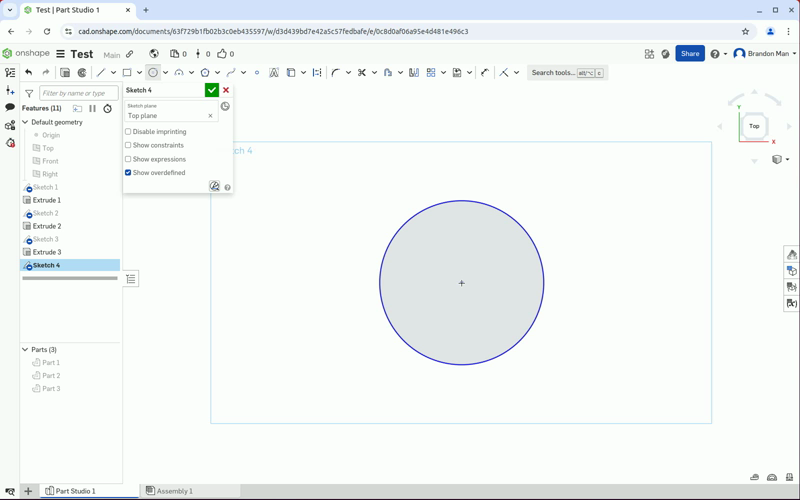
click(461, 282)
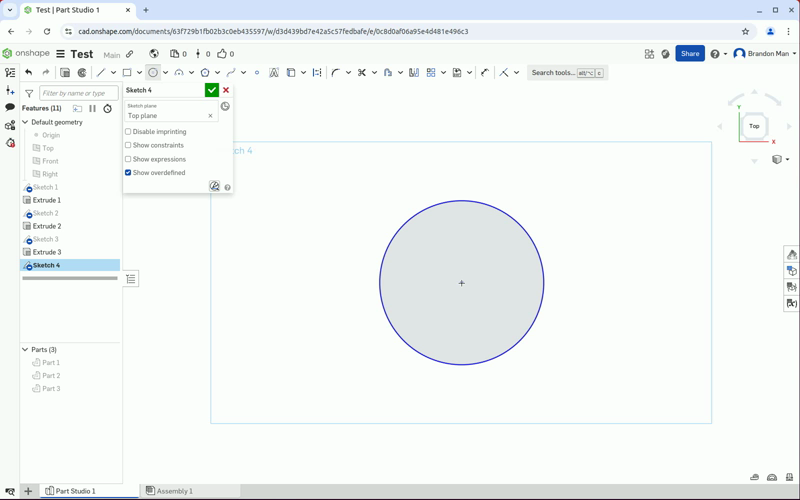
key_up(shift)
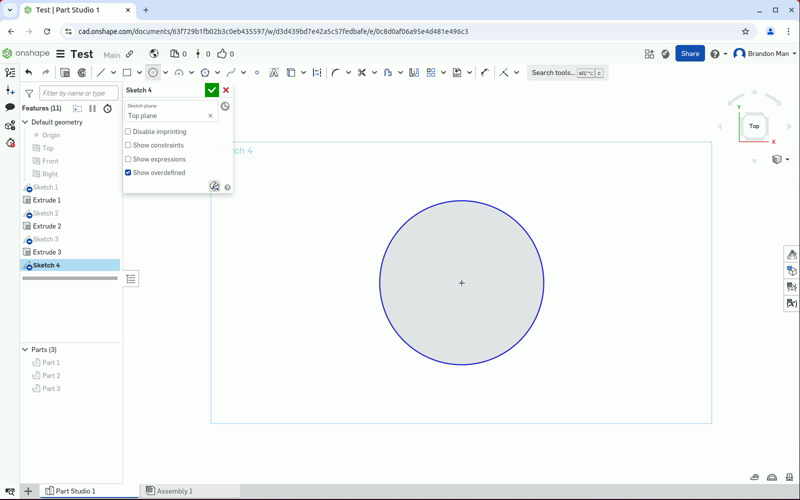
mouse_move(491, 282)
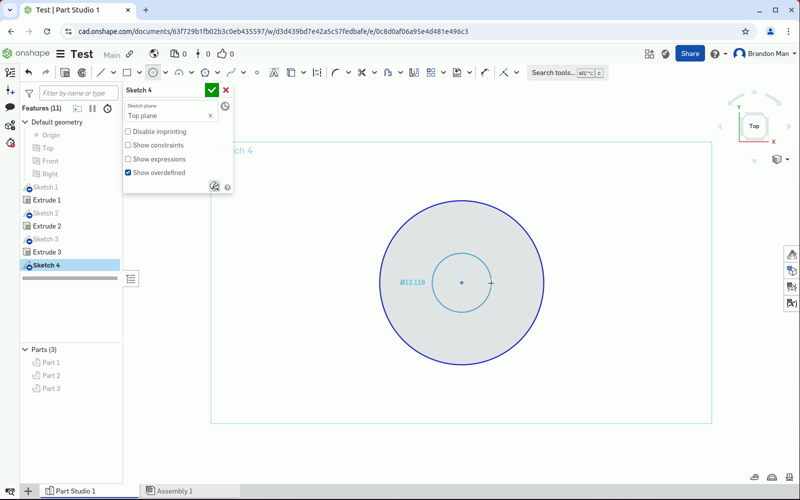
click(491, 282)
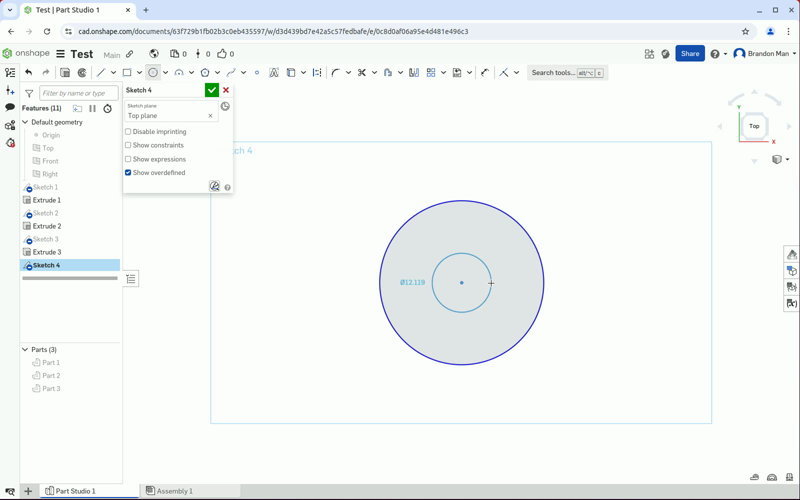
key(esc)
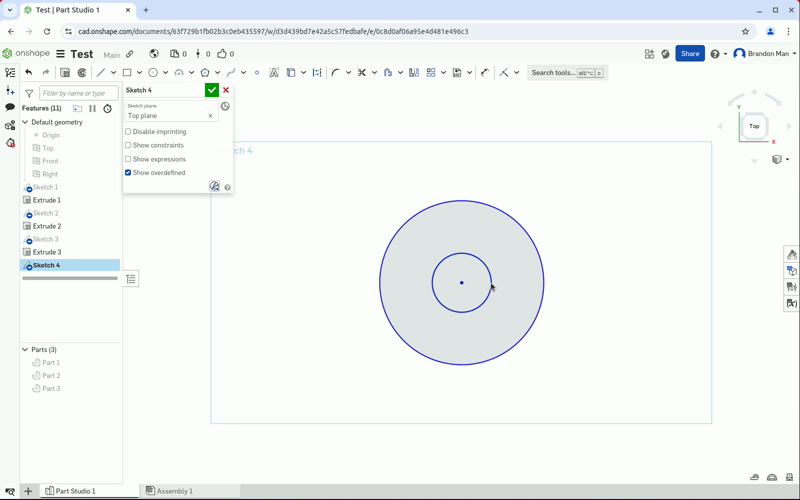
mouse_move(420, 300)
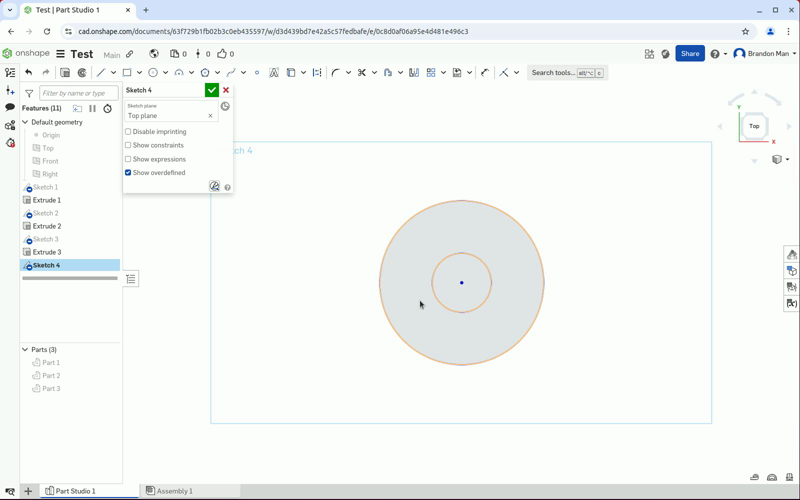
click(420, 300)
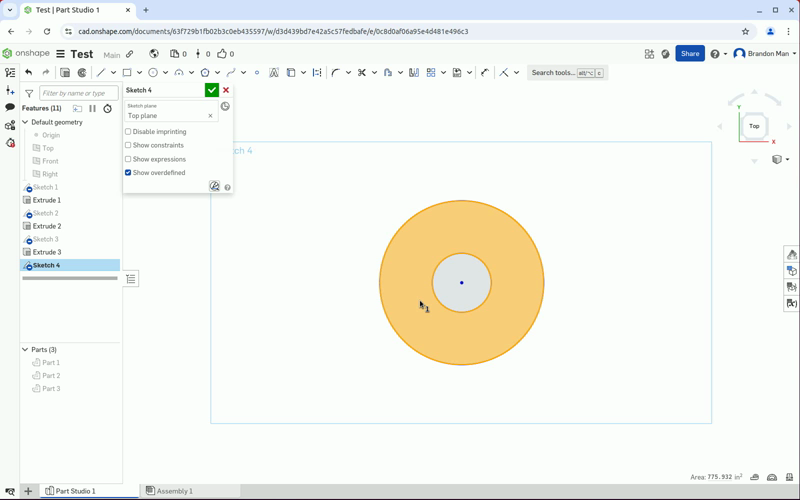
mouse_move(73, 352)
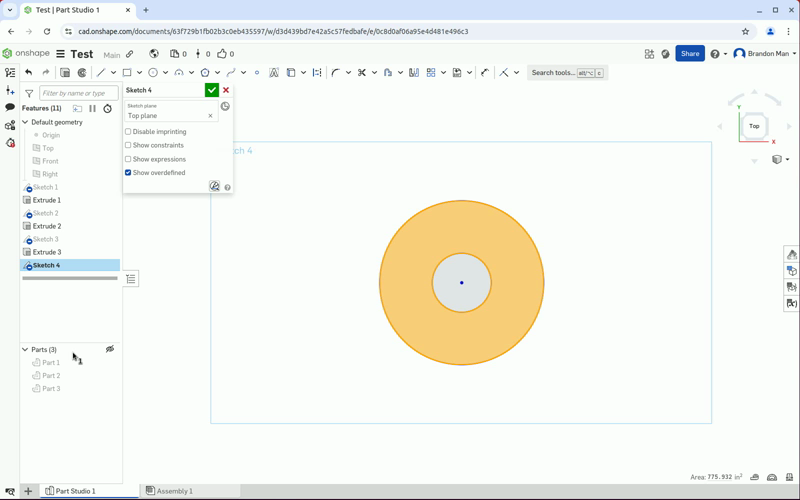
key(shift+y)
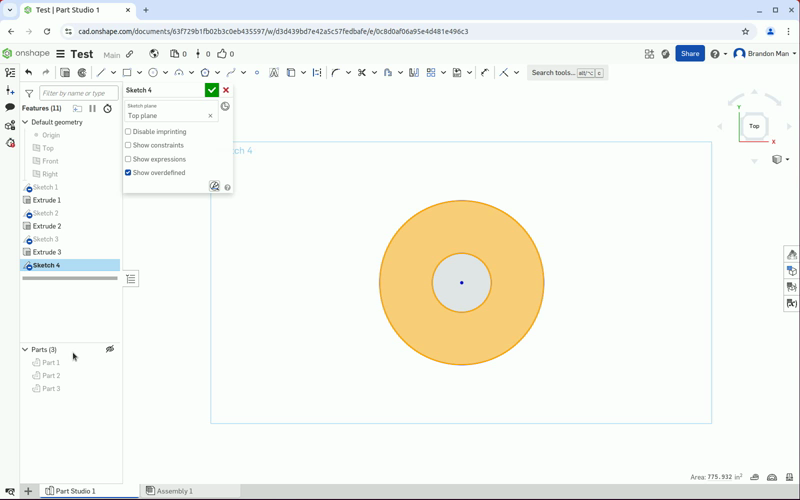
key(shift+e)
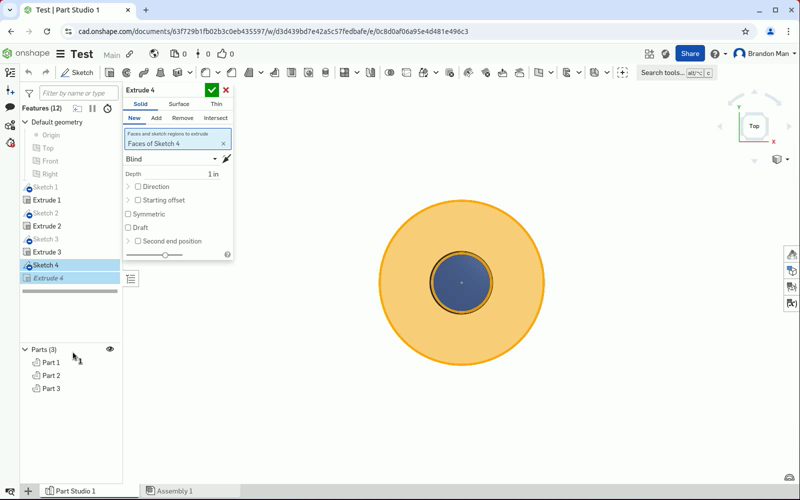
mouse_move(143, 106)
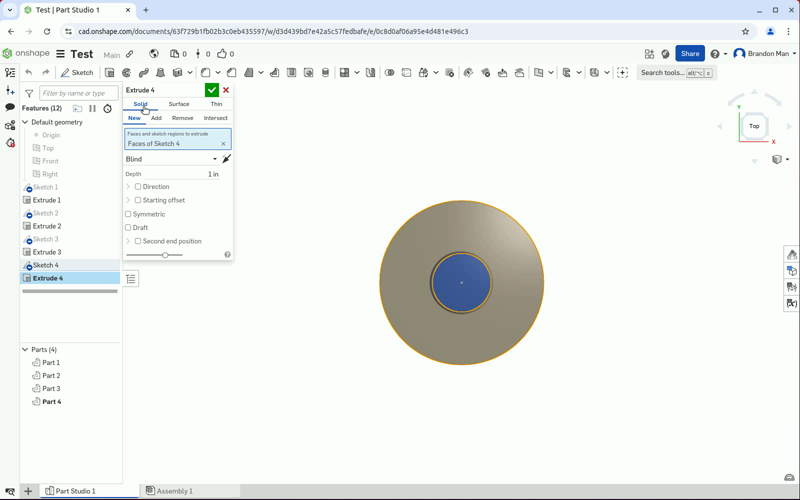
click(143, 106)
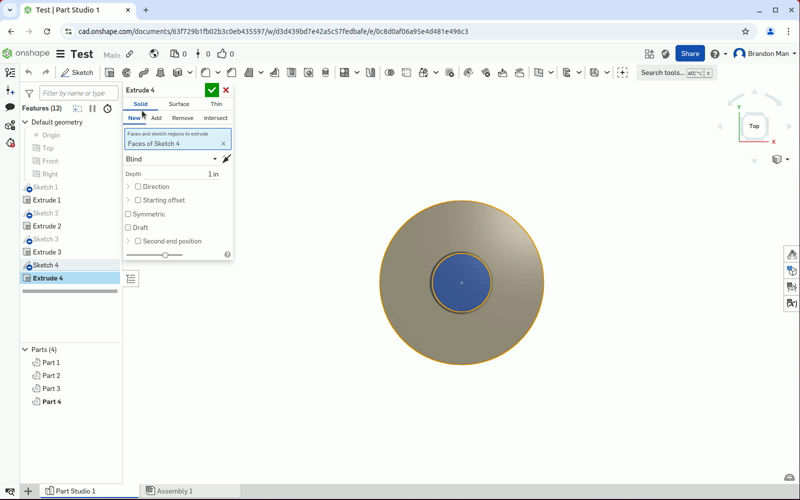
mouse_move(137, 120)
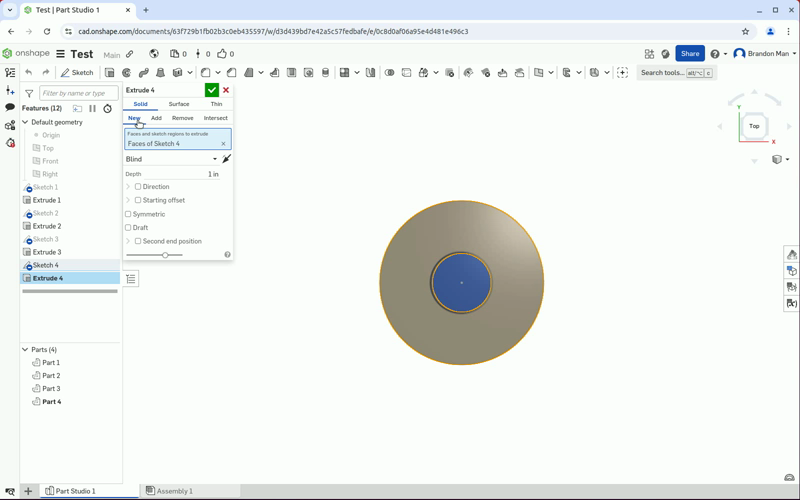
click(137, 120)
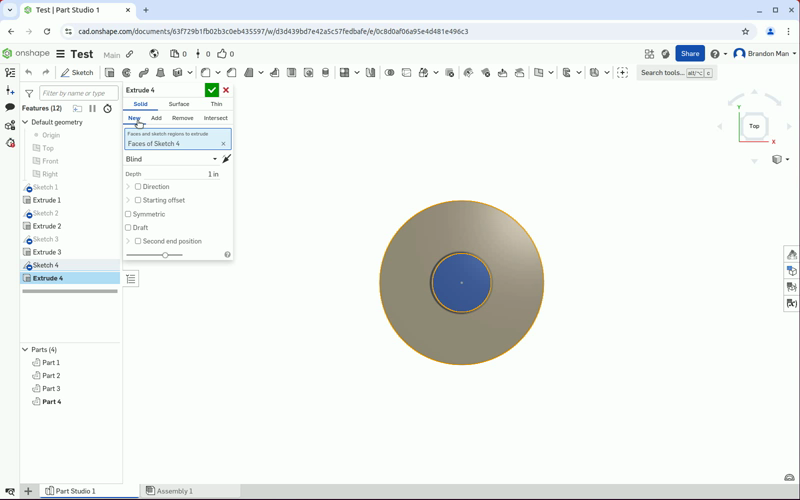
key(tab, 4)
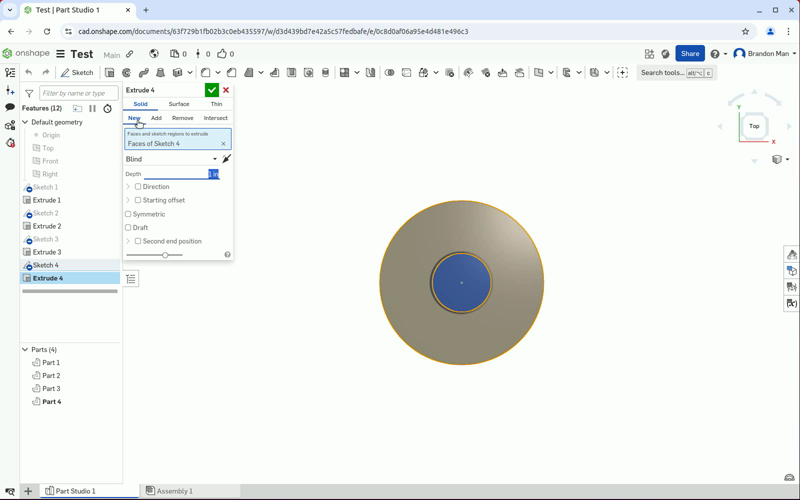
text(3.129)
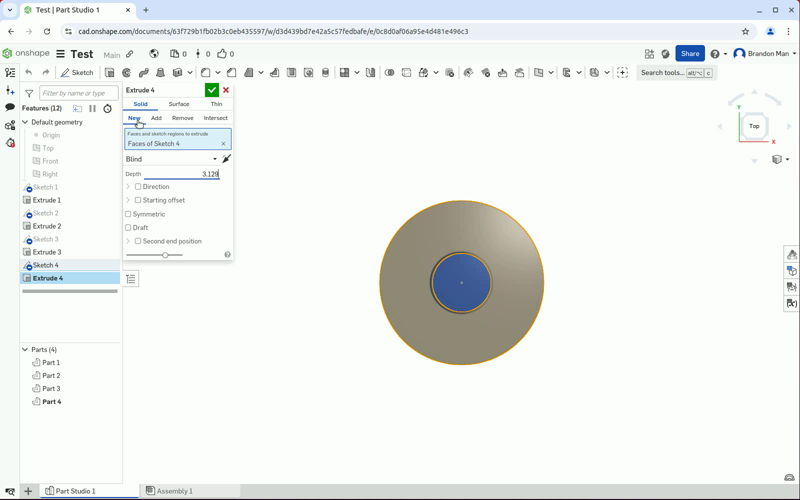
key(enter)
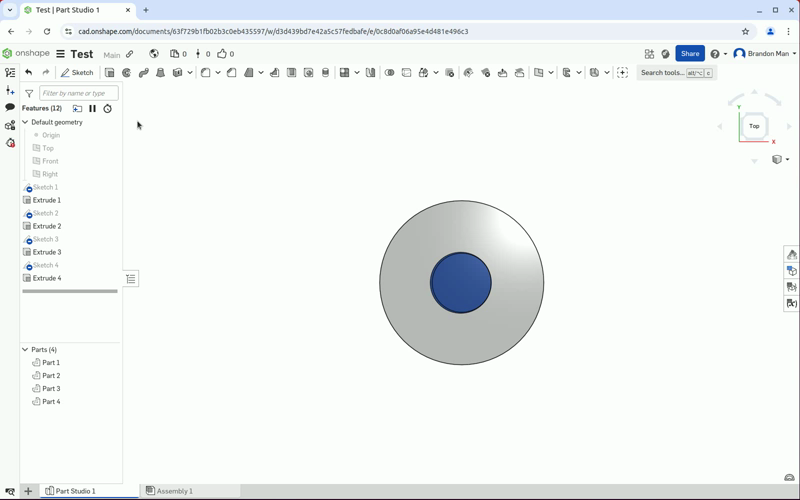
key(shift+h)
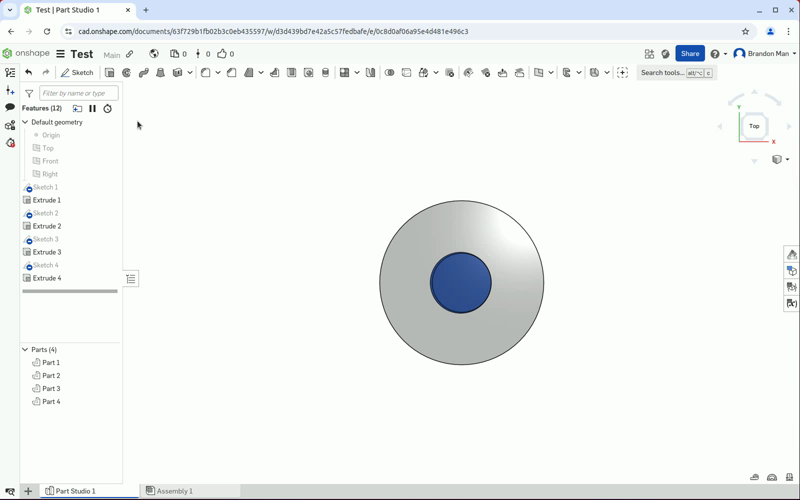
key(shift+h)
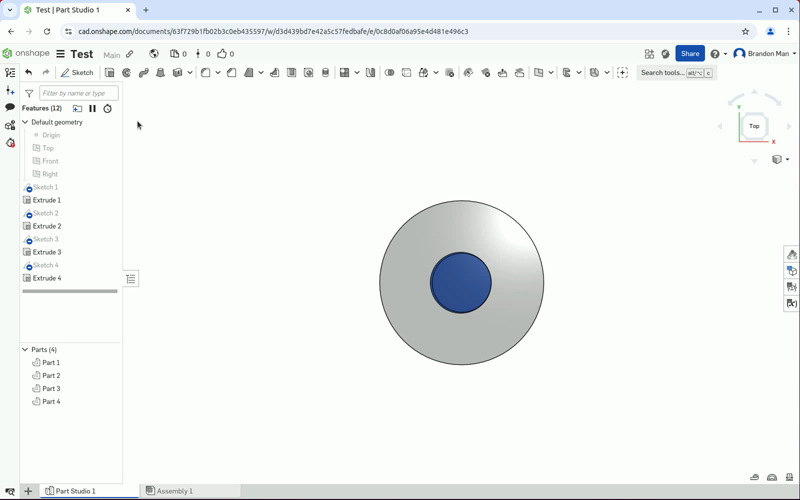
mouse_move(73, 189)
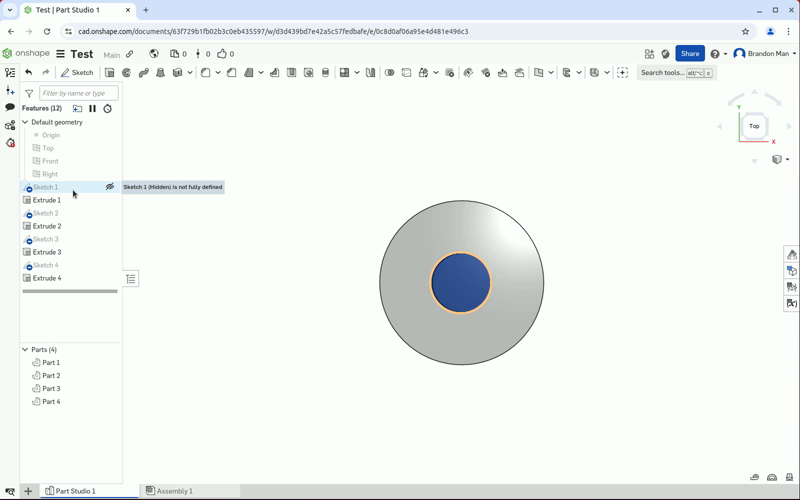
click(73, 189)
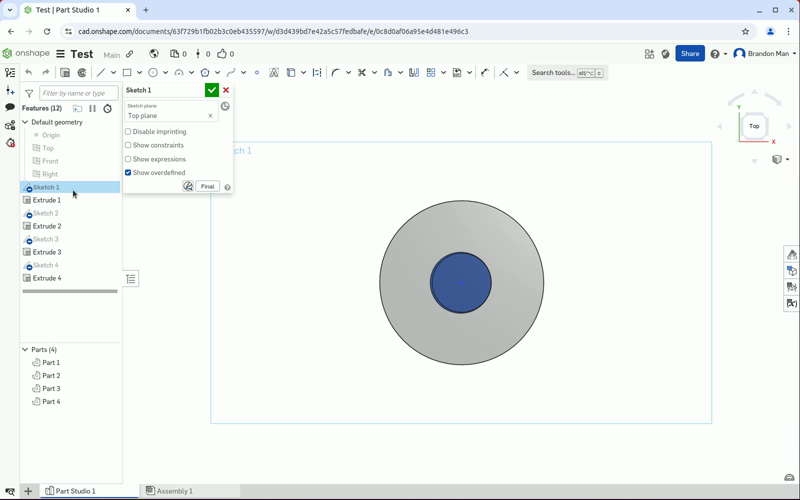
mouse_move(229, 92)
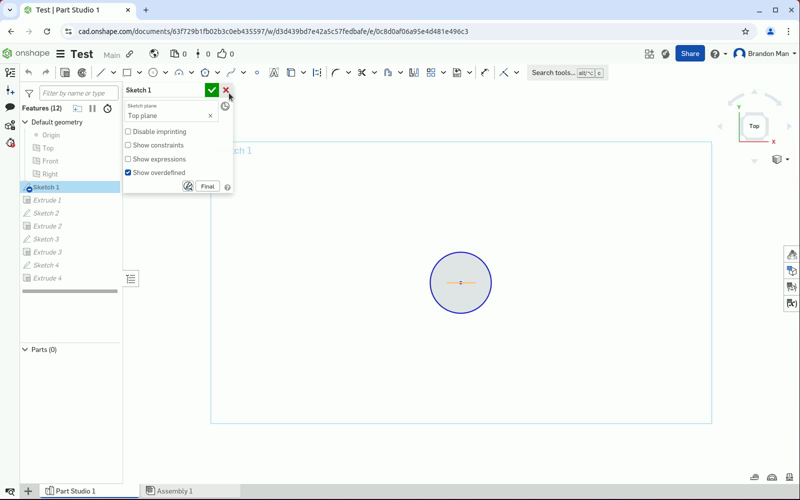
click(229, 92)
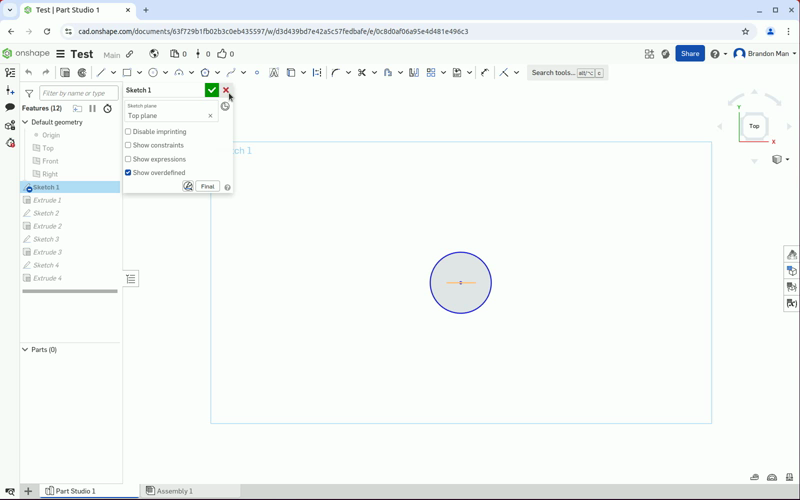
key(shift+s)
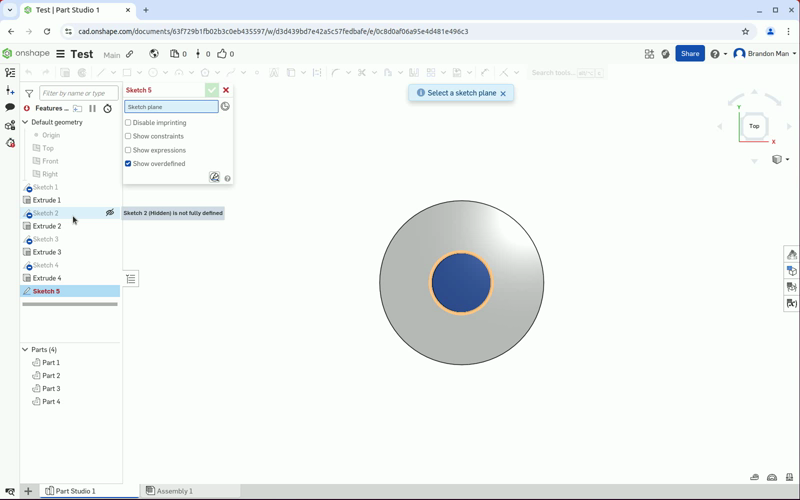
scroll(3)
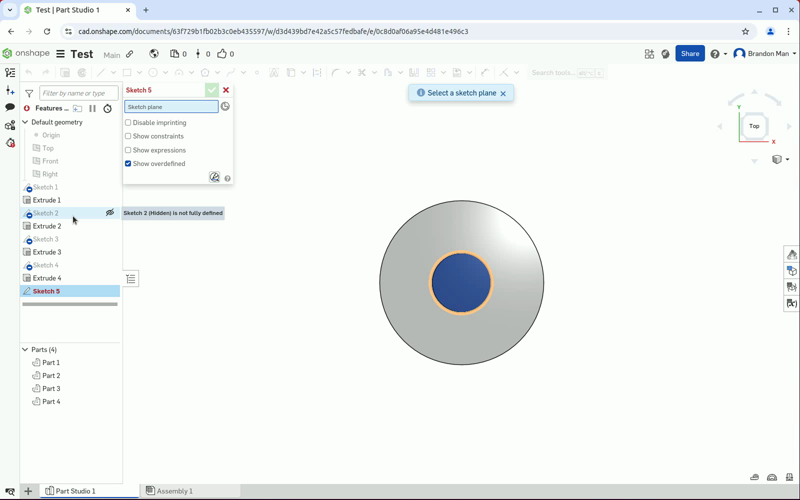
mouse_move(73, 150)
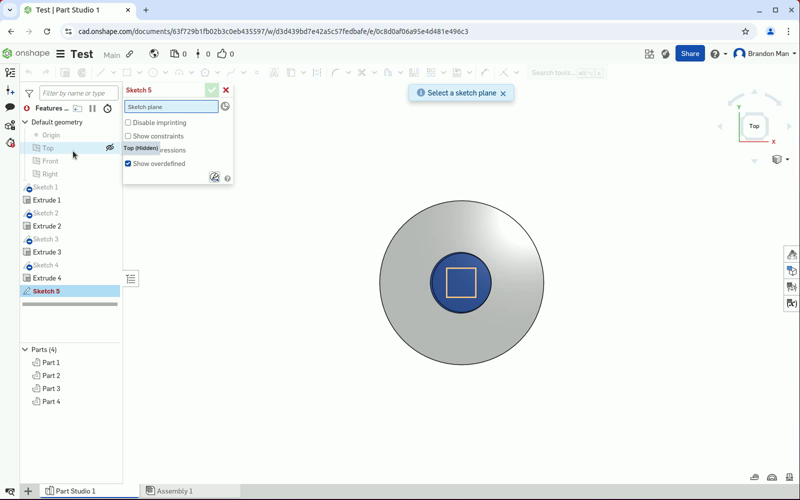
click(73, 150)
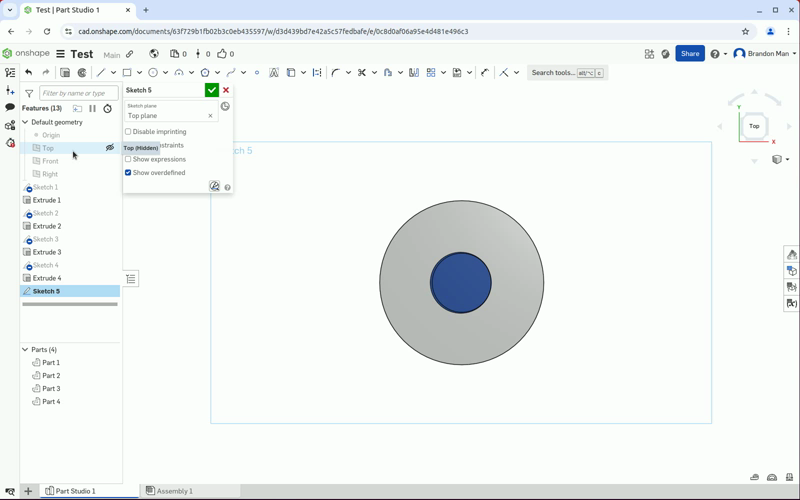
mouse_move(73, 352)
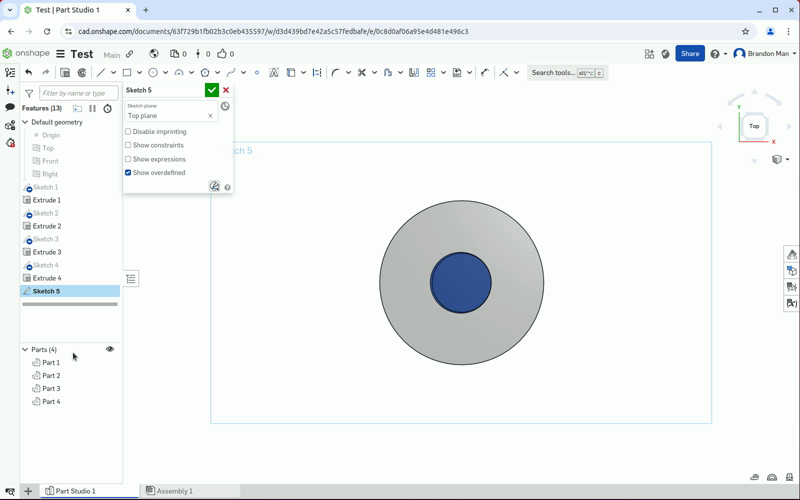
key(y)
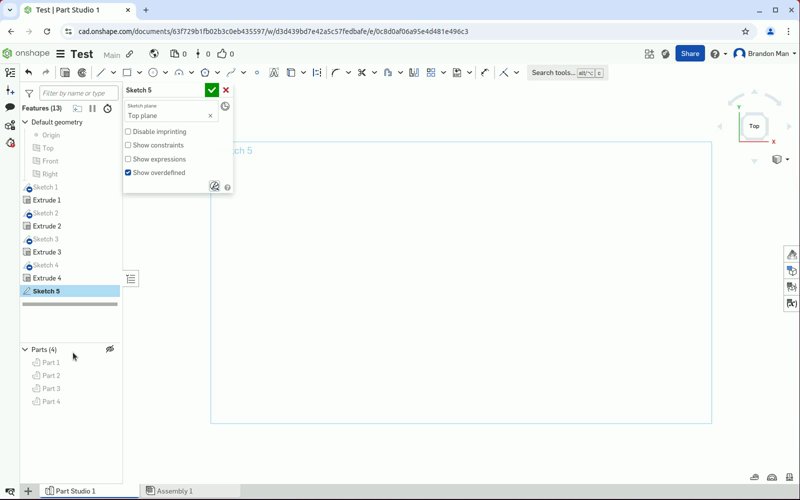
key(c)
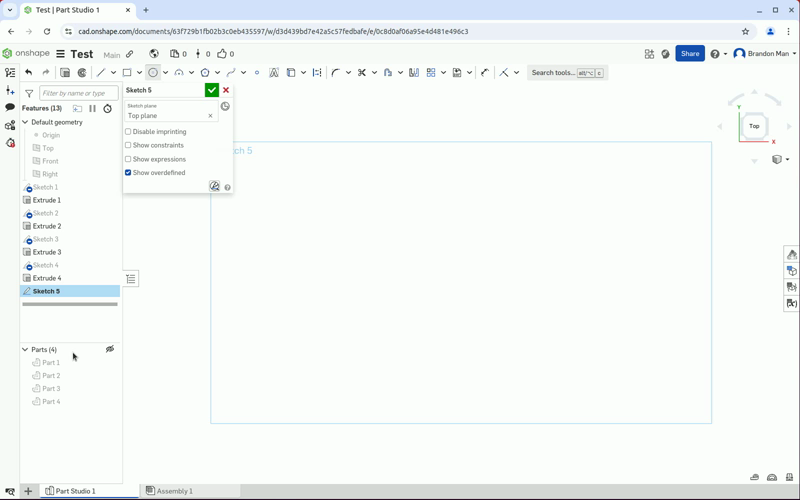
key_down(shift)
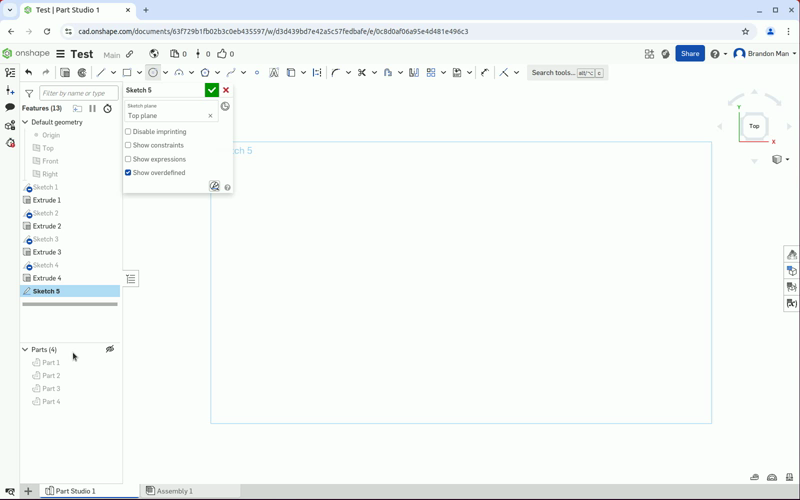
mouse_move(460, 282)
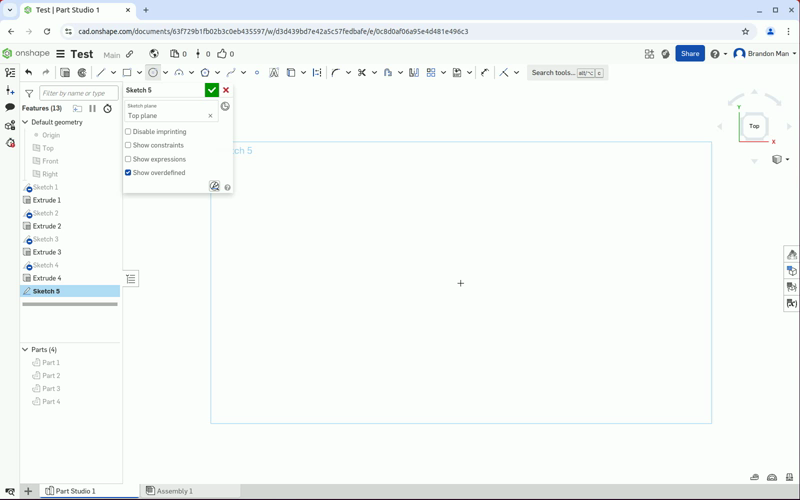
click(460, 282)
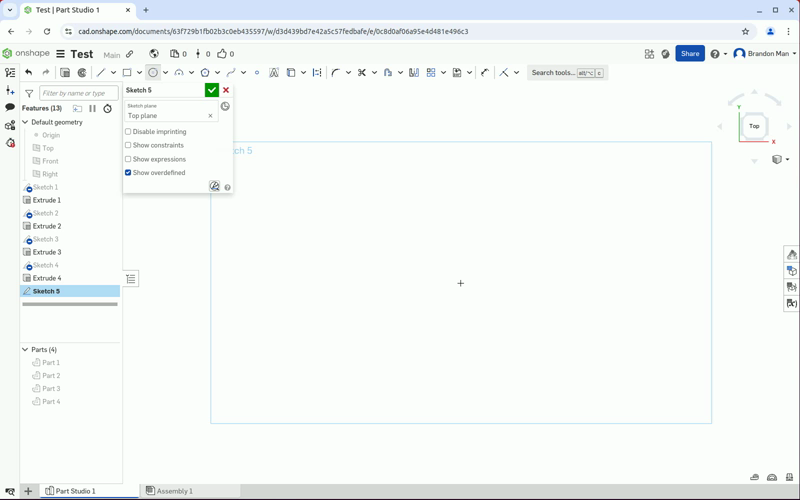
key_up(shift)
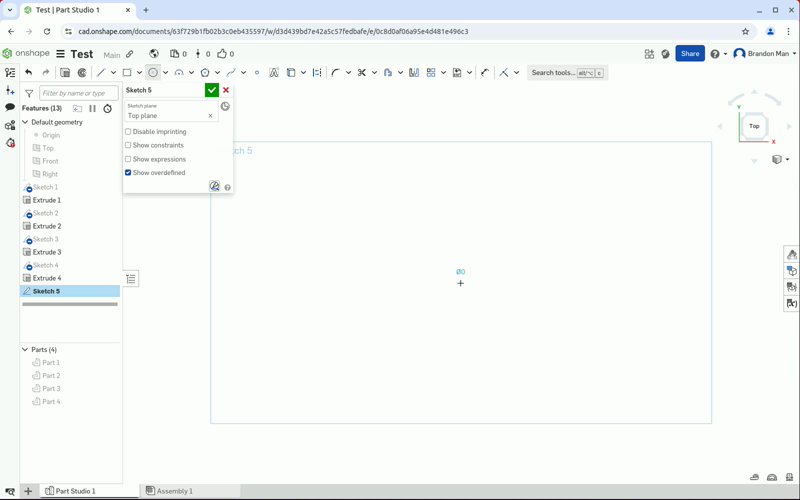
mouse_move(566, 282)
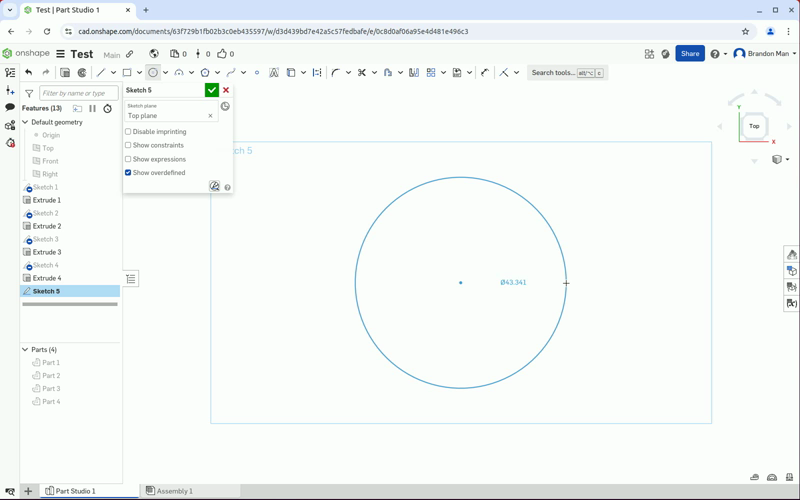
click(566, 282)
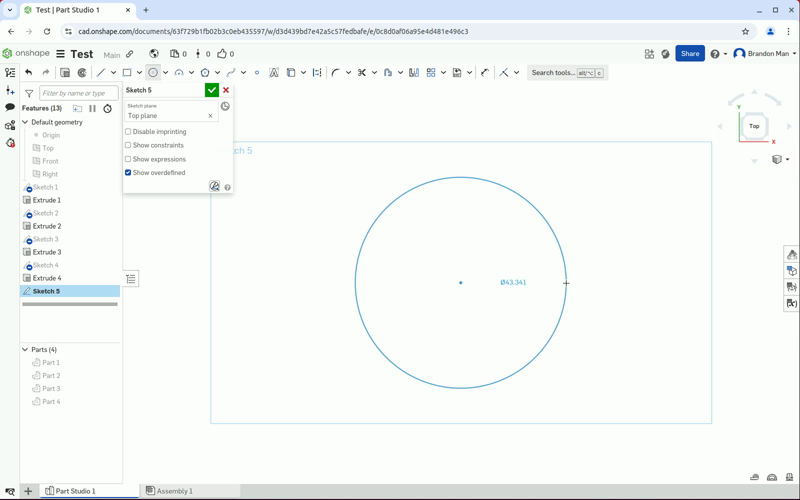
key(esc)
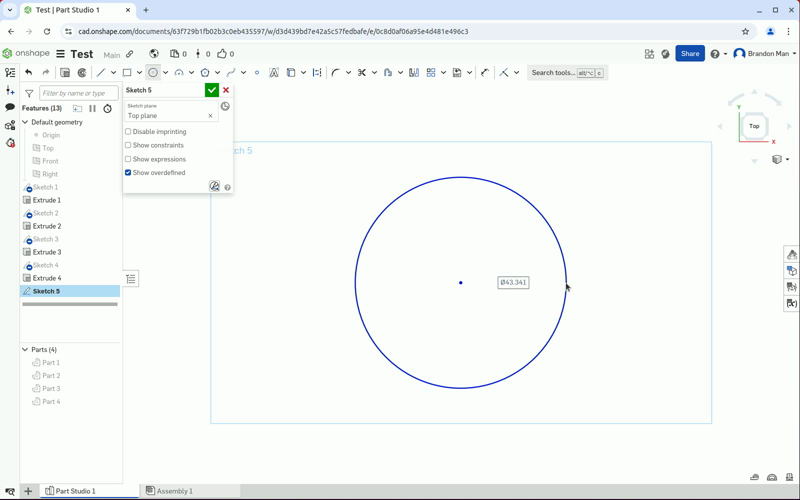
key(c)
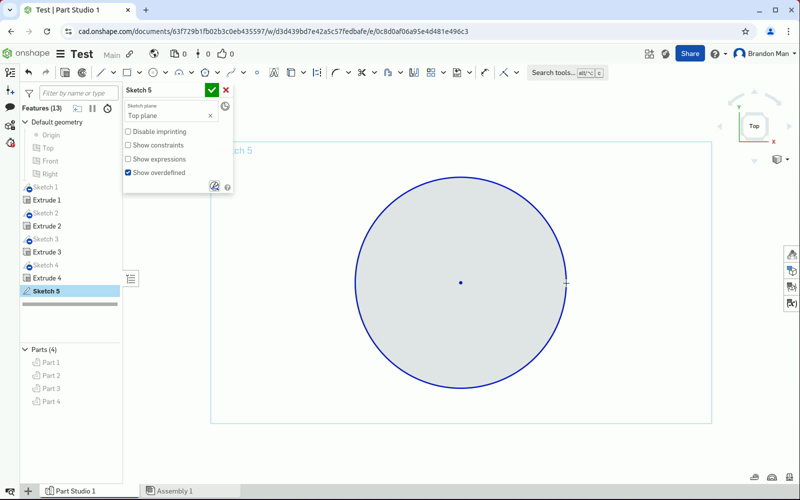
key_down(shift)
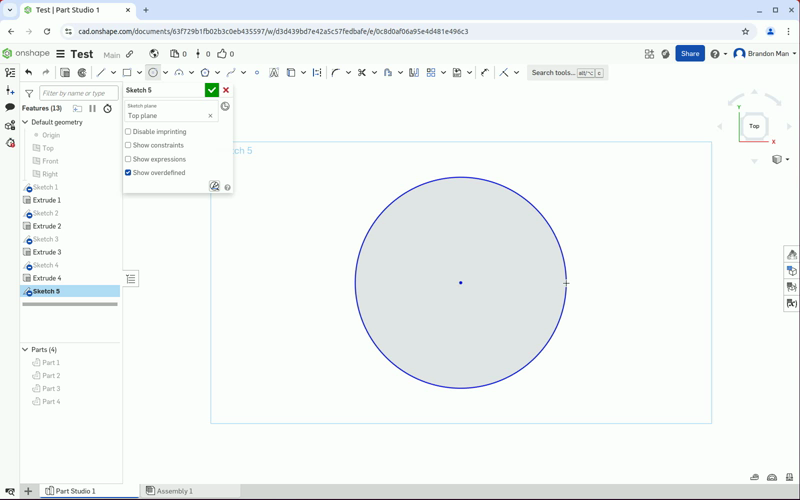
mouse_move(460, 282)
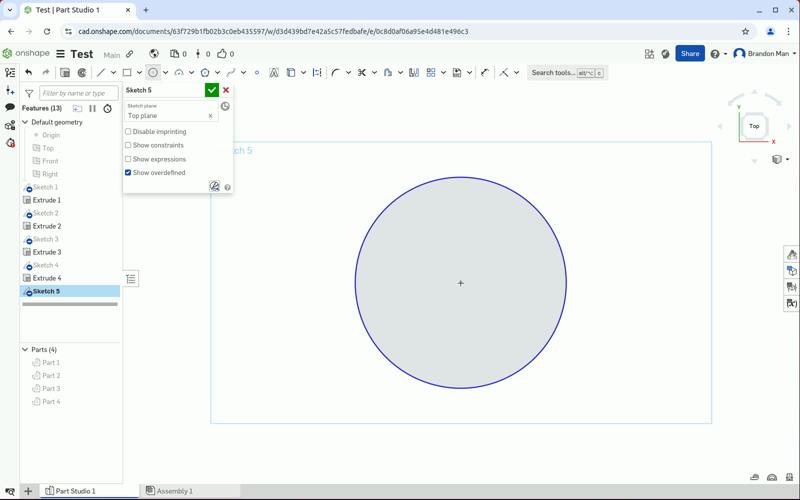
click(460, 282)
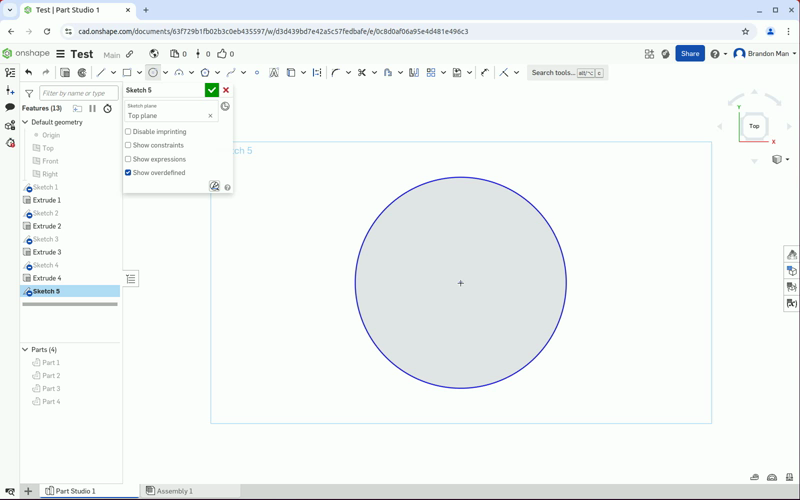
key_up(shift)
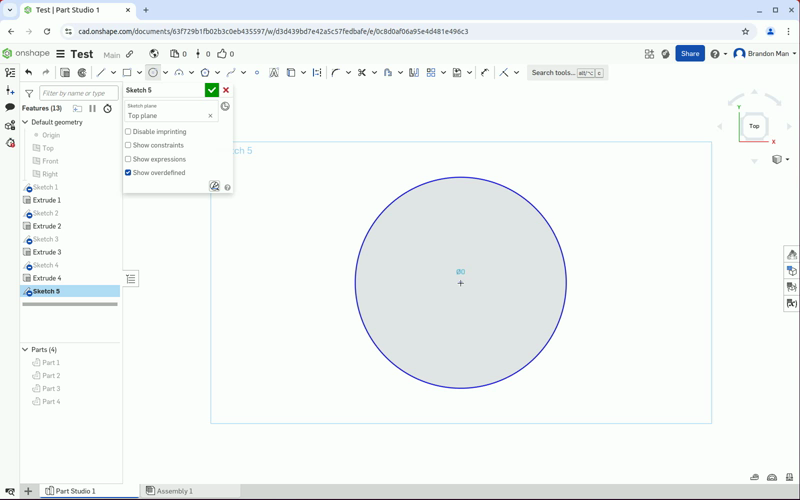
mouse_move(542, 282)
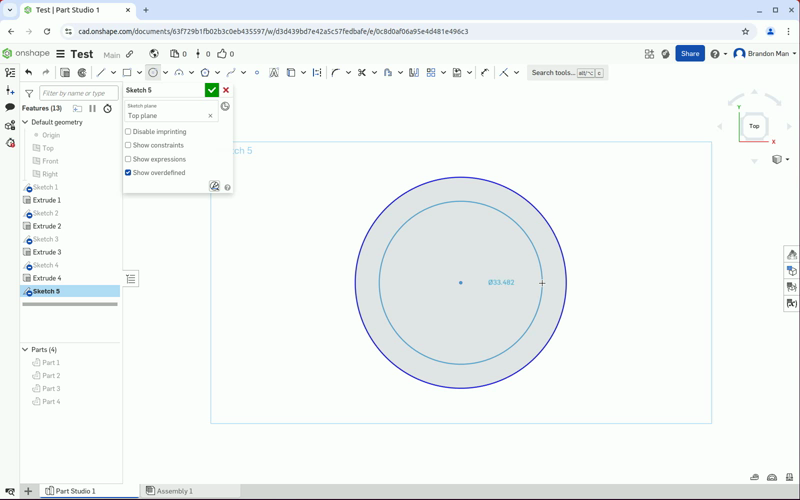
click(542, 282)
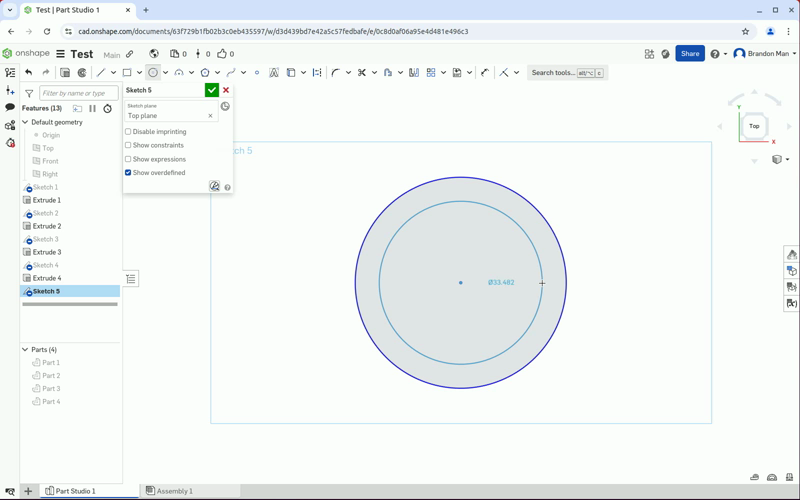
key(esc)
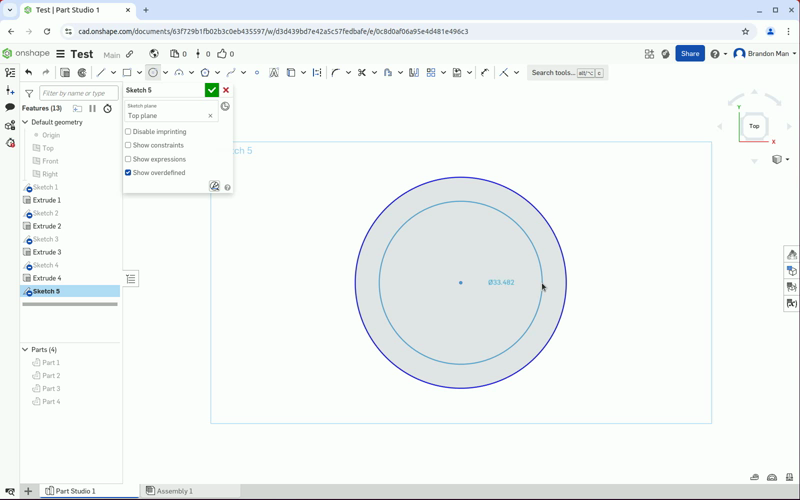
mouse_move(552, 257)
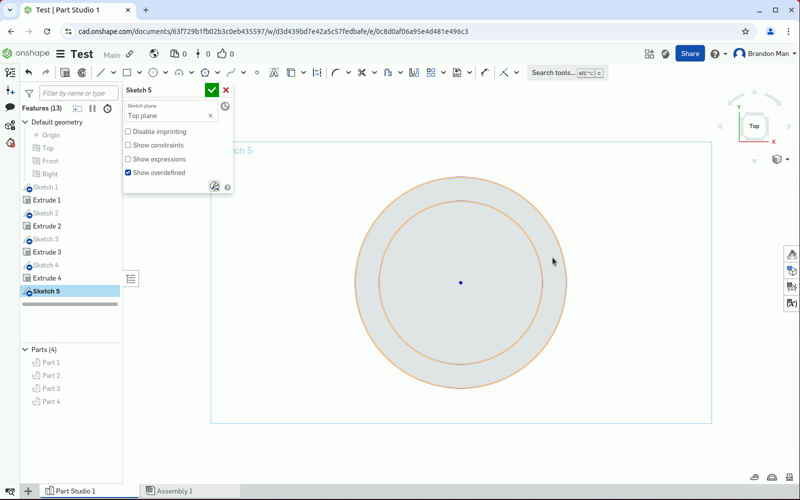
click(552, 257)
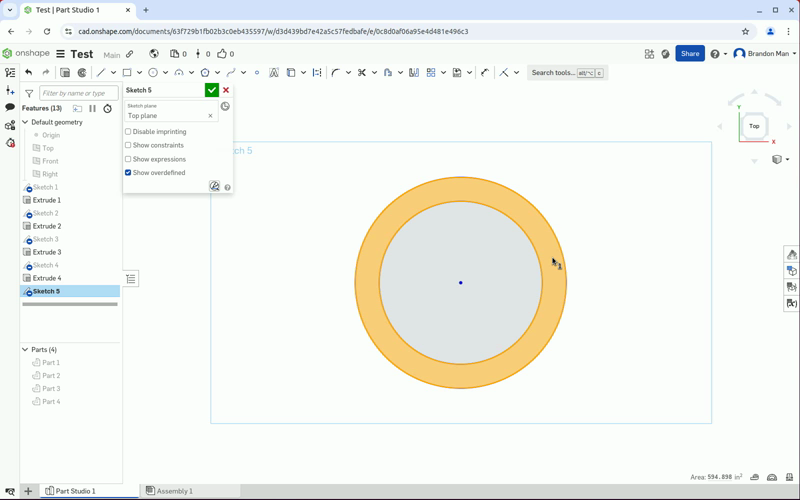
mouse_move(73, 352)
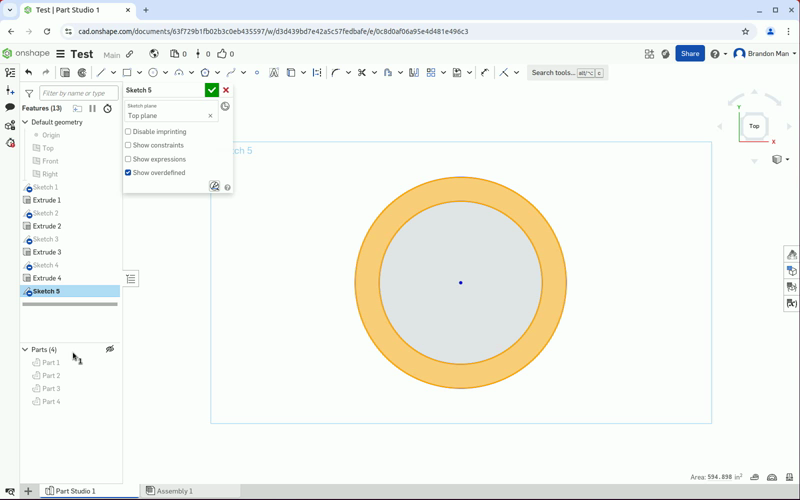
key(shift+y)
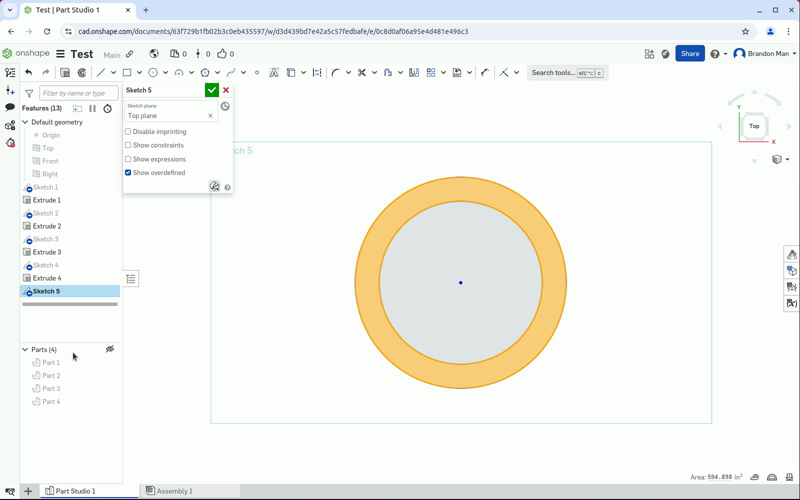
key(shift+e)
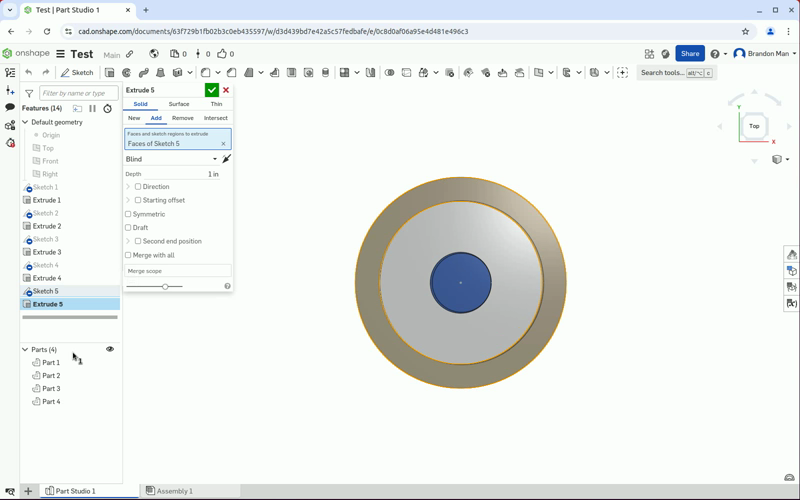
mouse_move(143, 106)
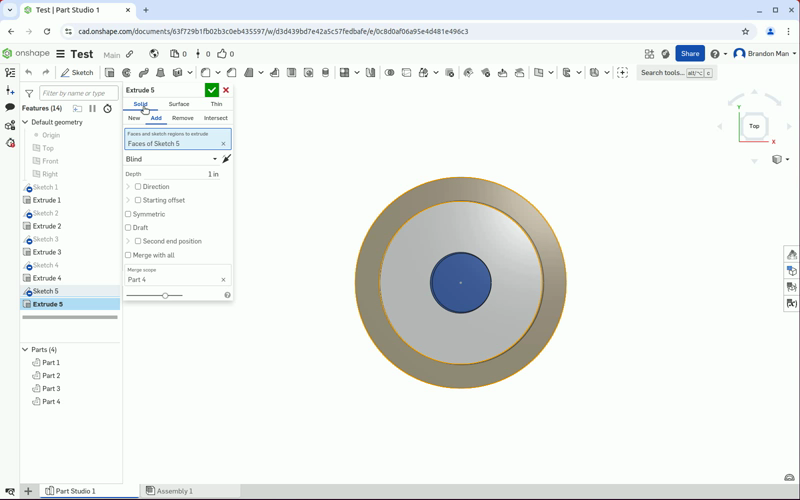
click(143, 106)
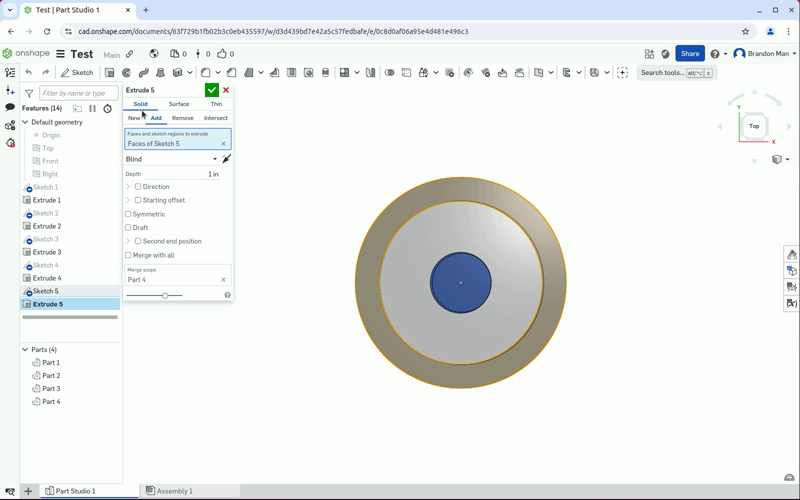
mouse_move(137, 120)
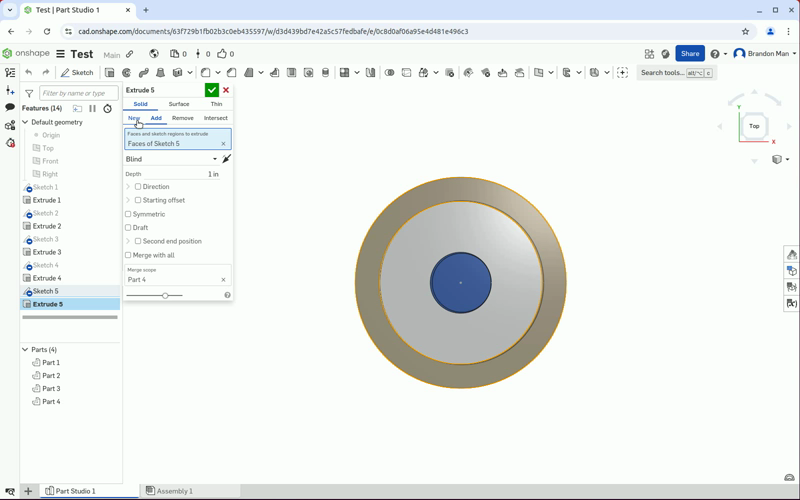
click(137, 120)
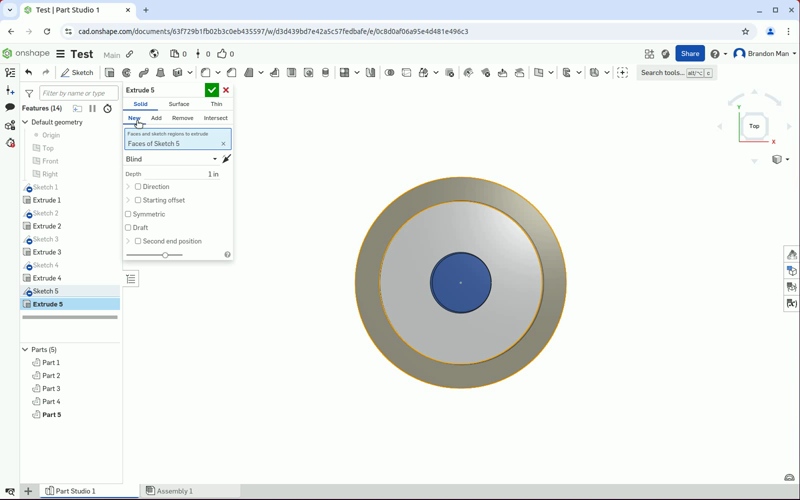
key(tab, 4)
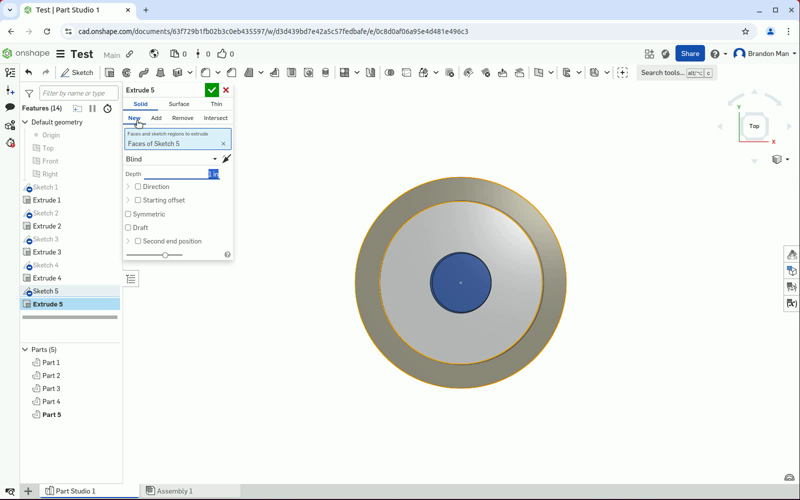
text(3.129)
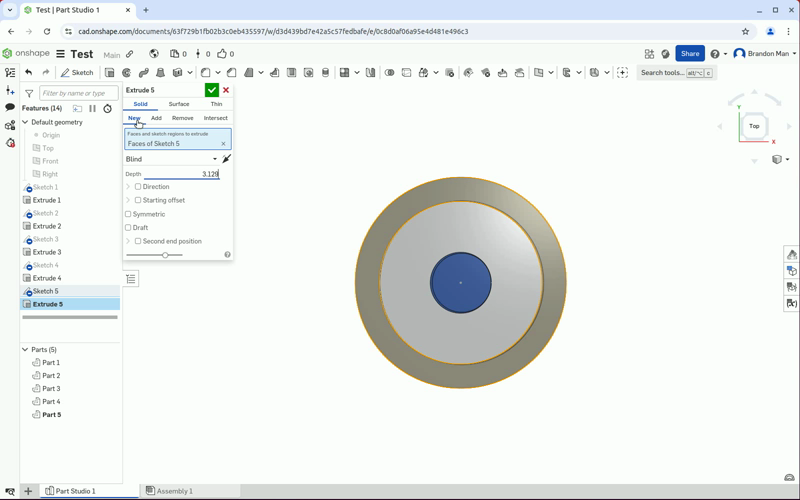
key(enter)
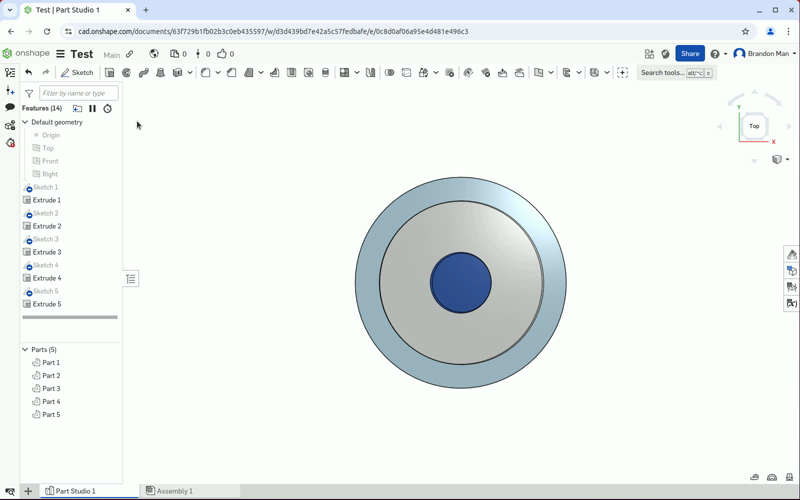
key(shift+h)
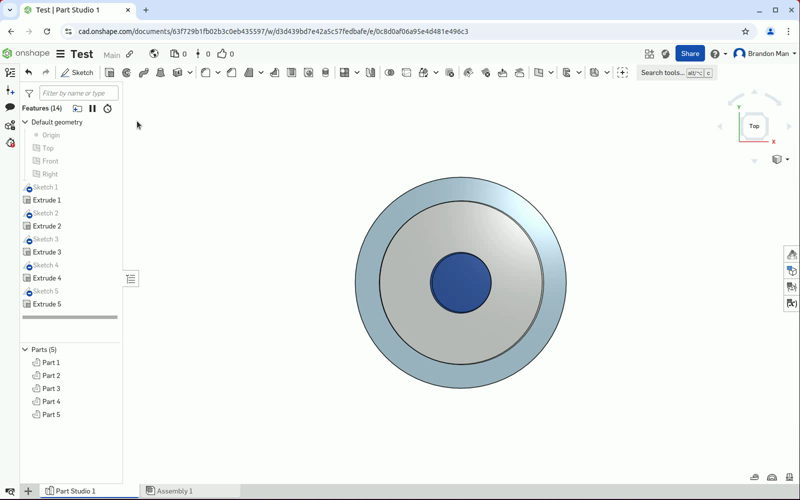
key(shift+h)
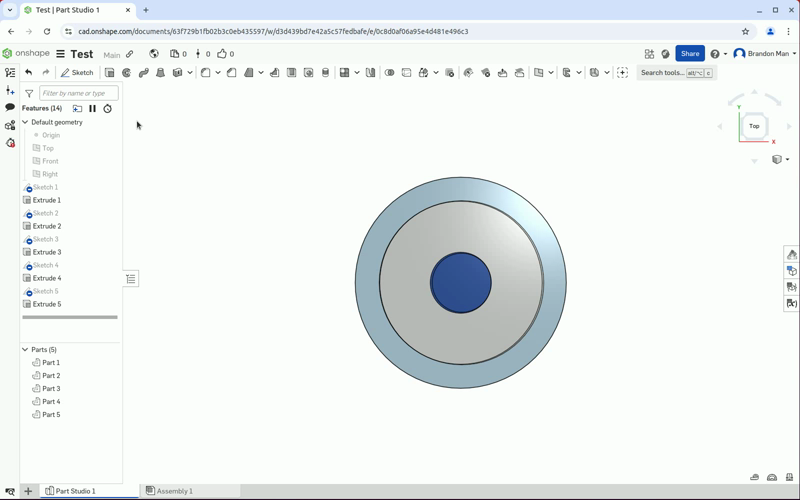
mouse_move(73, 189)
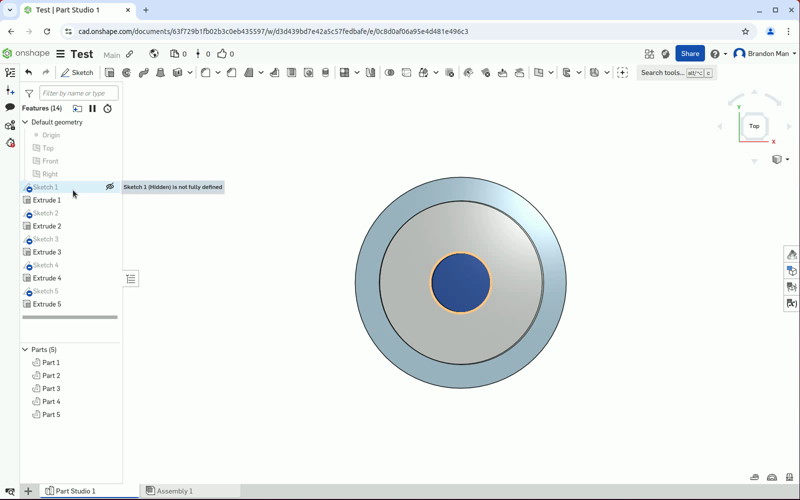
click(73, 189)
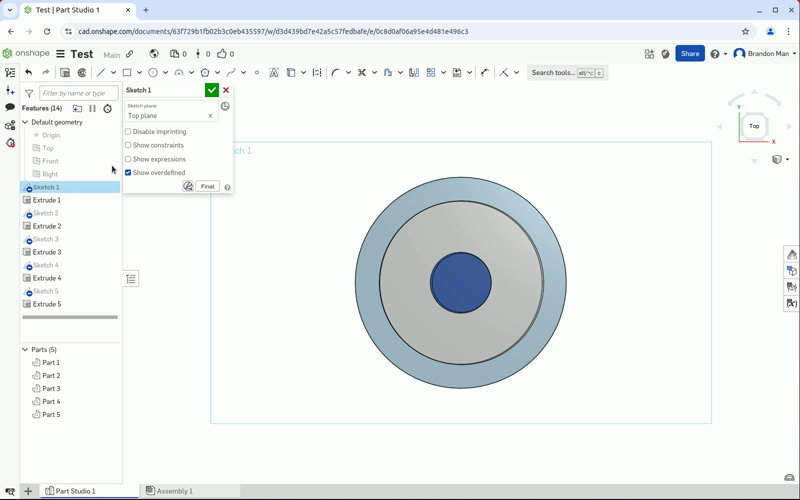
mouse_move(229, 92)
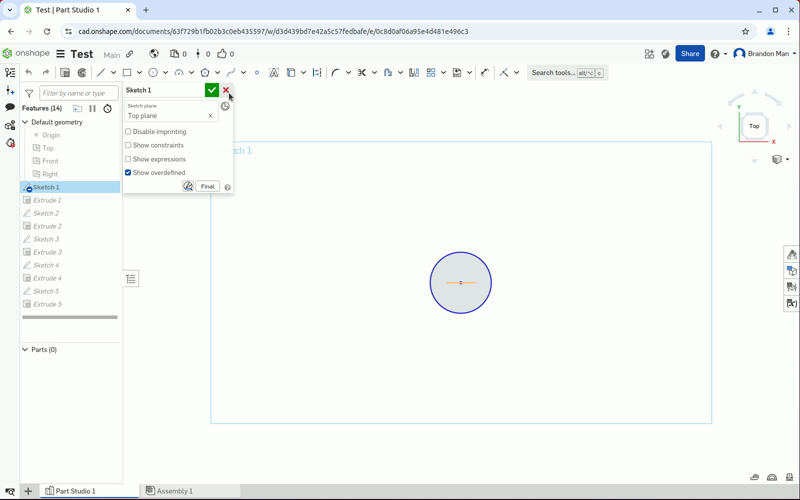
click(229, 92)
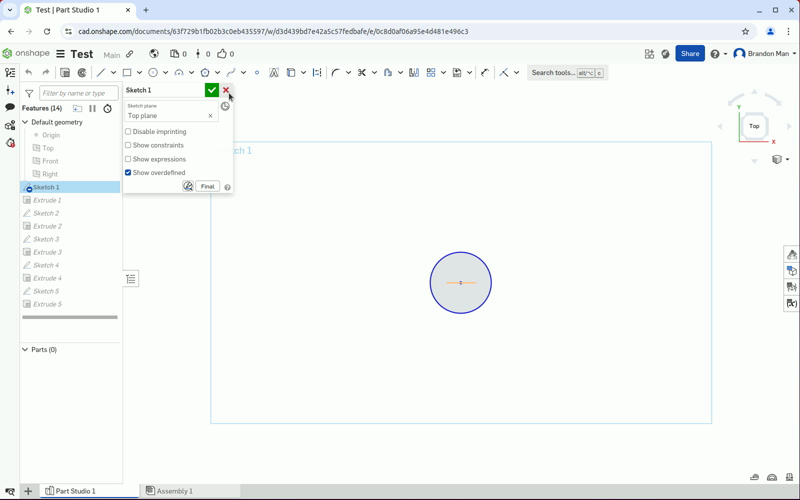
key(shift+s)
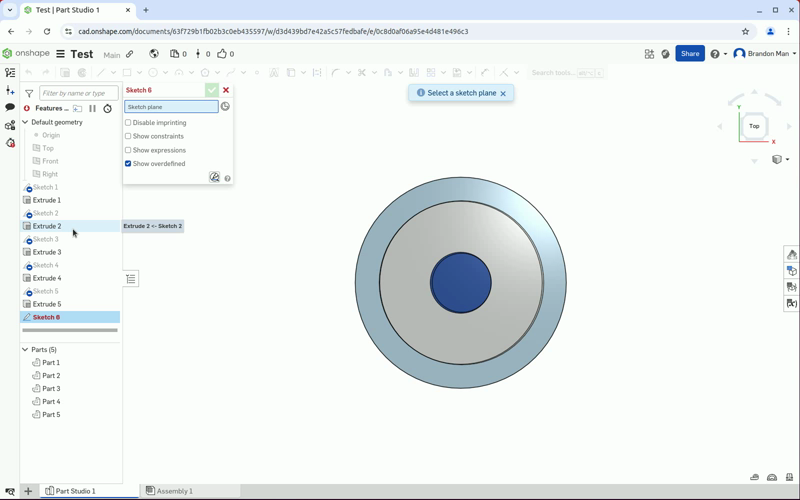
scroll(3)
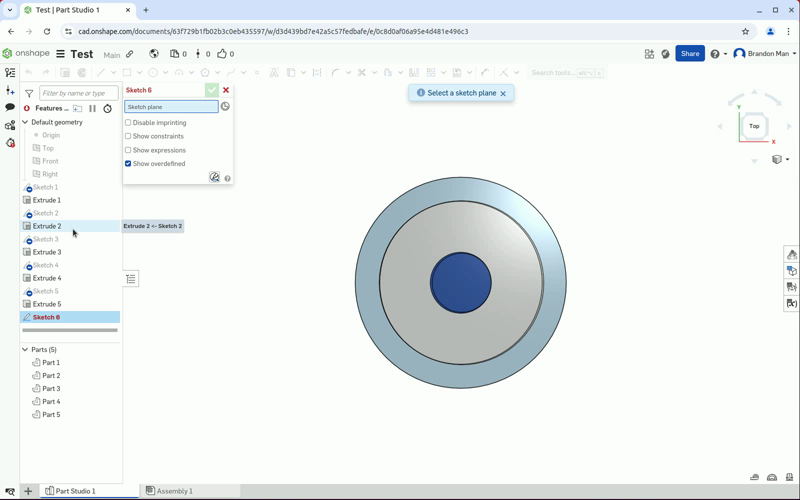
mouse_move(73, 150)
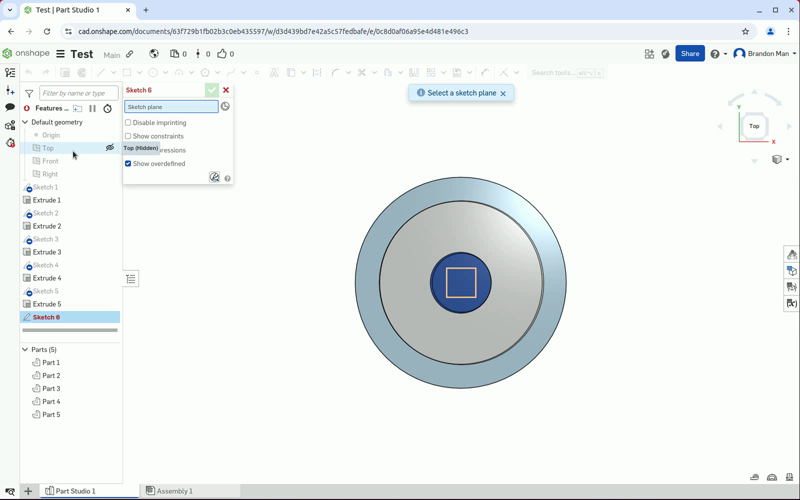
click(73, 150)
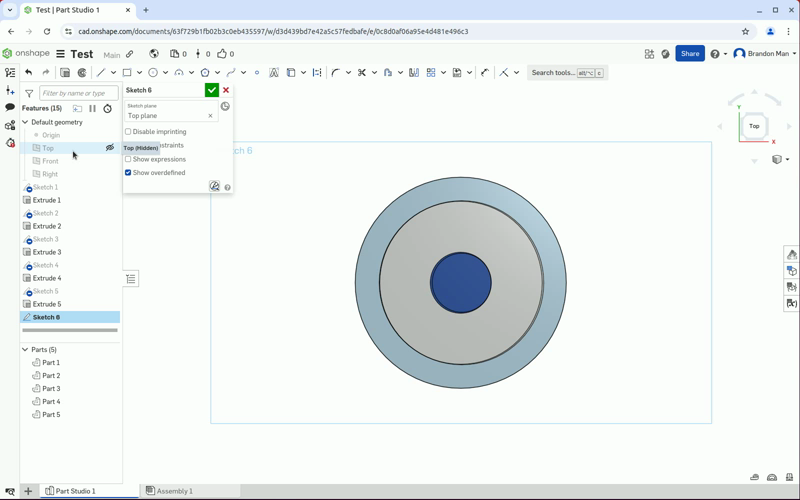
mouse_move(73, 352)
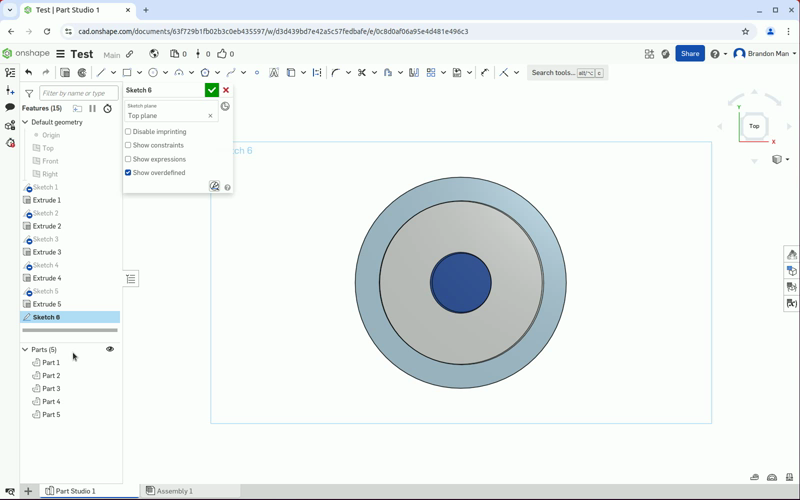
key(y)
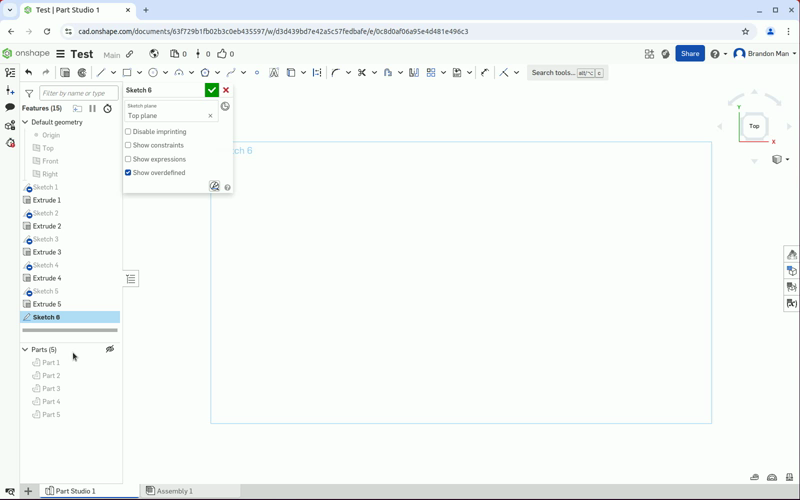
key(c)
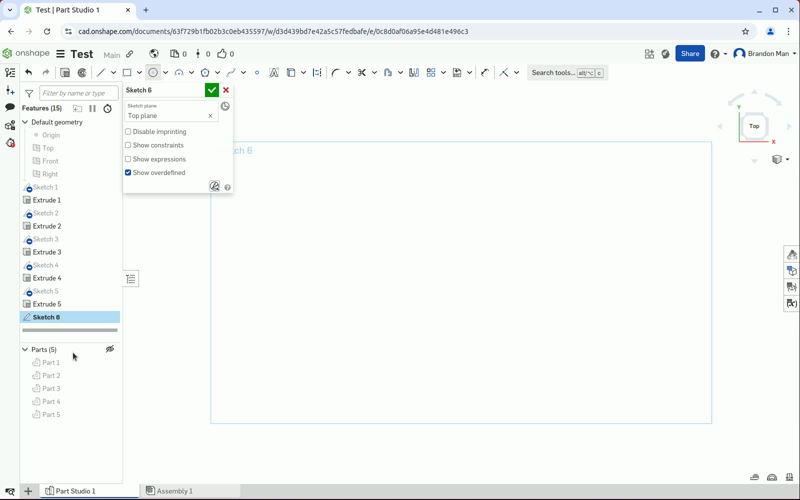
key_down(shift)
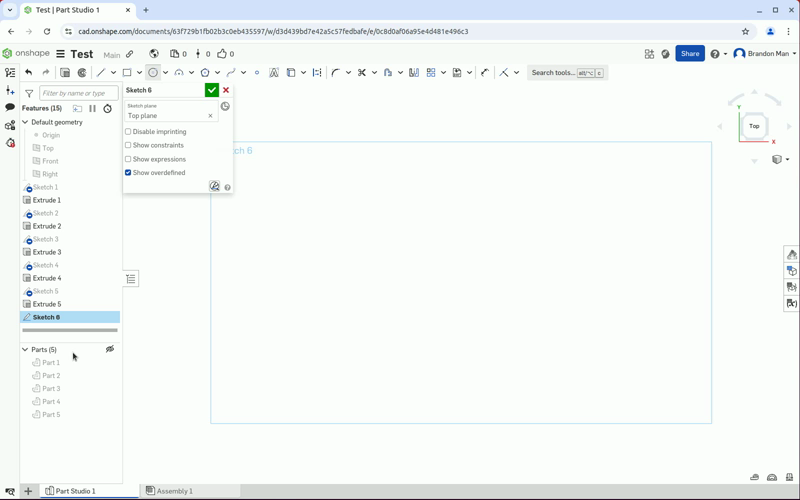
mouse_move(461, 282)
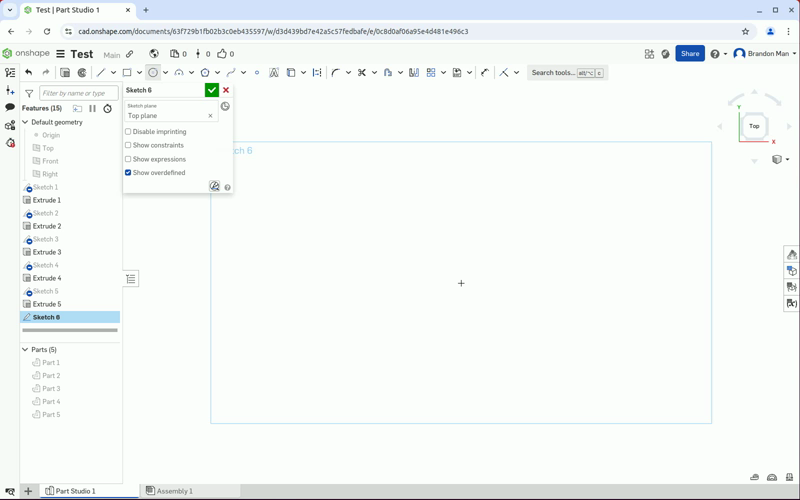
click(461, 282)
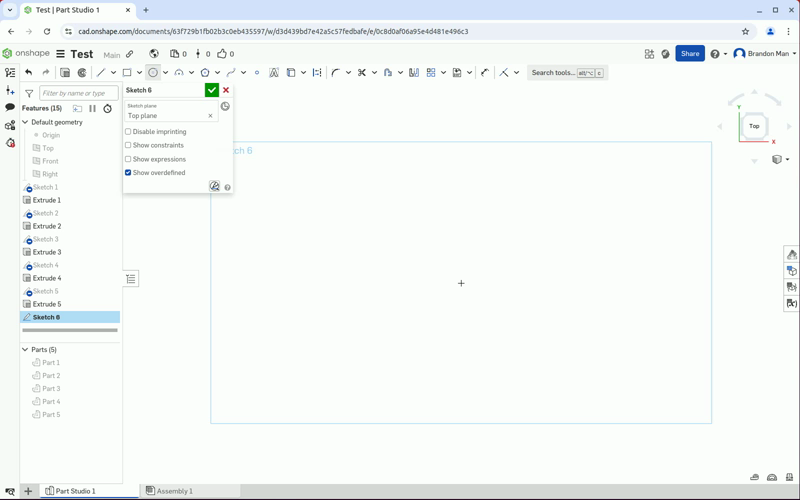
key_up(shift)
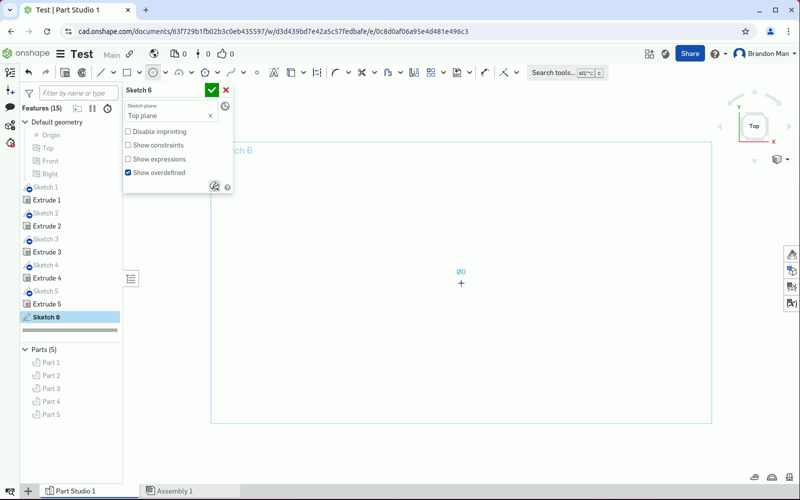
mouse_move(574, 282)
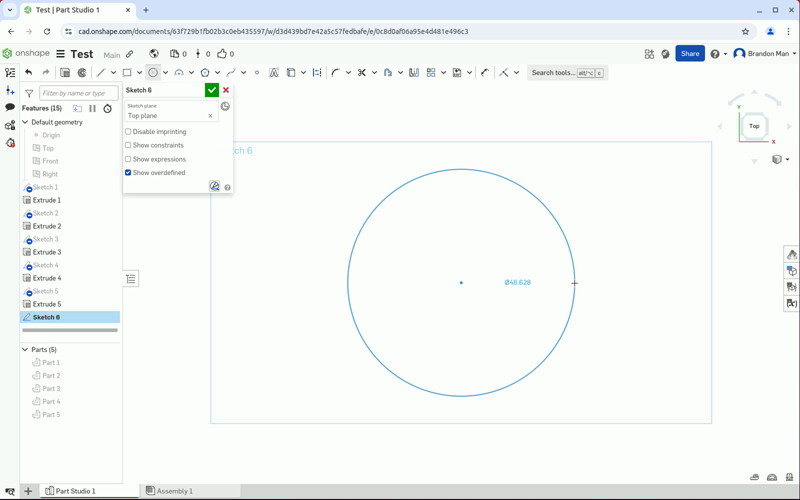
click(574, 282)
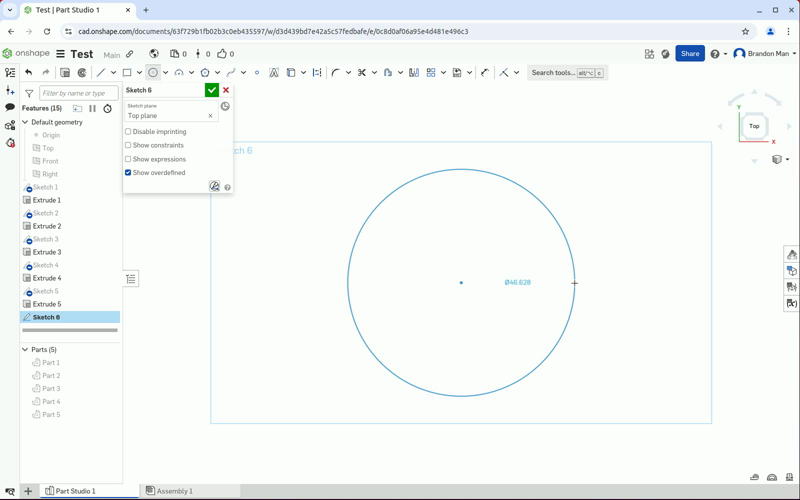
key(esc)
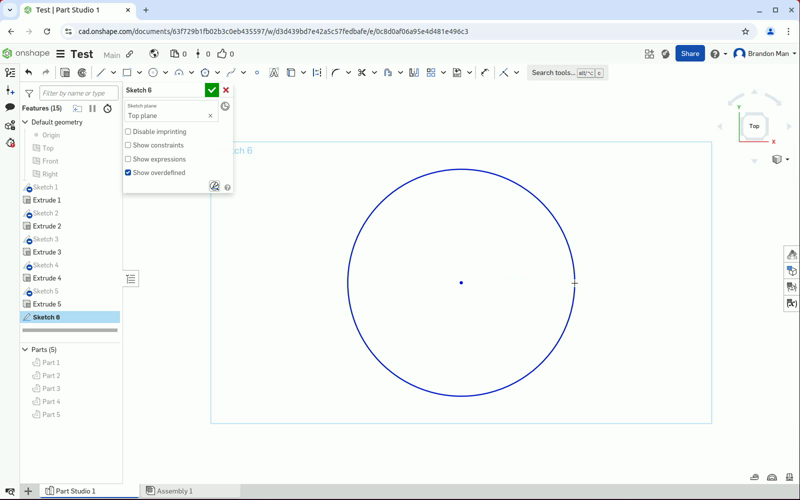
key(c)
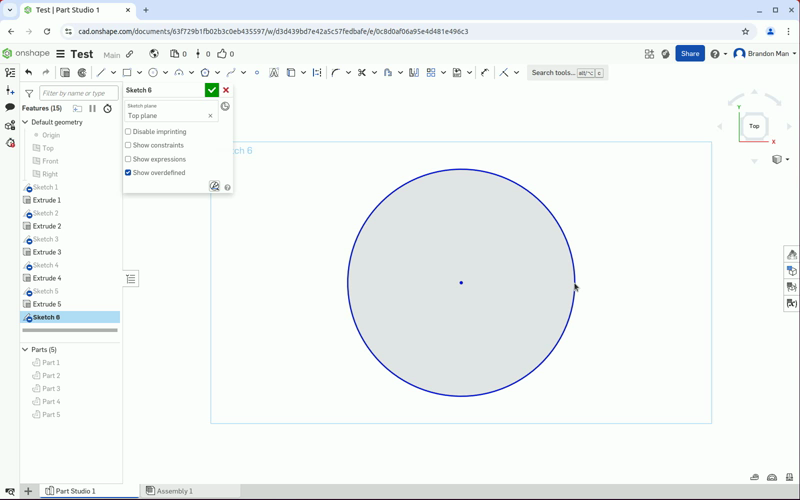
key_down(shift)
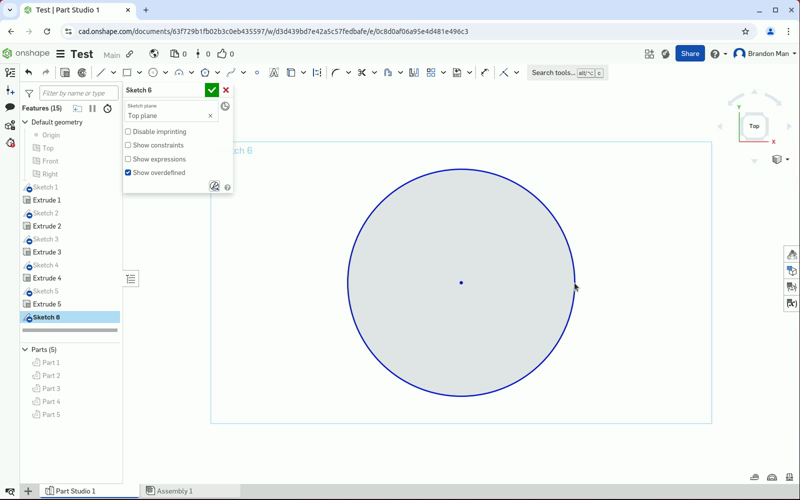
mouse_move(461, 282)
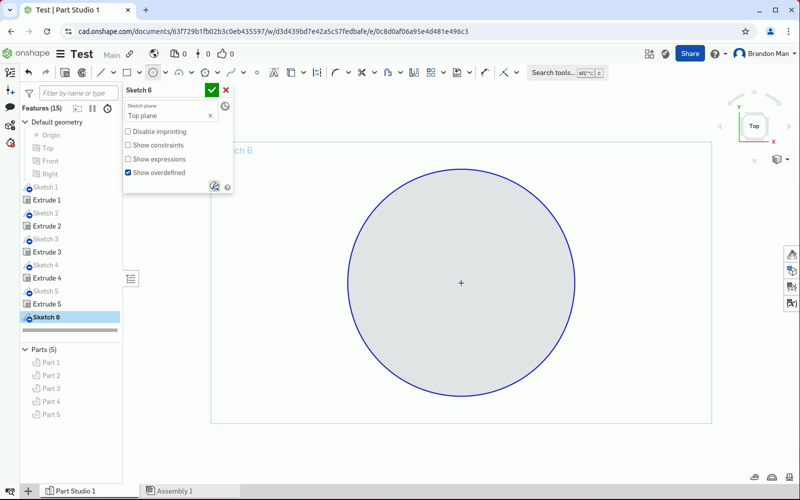
click(461, 282)
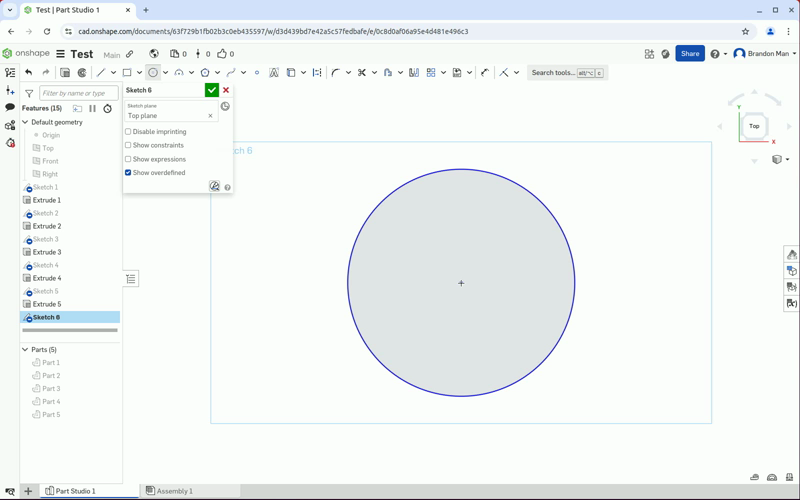
key_up(shift)
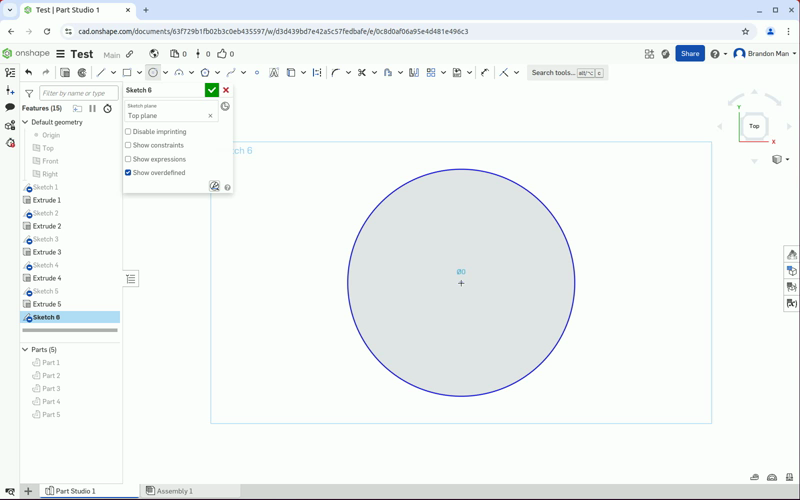
mouse_move(565, 282)
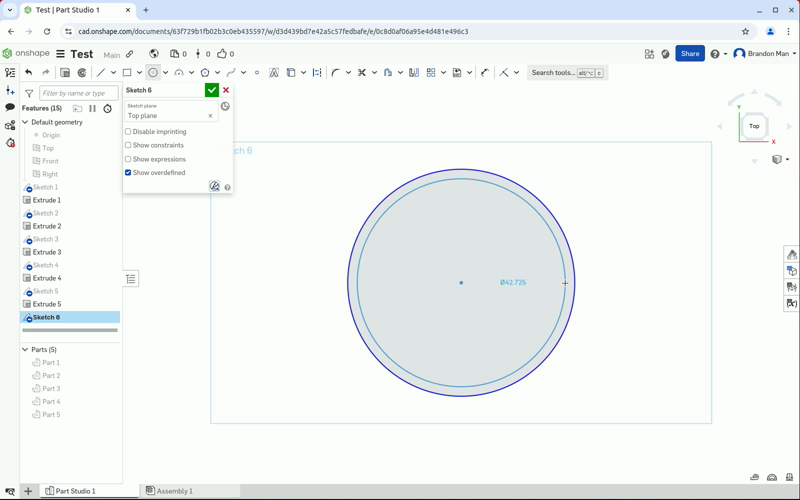
click(565, 282)
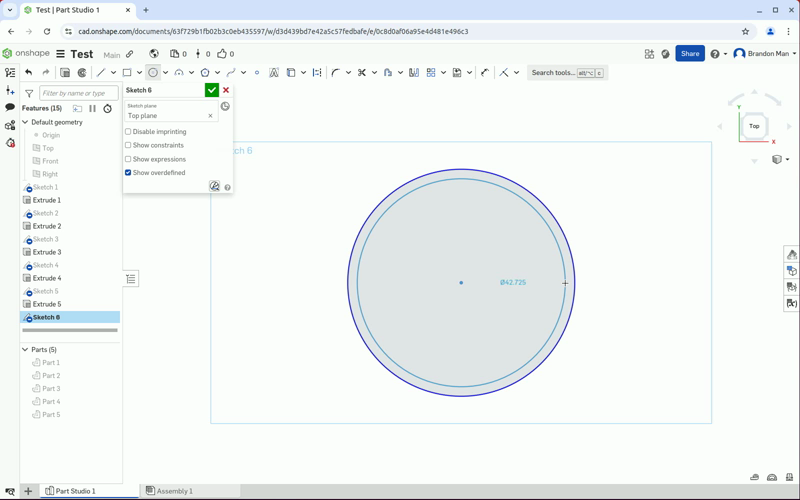
key(esc)
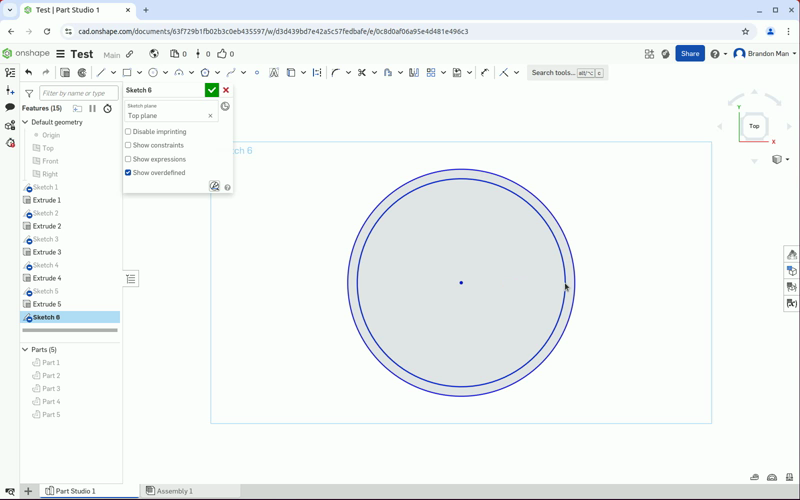
mouse_move(499, 181)
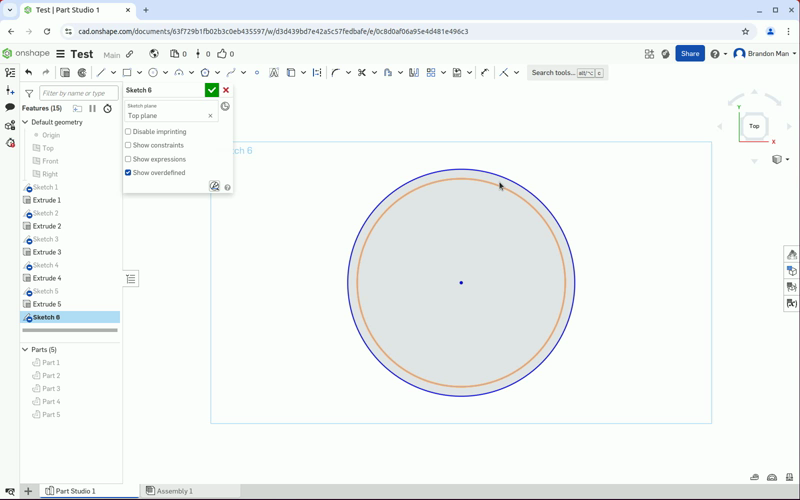
click(499, 181)
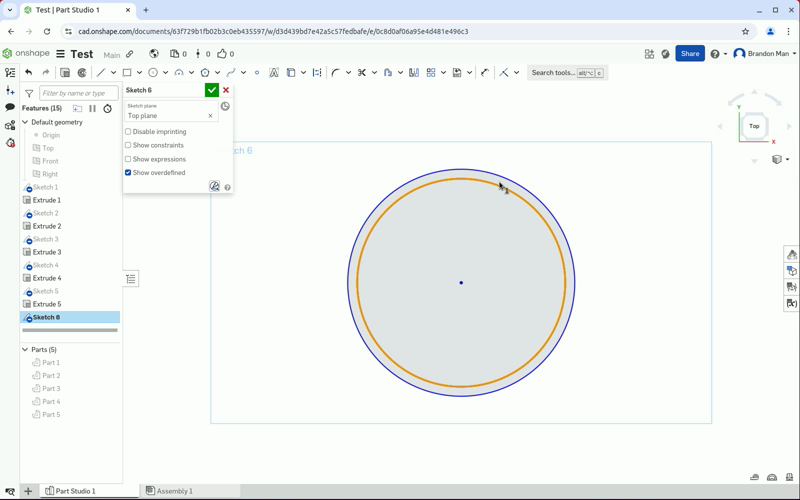
mouse_move(73, 352)
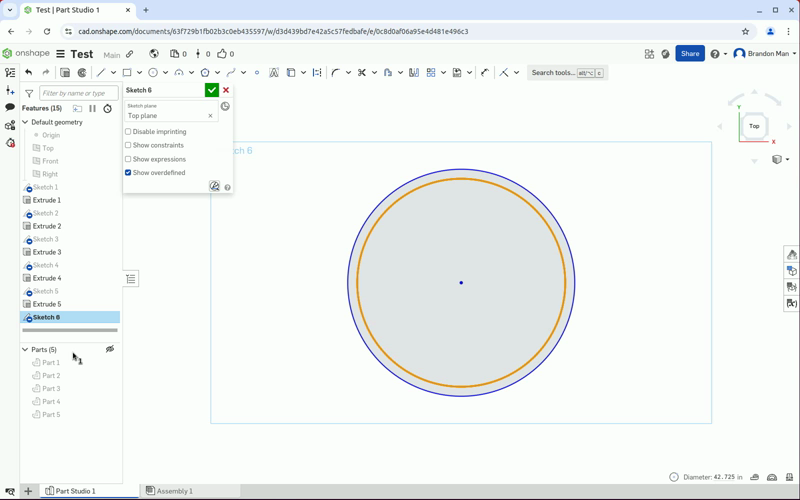
key(shift+y)
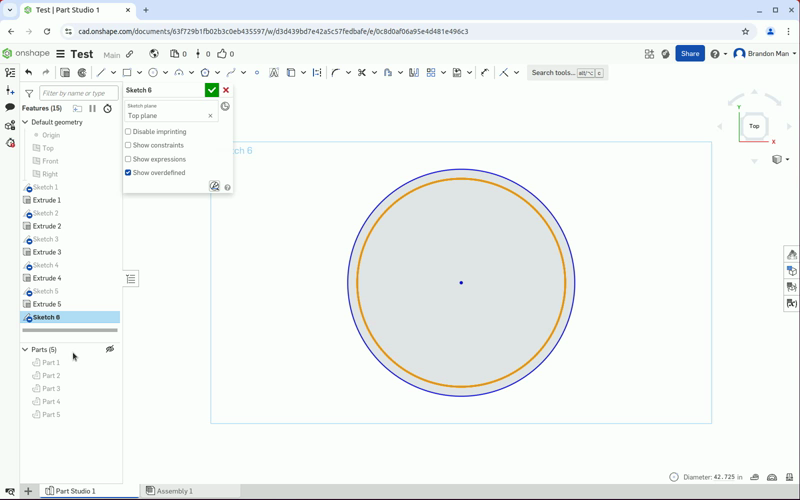
key(shift+e)
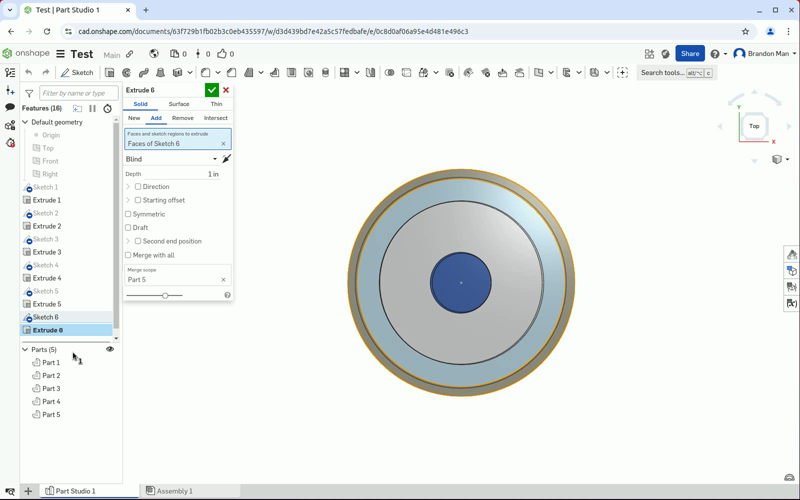
mouse_move(143, 106)
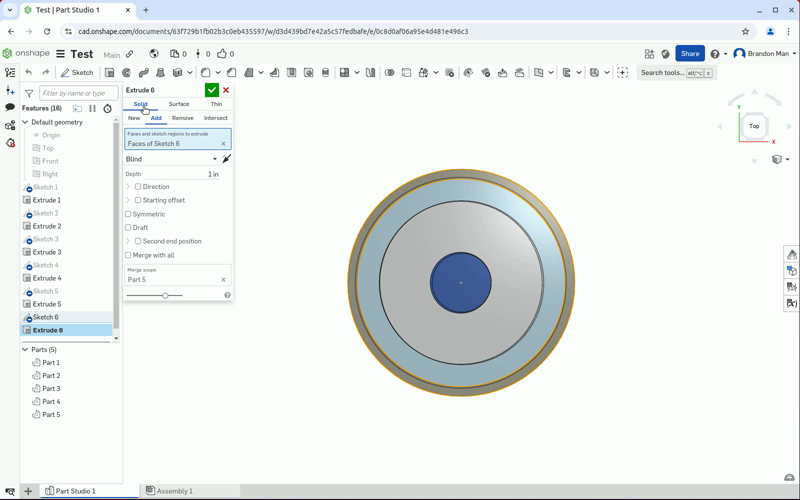
click(143, 106)
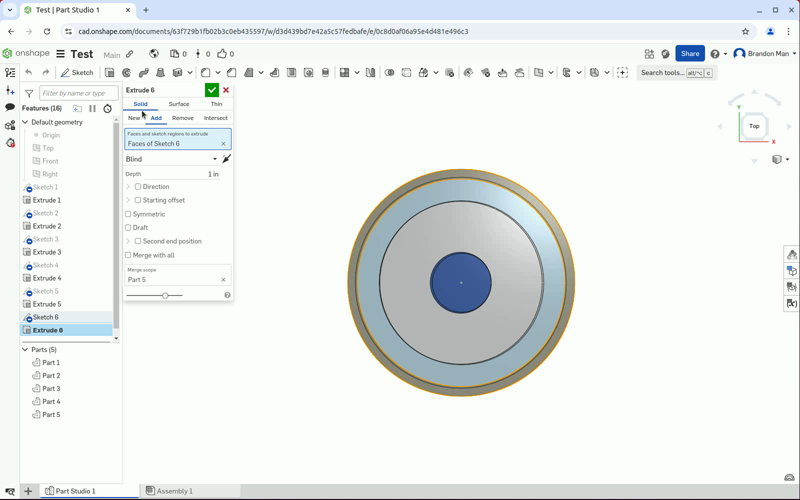
mouse_move(137, 120)
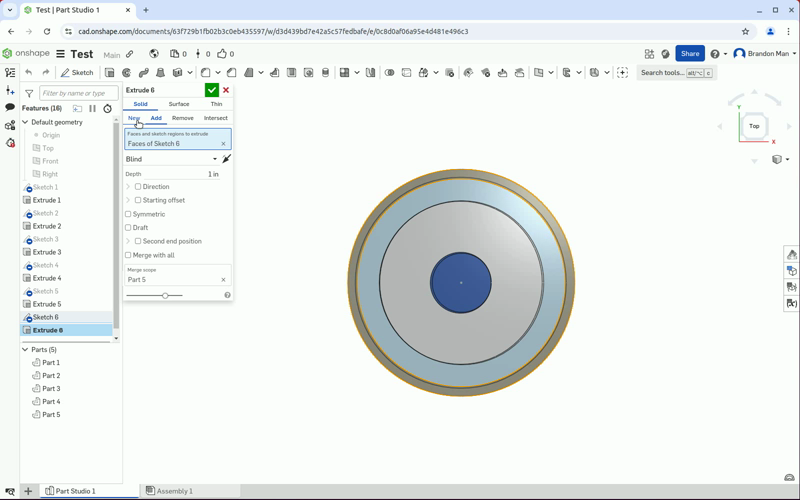
click(137, 120)
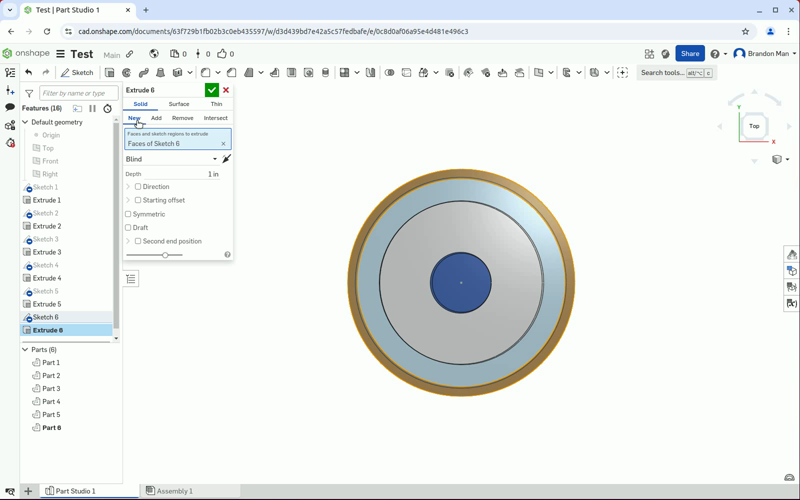
key(tab, 4)
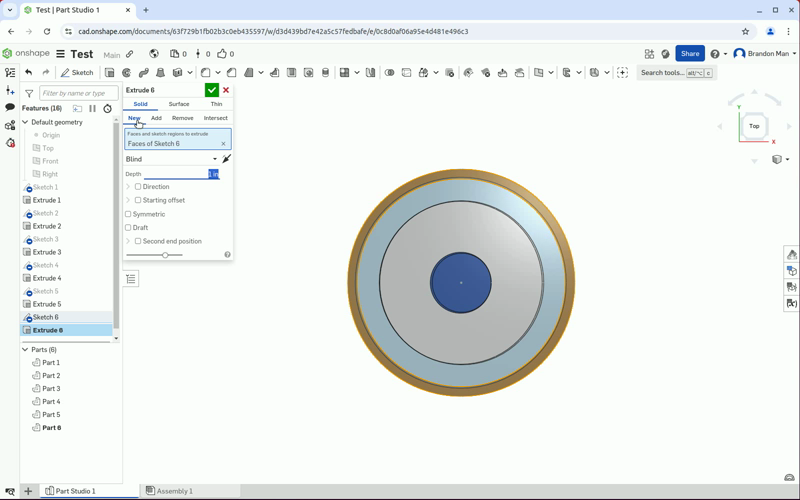
text(3.129)
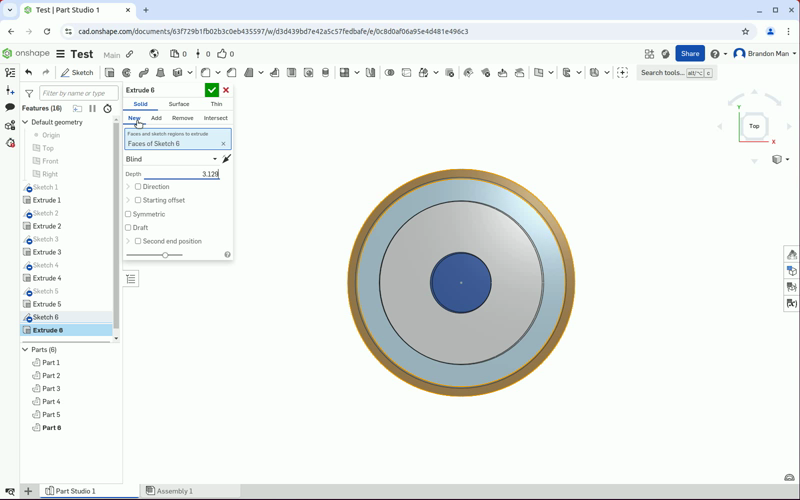
key(enter)
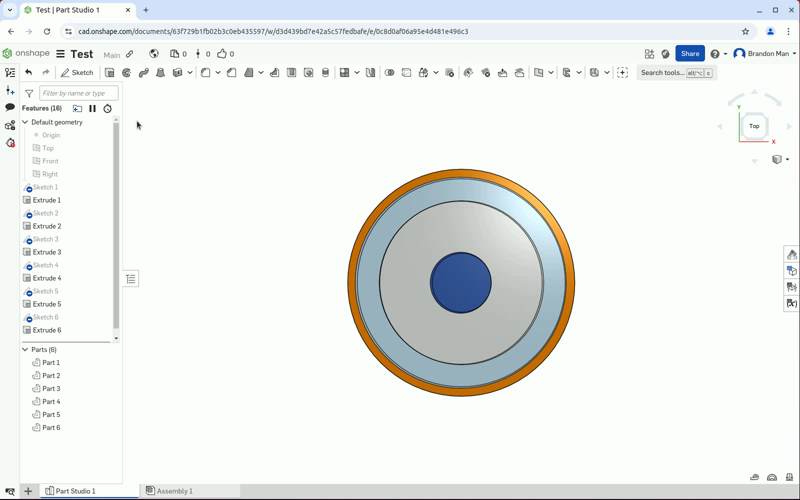
key(shift+h)
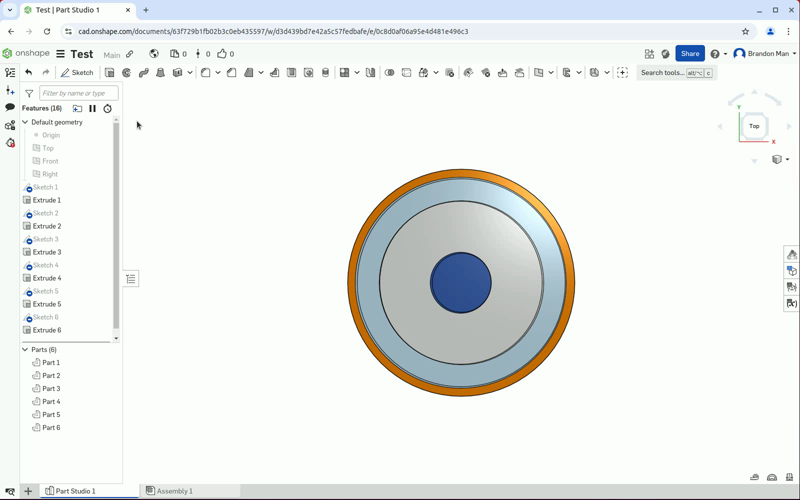
key(shift+h)
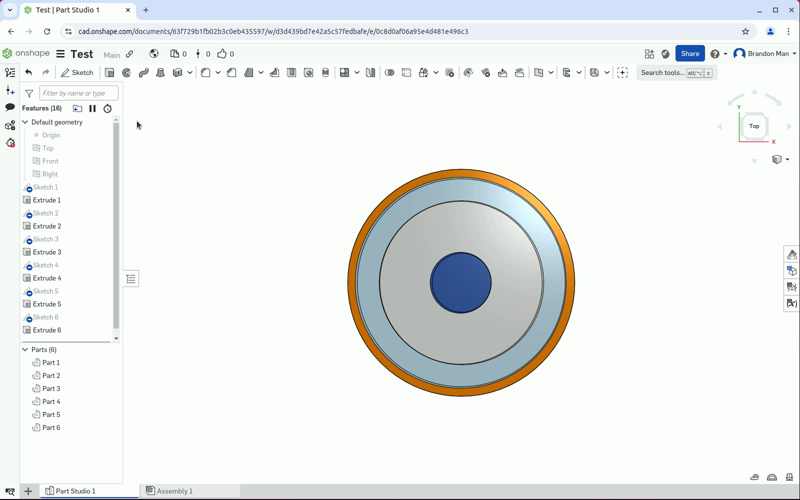
mouse_move(69, 189)
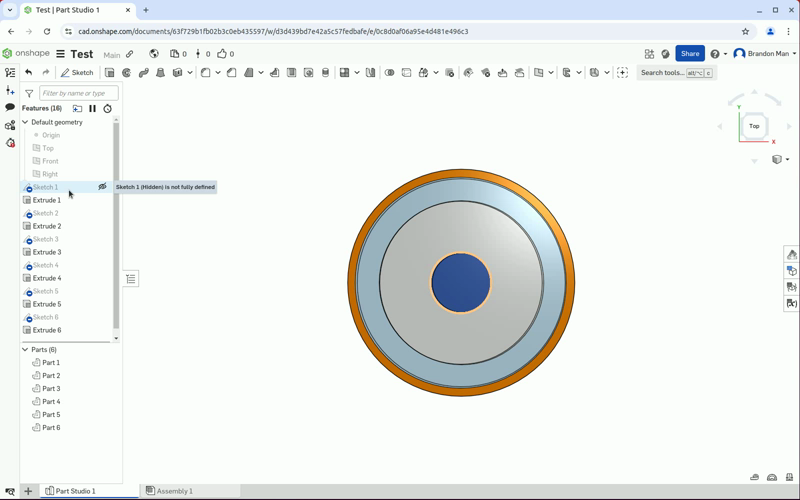
click(69, 189)
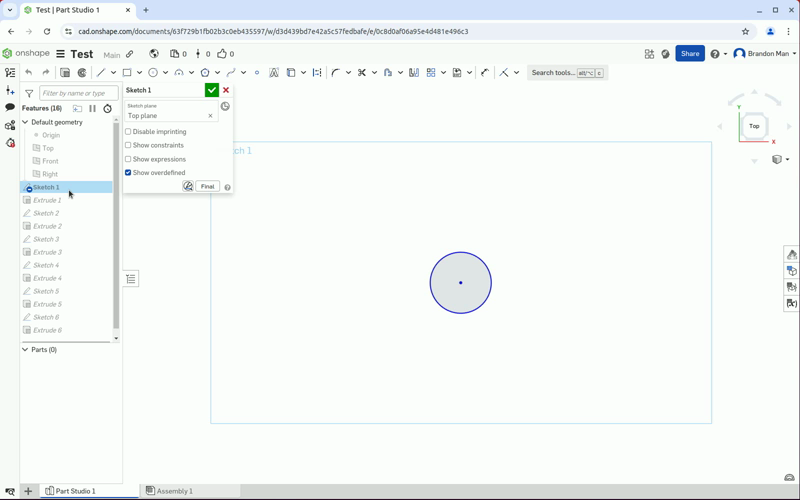
mouse_move(229, 92)
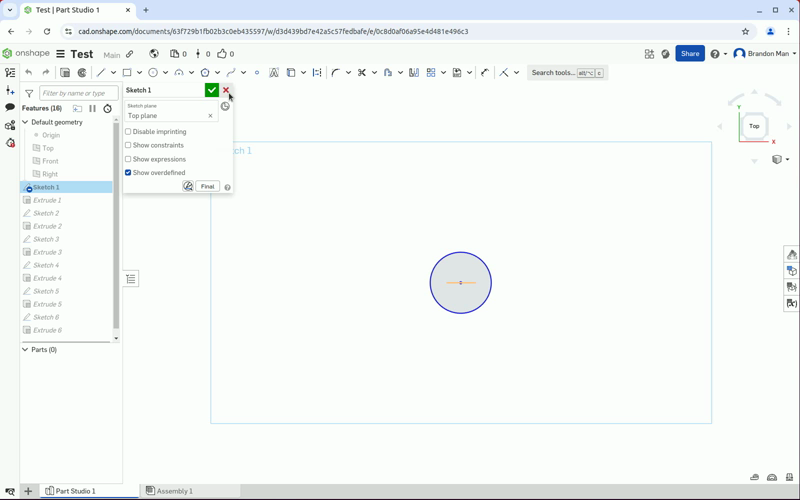
click(229, 92)
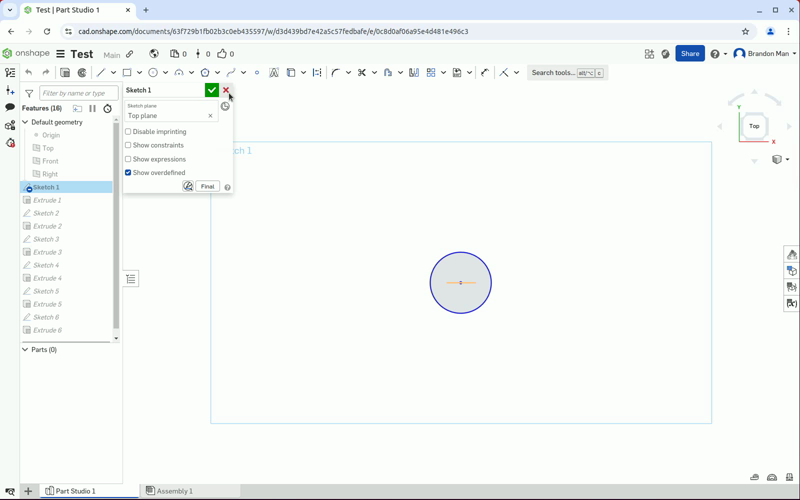
key(shift+s)
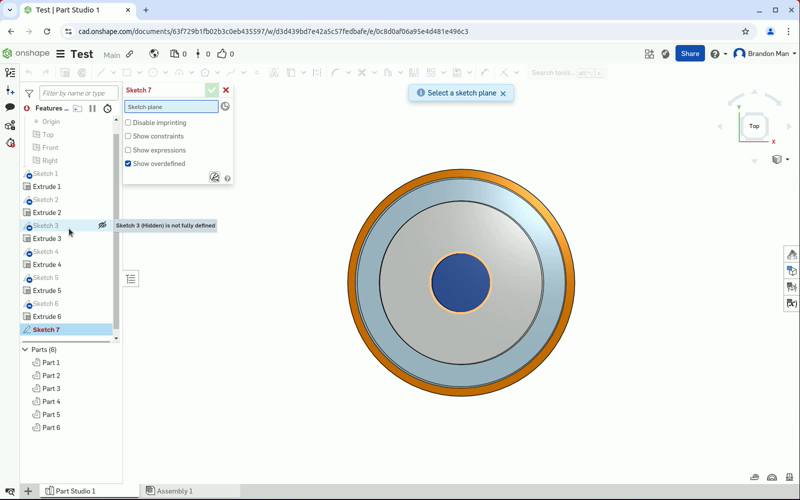
scroll(3)
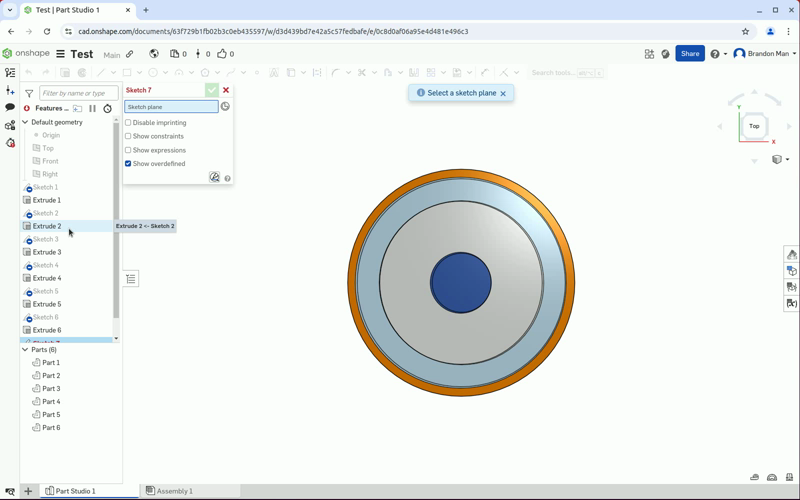
mouse_move(69, 150)
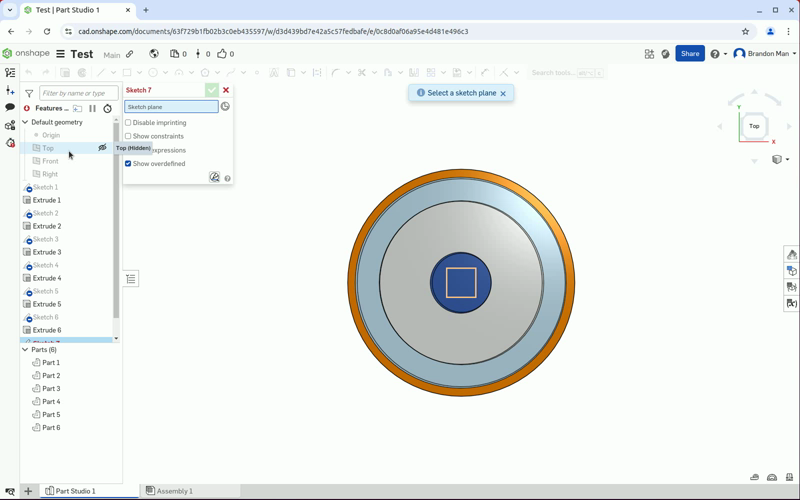
click(69, 150)
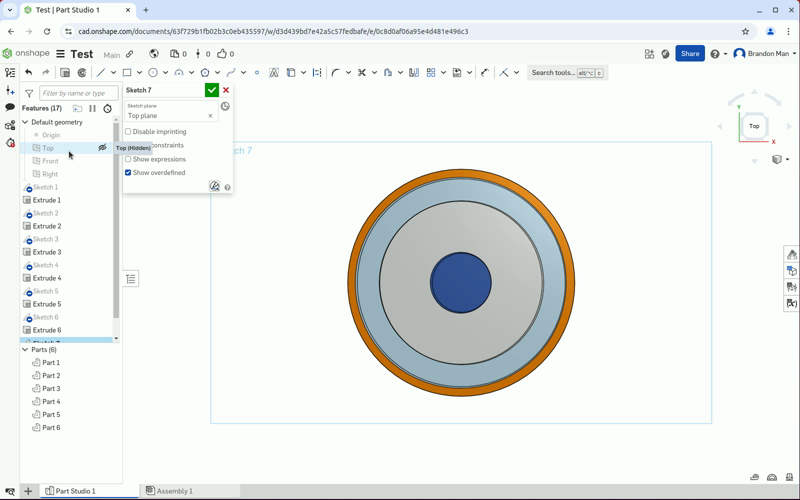
mouse_move(73, 352)
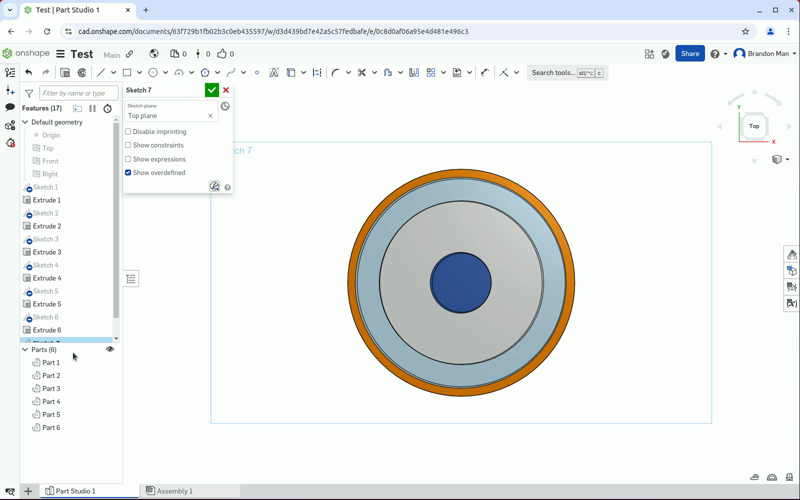
key(y)
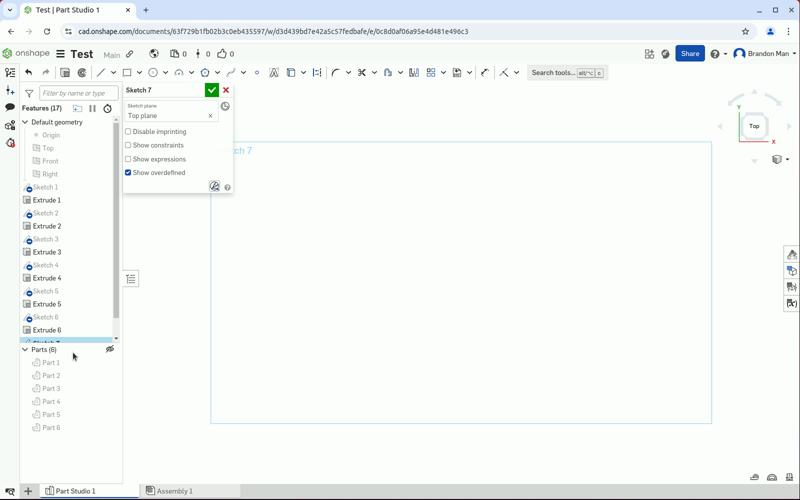
key(c)
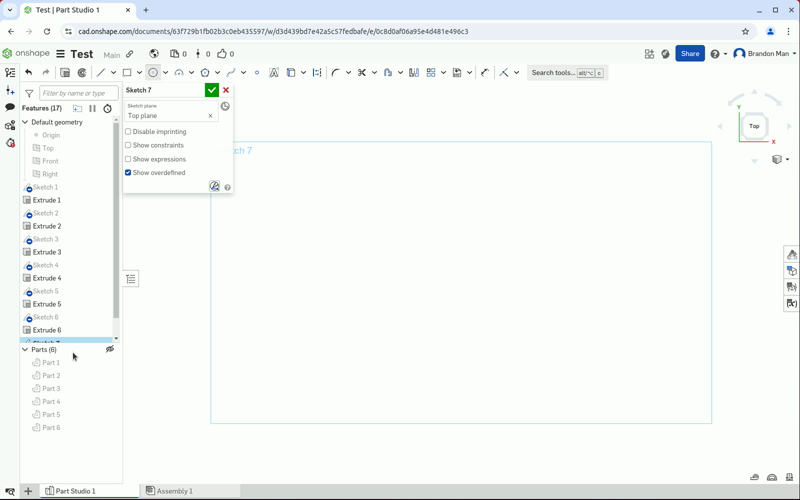
key_down(shift)
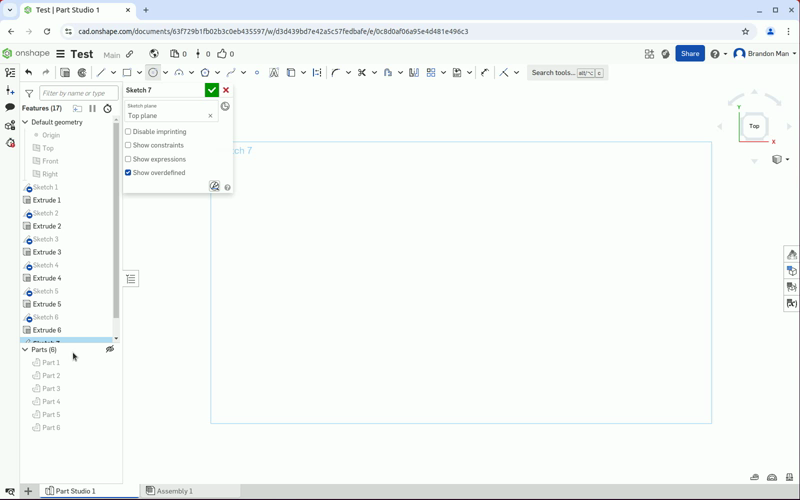
mouse_move(461, 282)
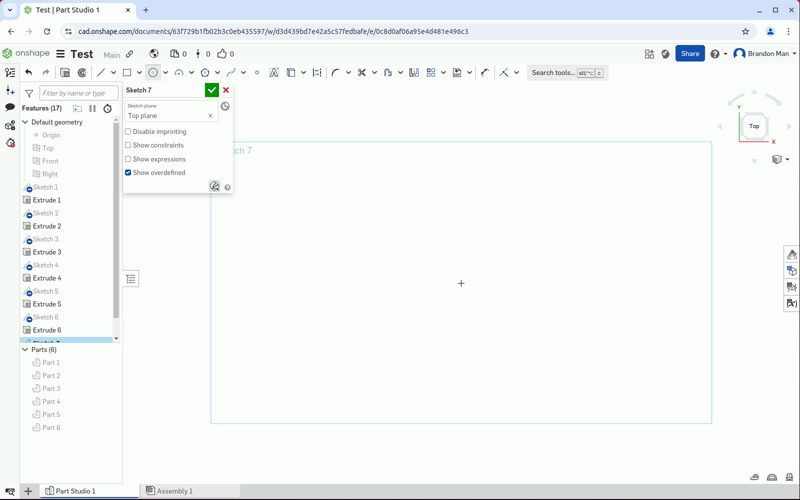
click(461, 282)
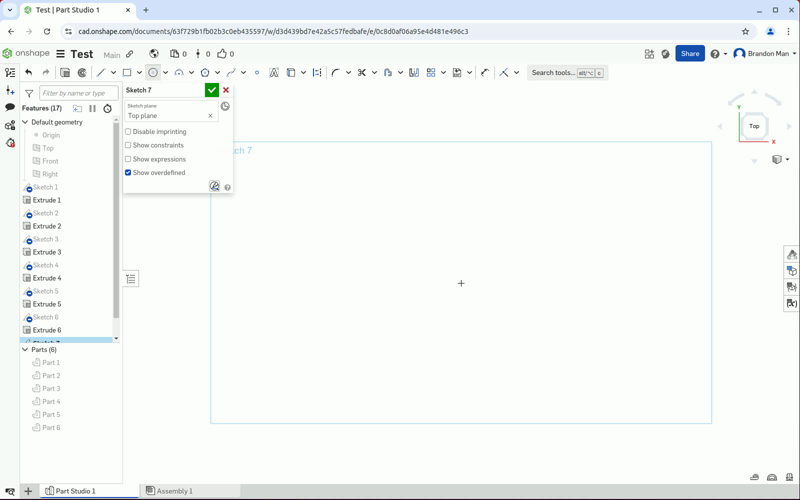
key_up(shift)
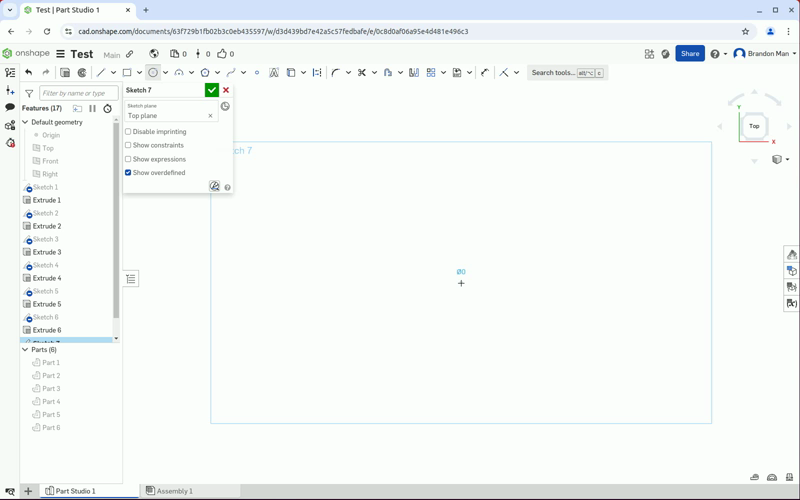
mouse_move(574, 282)
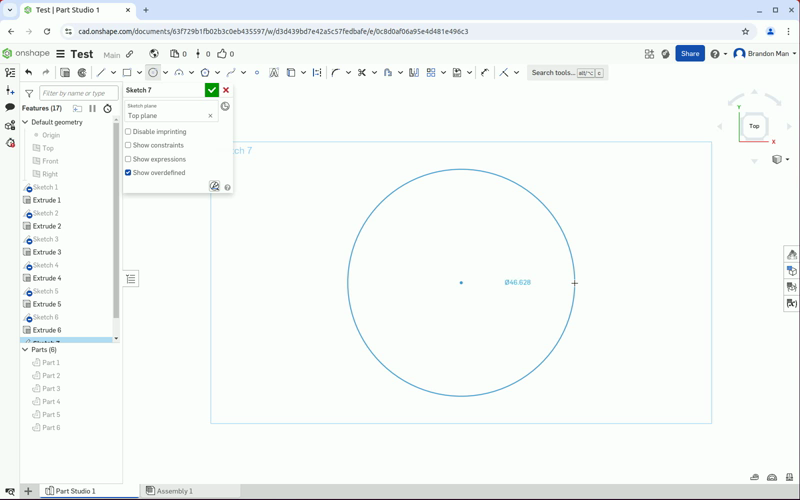
click(574, 282)
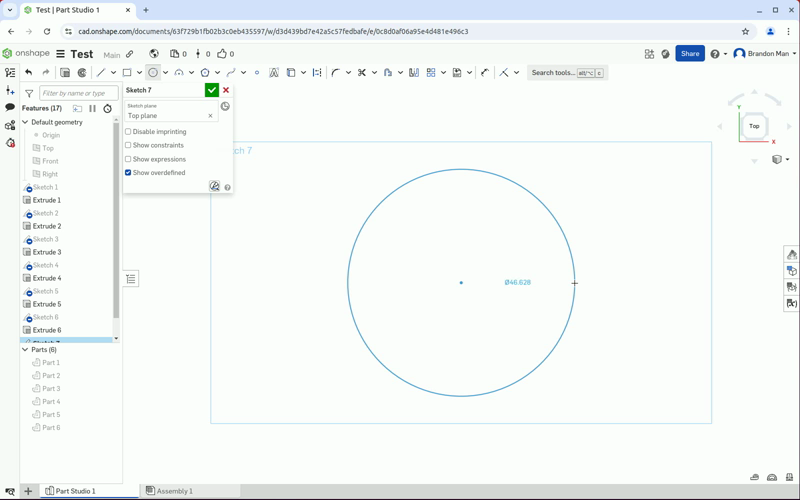
key(esc)
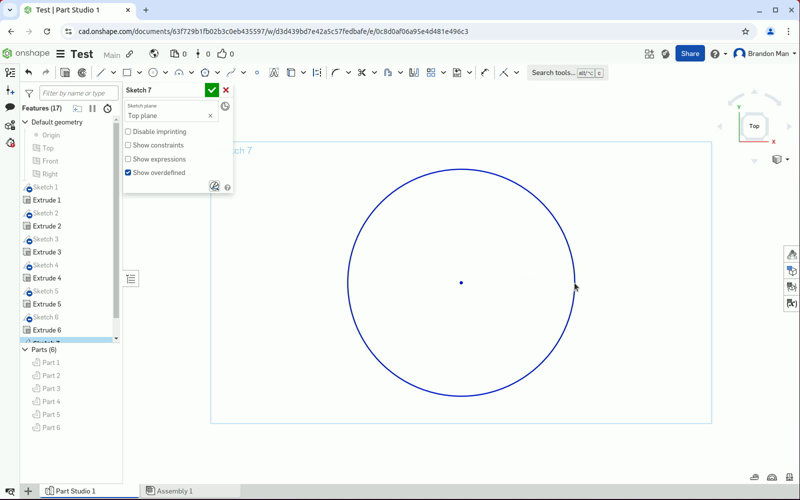
key(c)
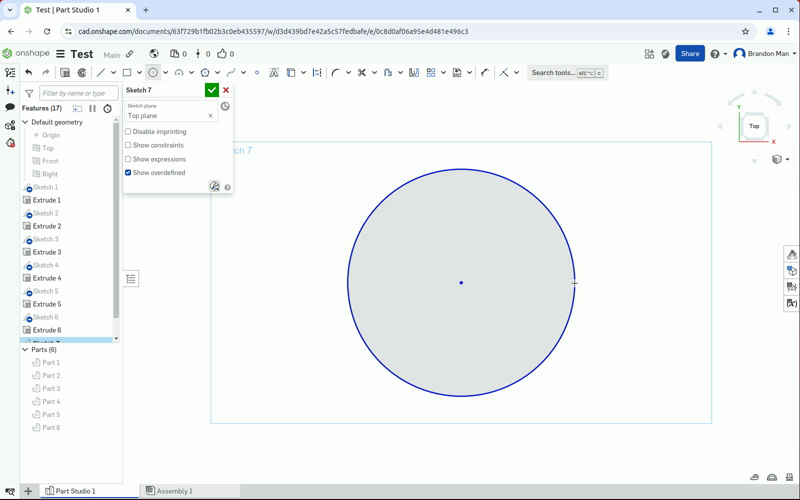
key_down(shift)
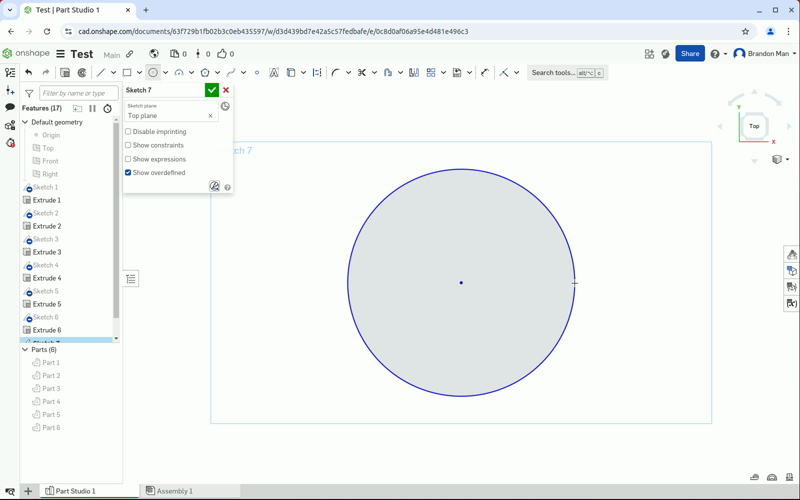
mouse_move(461, 282)
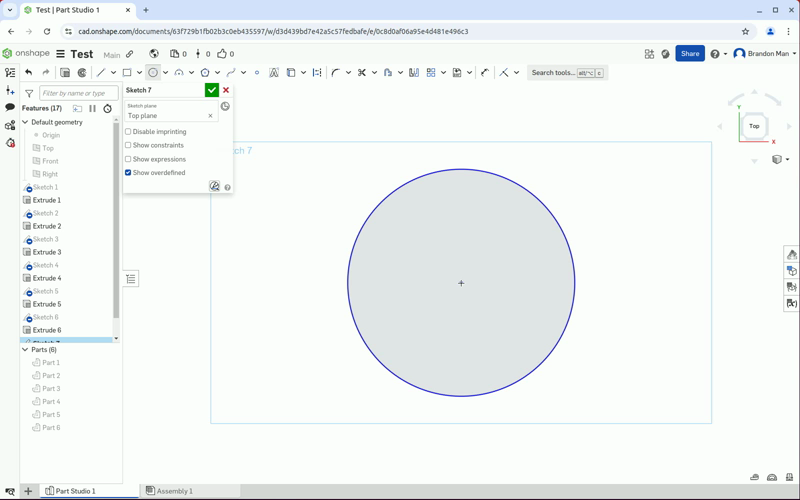
click(461, 282)
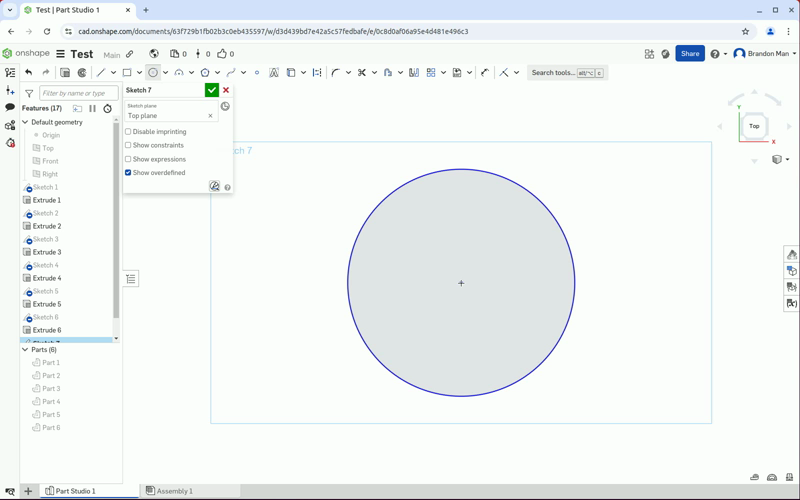
key_up(shift)
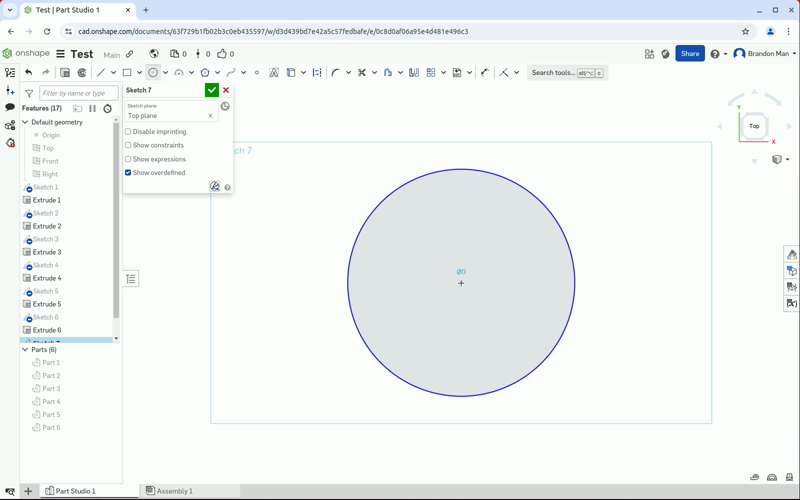
mouse_move(565, 282)
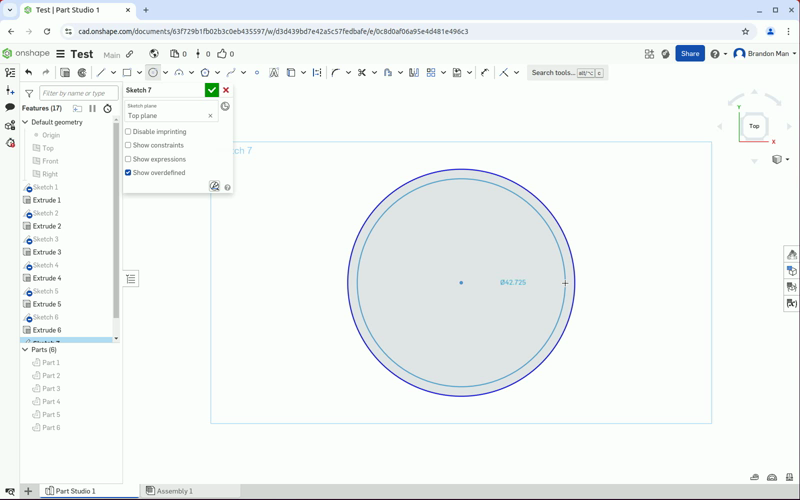
click(565, 282)
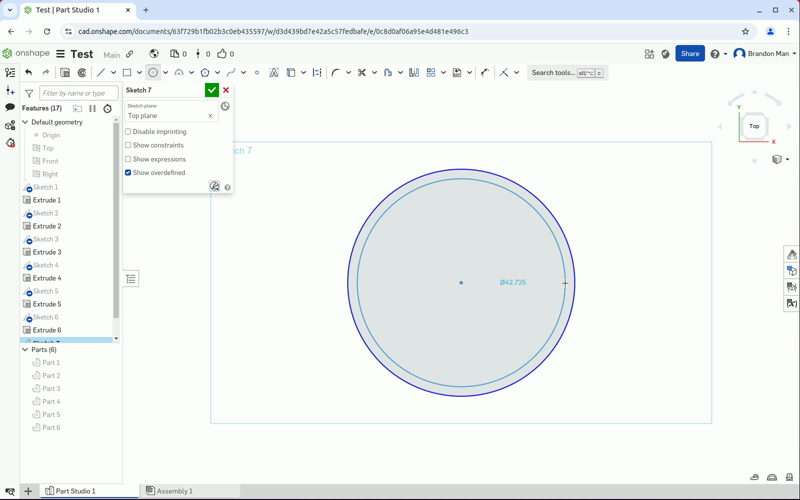
key(esc)
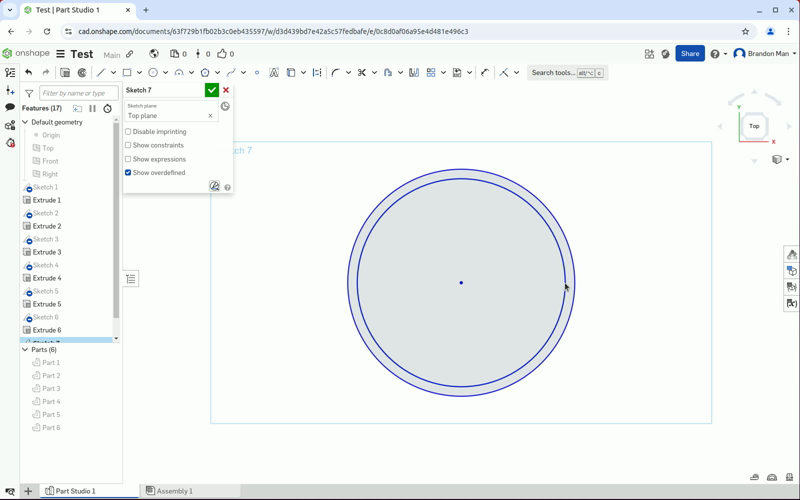
mouse_move(528, 367)
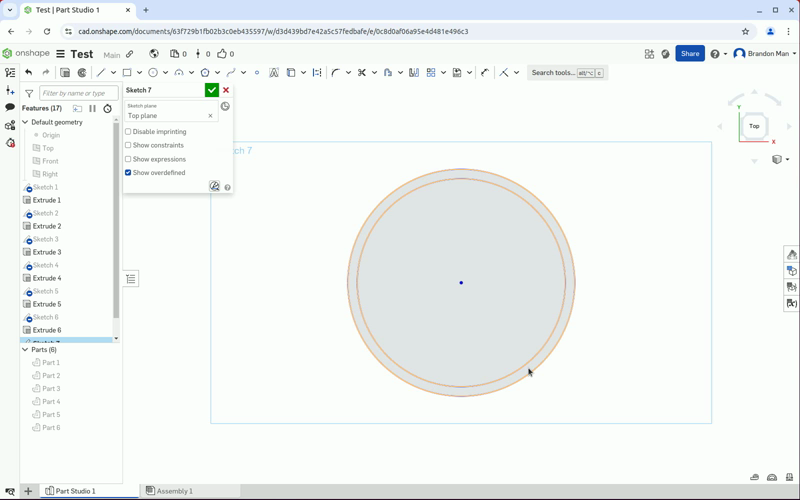
click(528, 367)
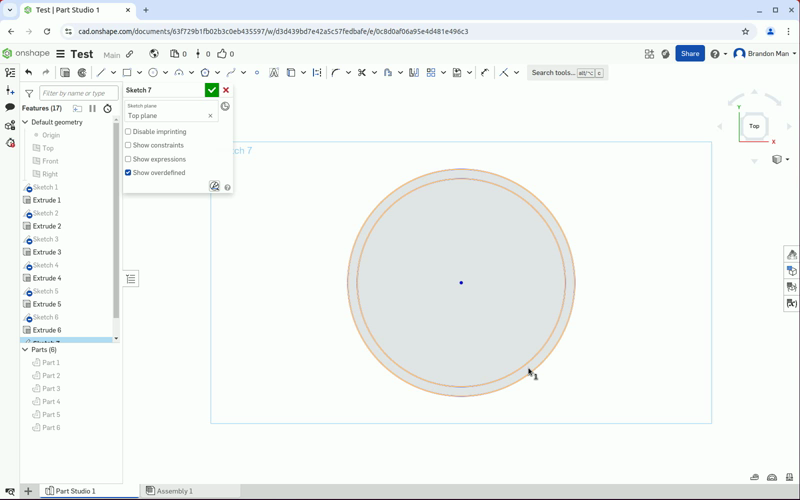
mouse_move(73, 352)
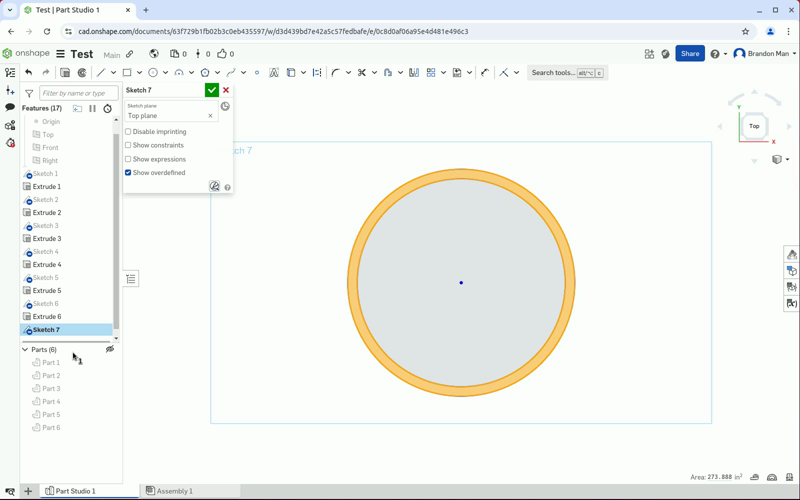
key(shift+y)
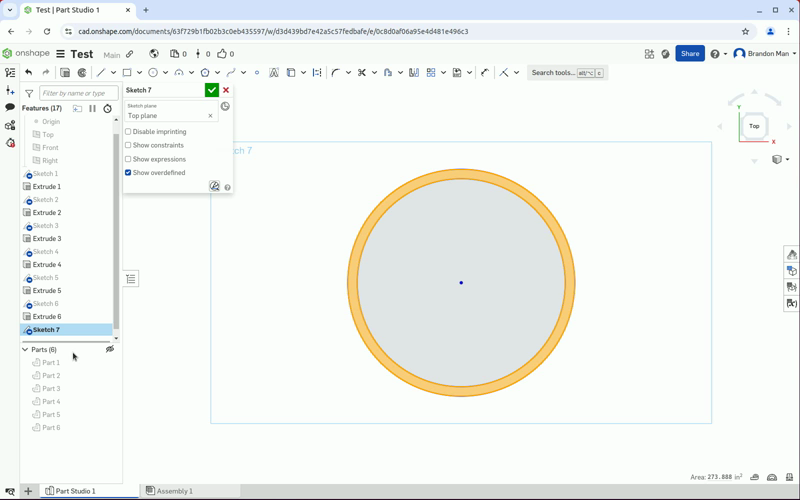
key(shift+e)
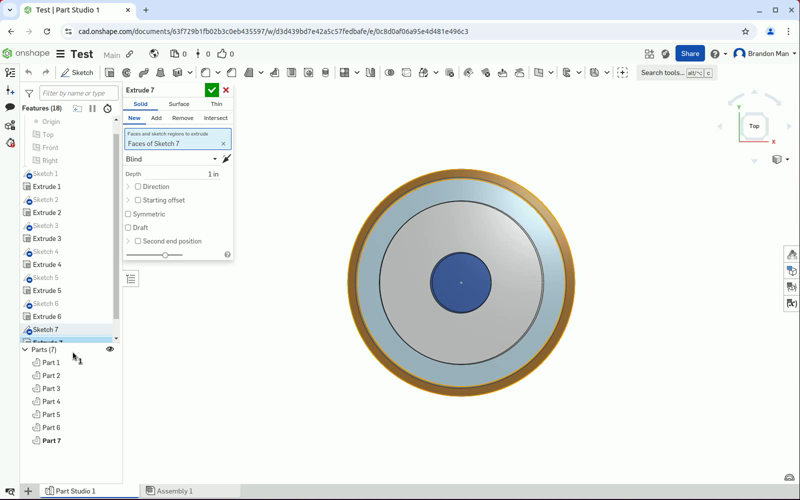
mouse_move(143, 106)
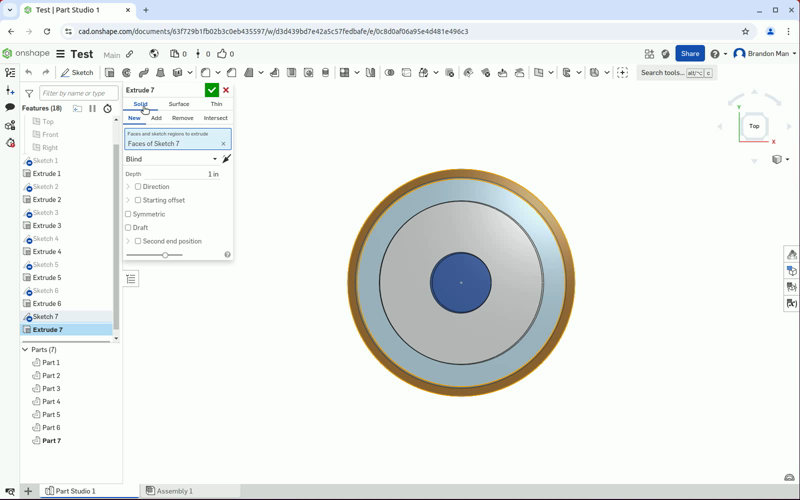
click(143, 106)
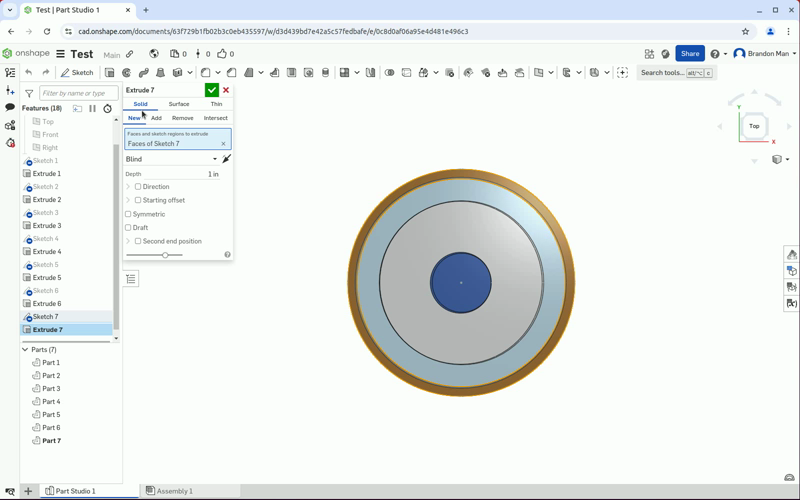
mouse_move(137, 120)
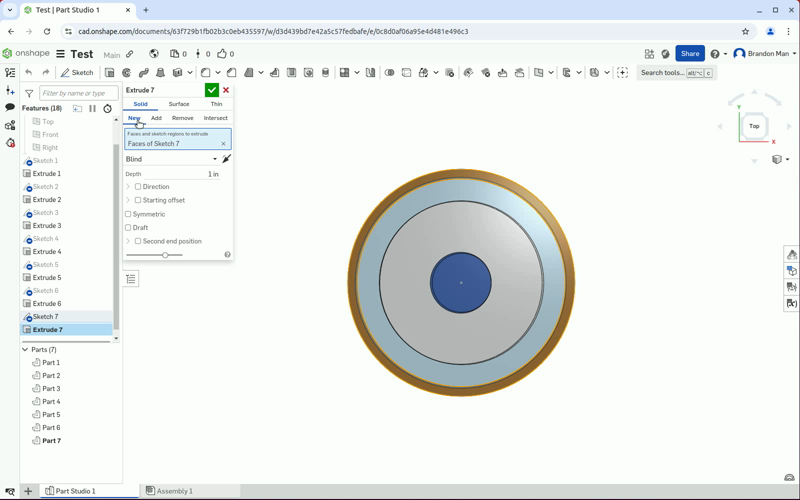
click(137, 120)
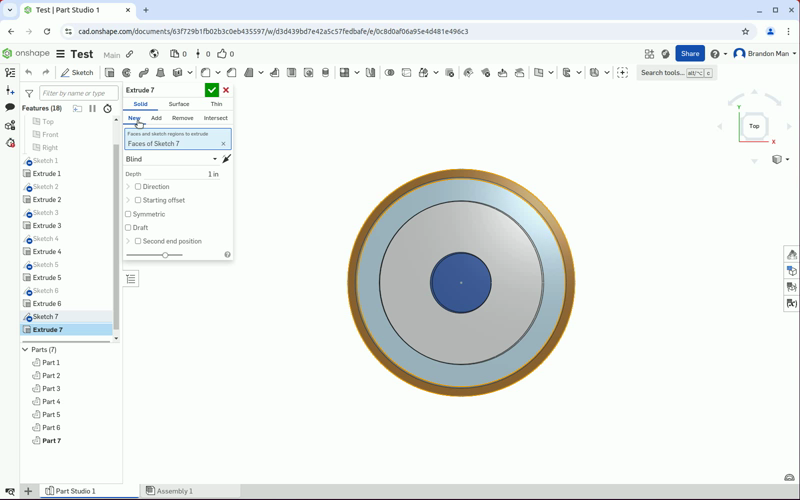
key(tab, 4)
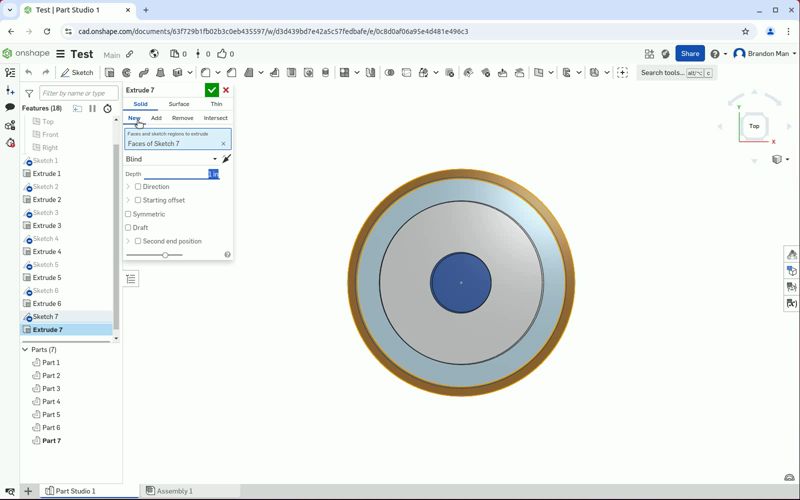
text(4.574)
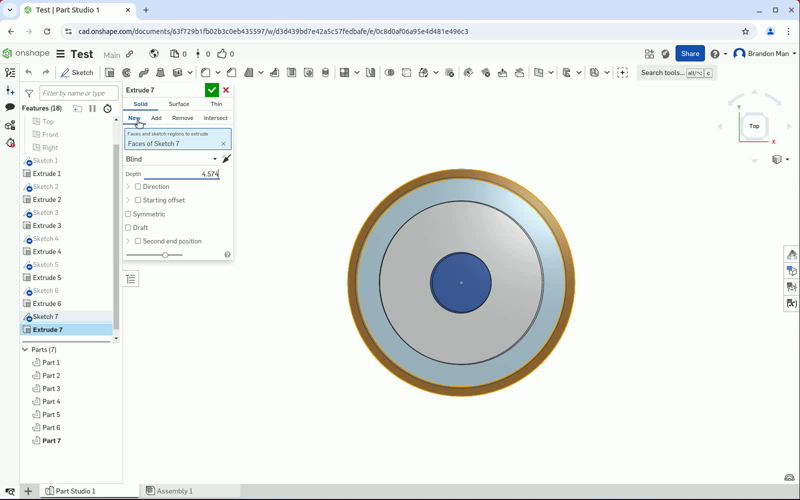
key(enter)
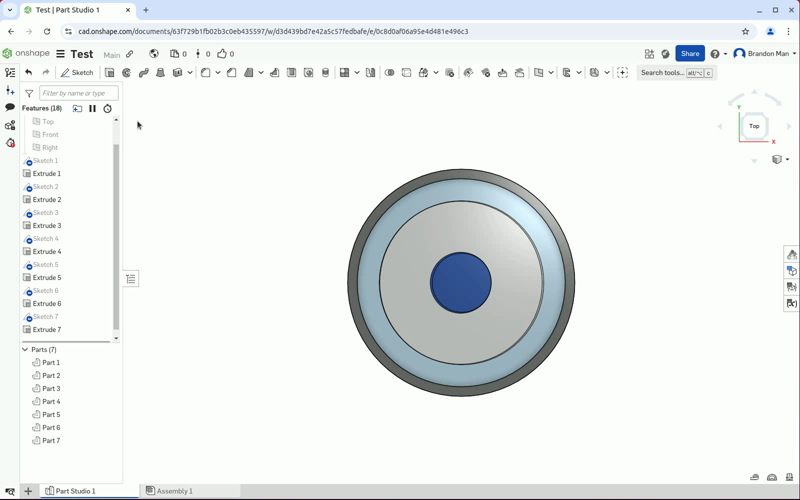
key(shift+h)
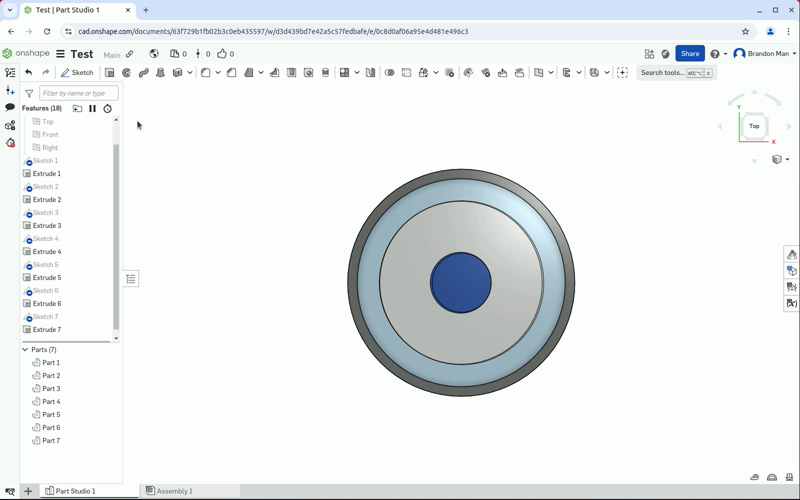
key(shift+h)
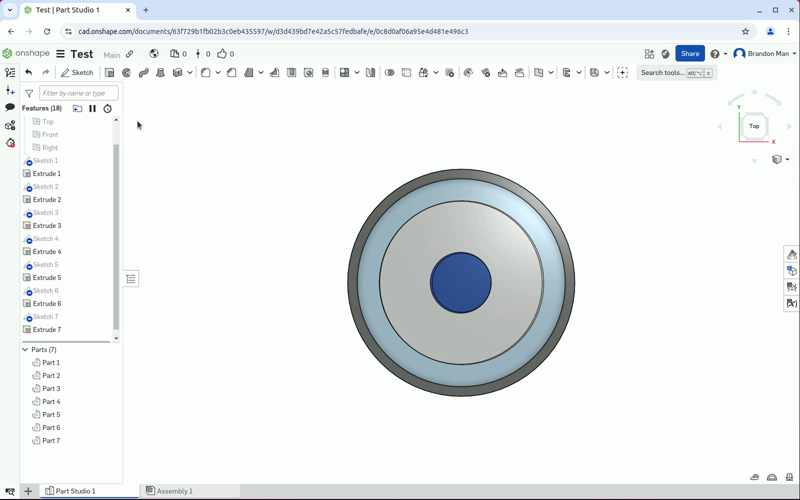
key(shift+7)
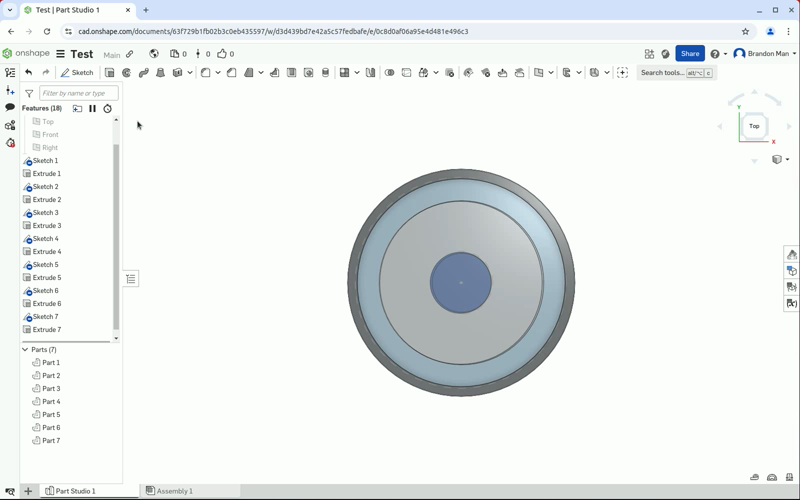
key(up, 3)
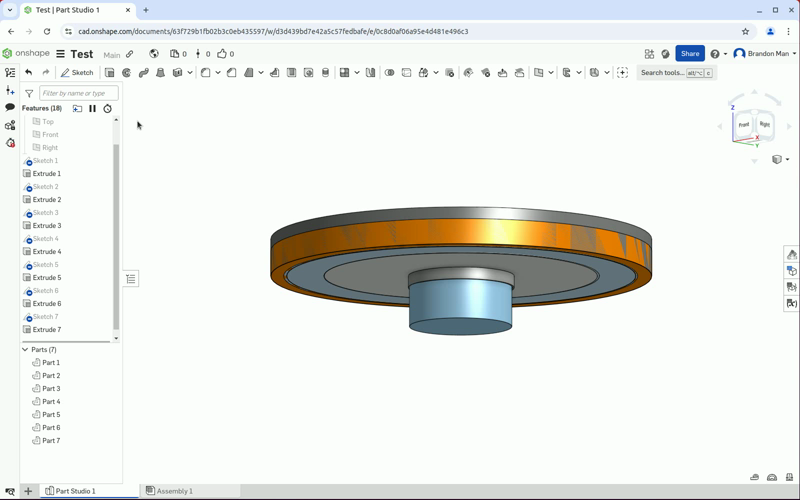
key(left, 3)
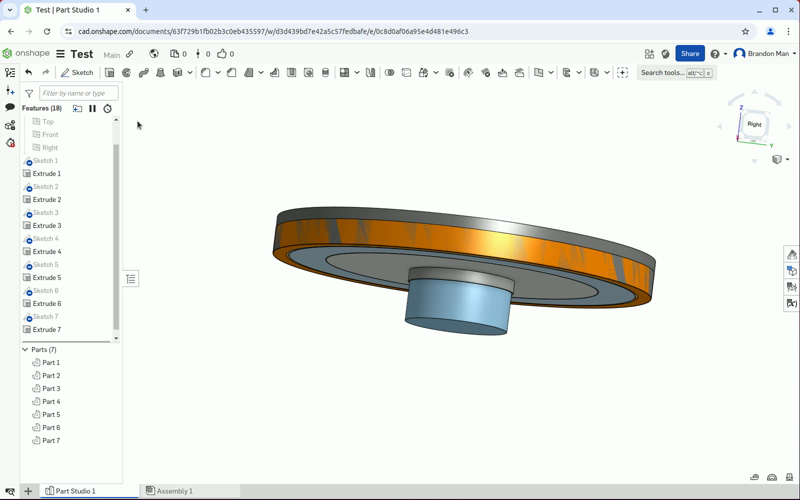
key(right, 3)
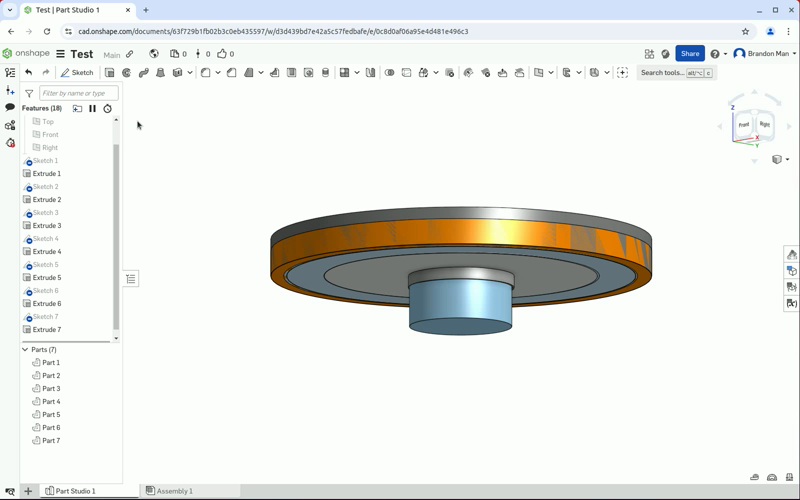
key(down, 3)
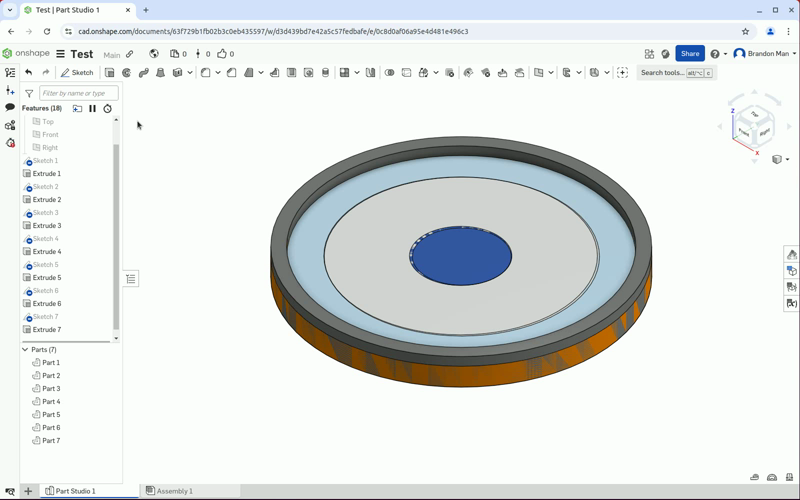
mouse_move(69, 163)
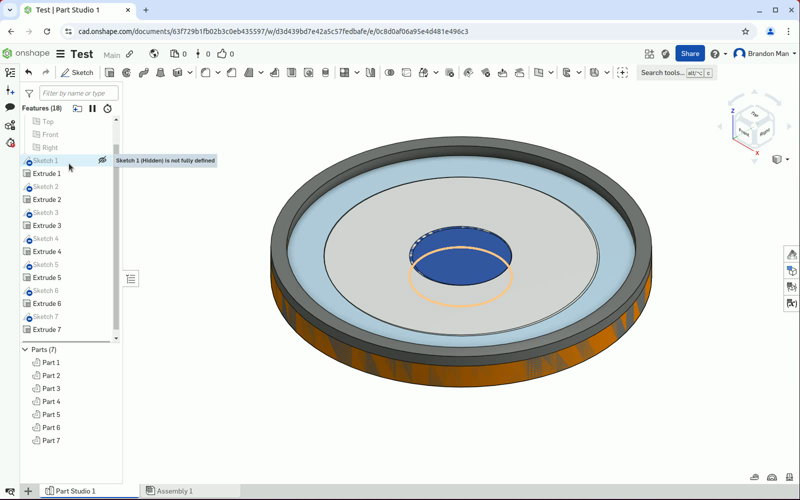
click(69, 163)